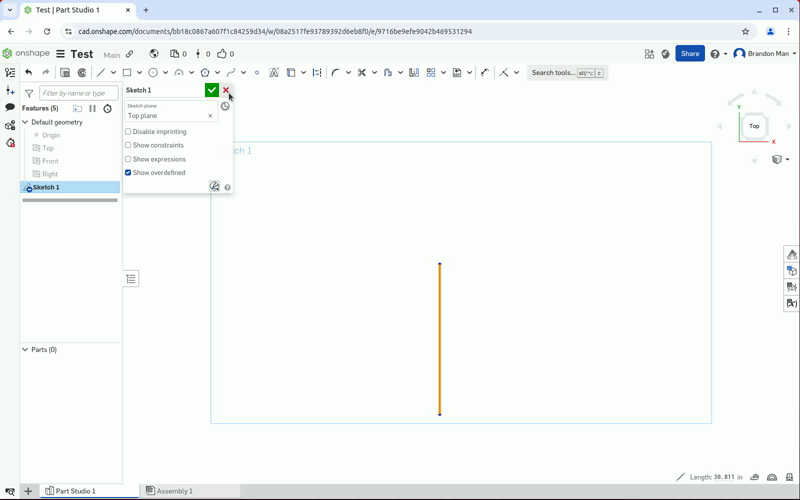
key(shift+h)
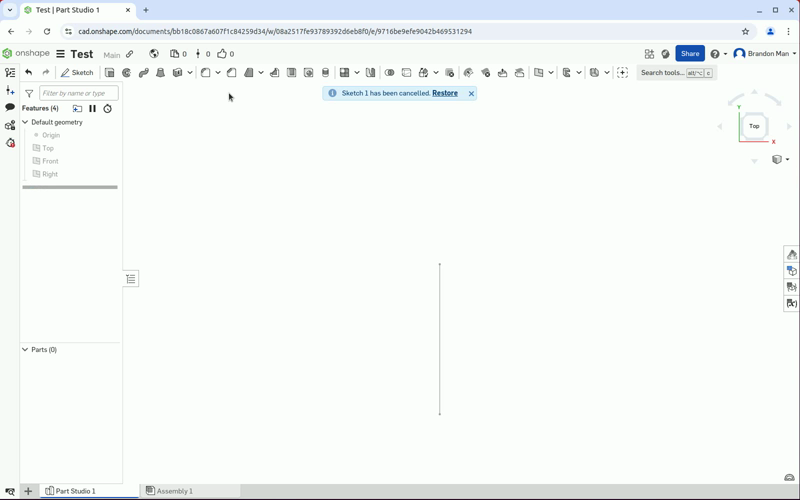
mouse_move(73, 352)
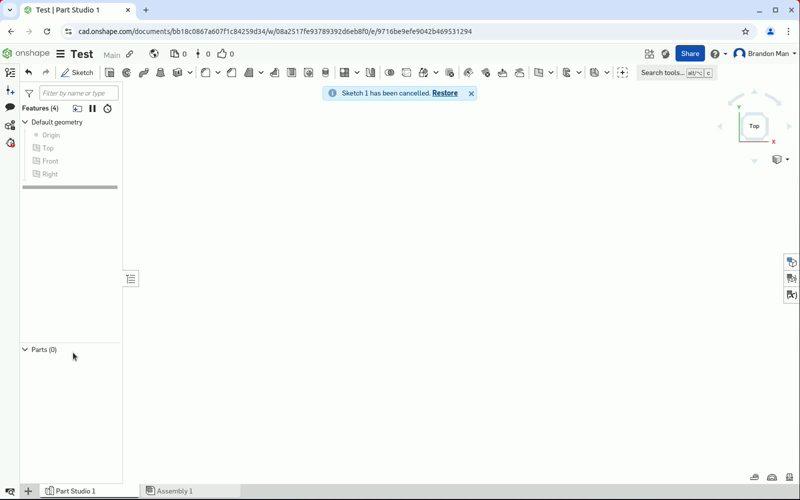
key(y)
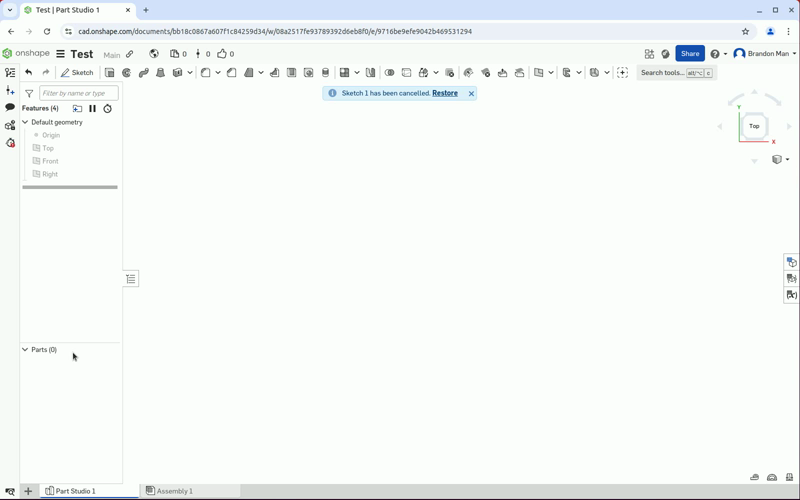
key(shift+p)
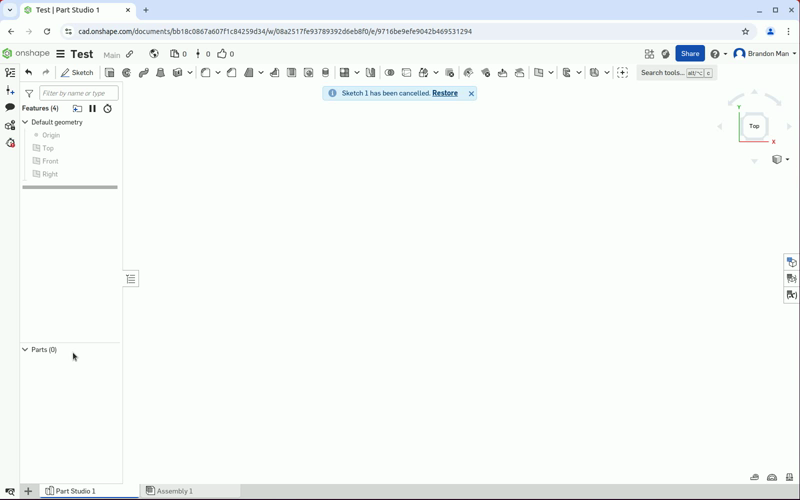
key(space)
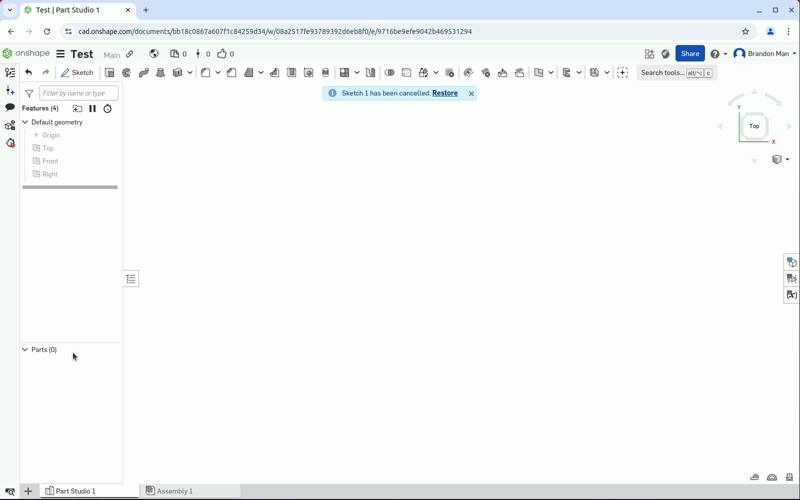
key_down(shift)
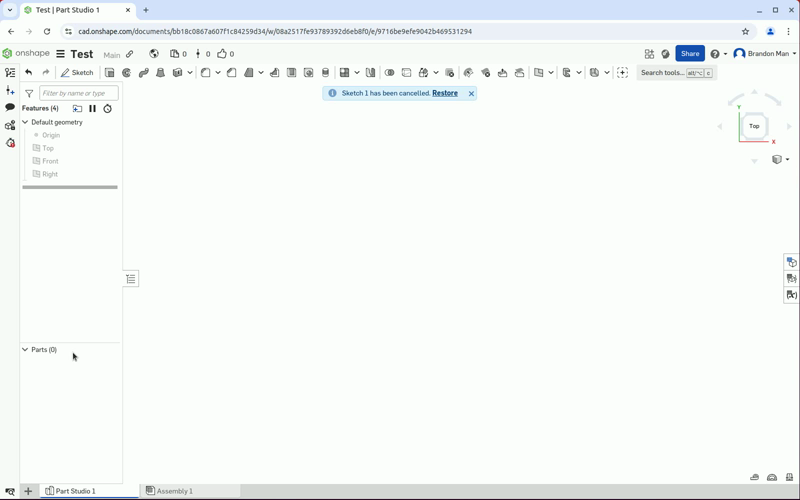
key(up)
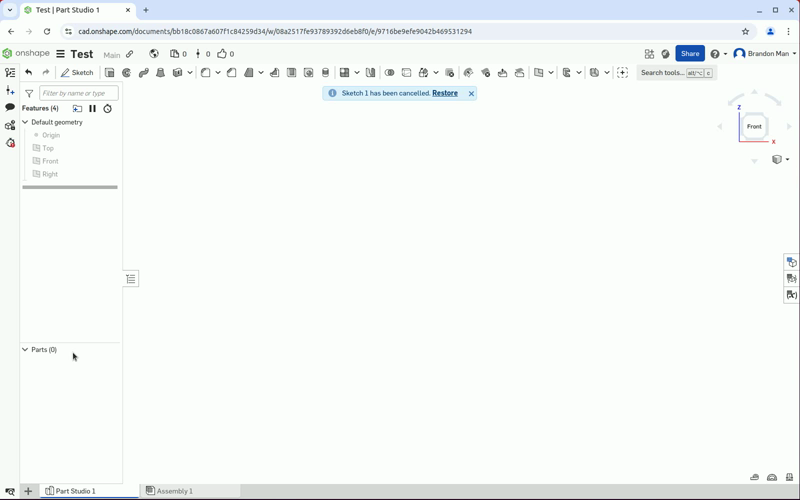
key_up(shift)
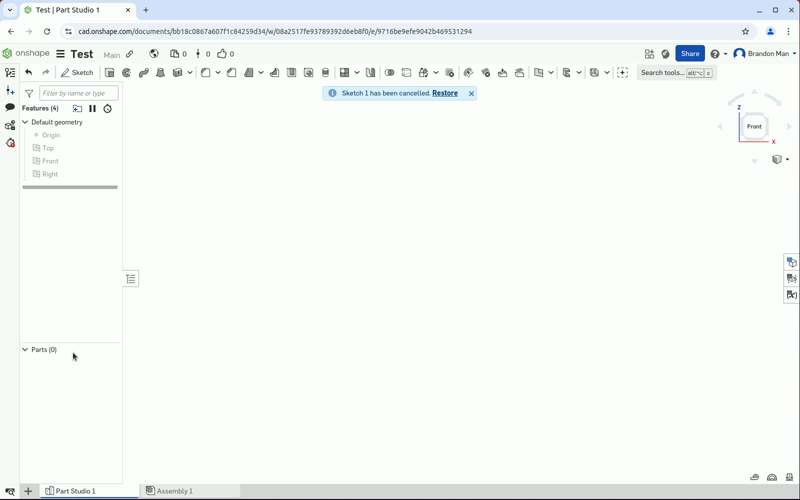
key(space)
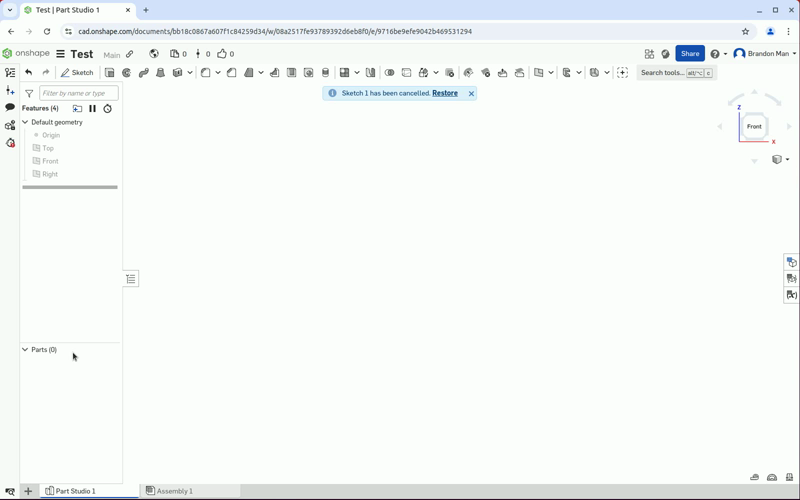
key_down(shift)
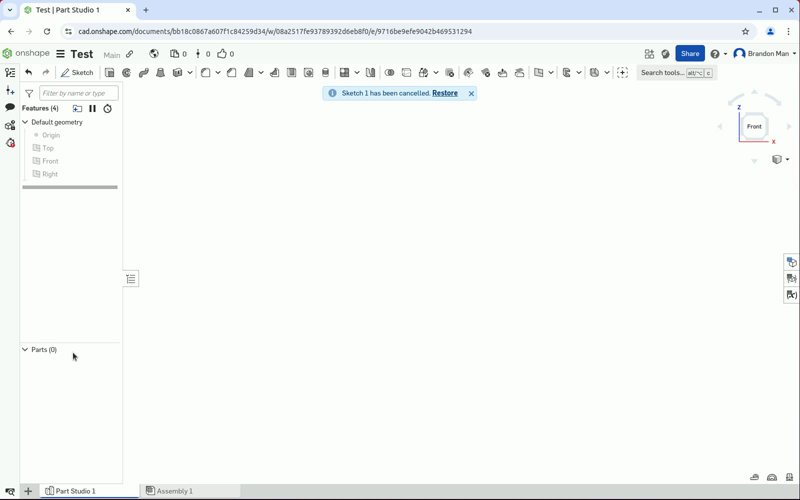
key(left)
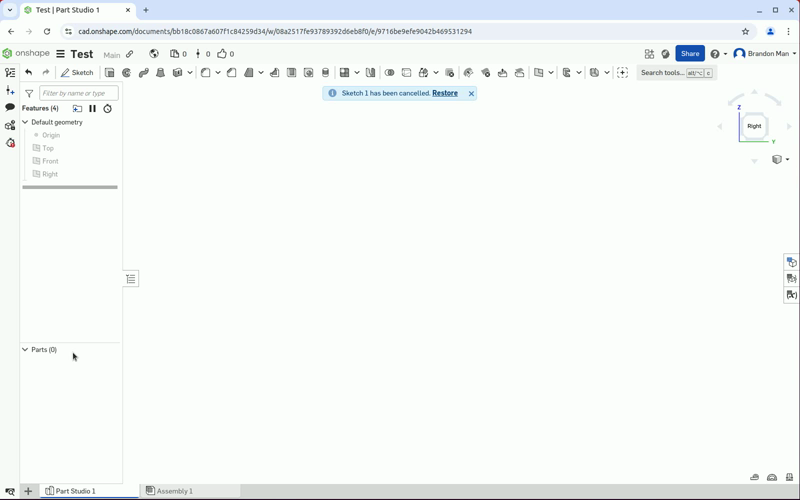
key_up(shift)
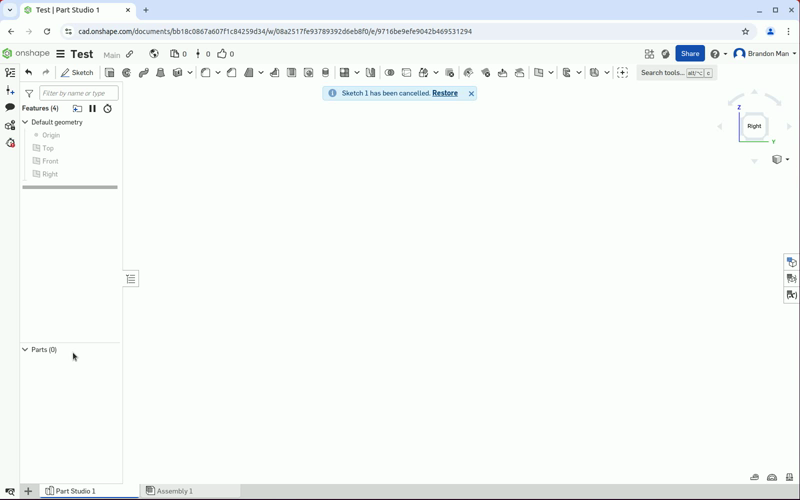
mouse_move(73, 352)
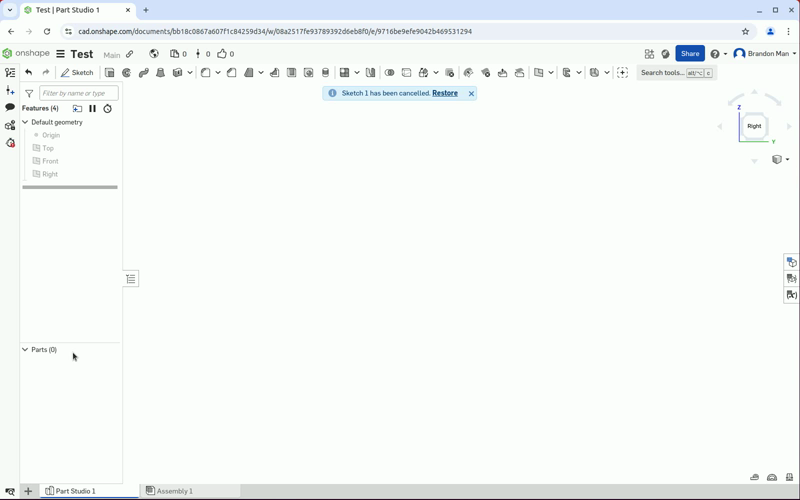
key(shift+y)
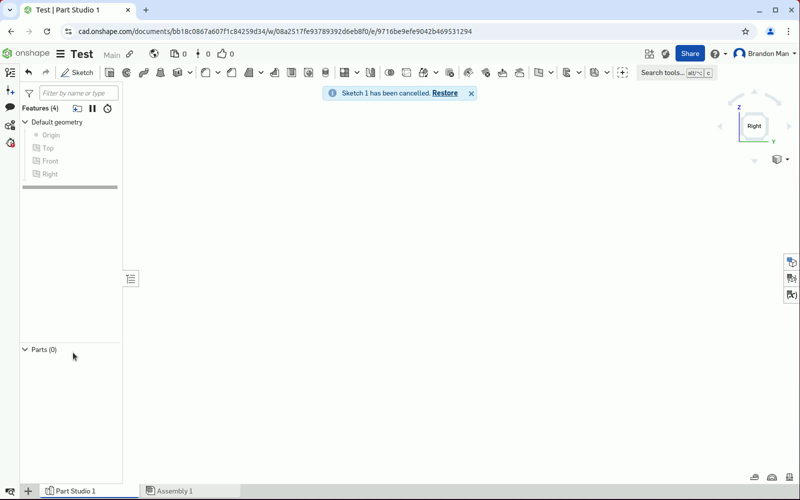
key(shift+s)
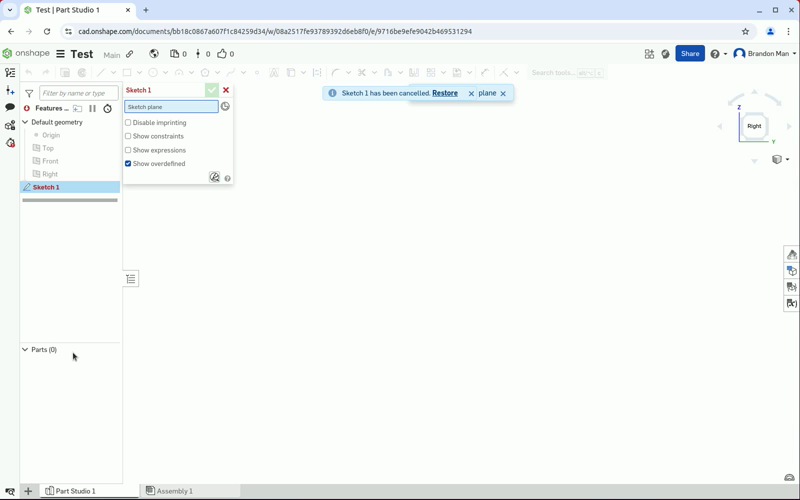
mouse_move(73, 176)
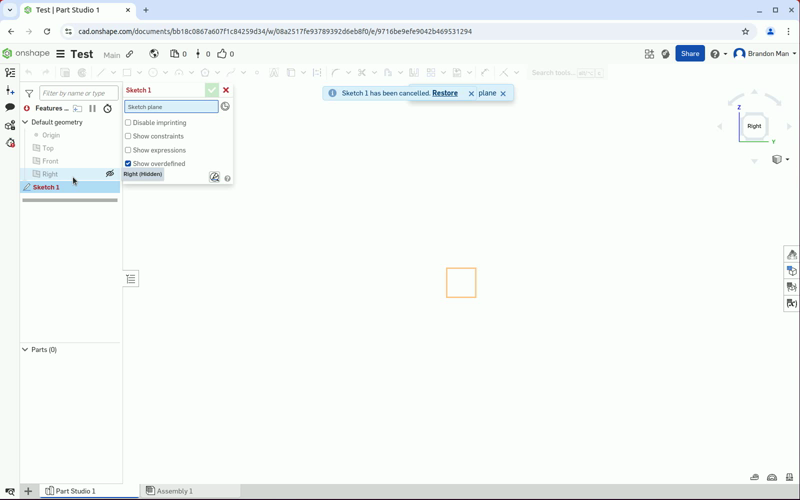
click(73, 176)
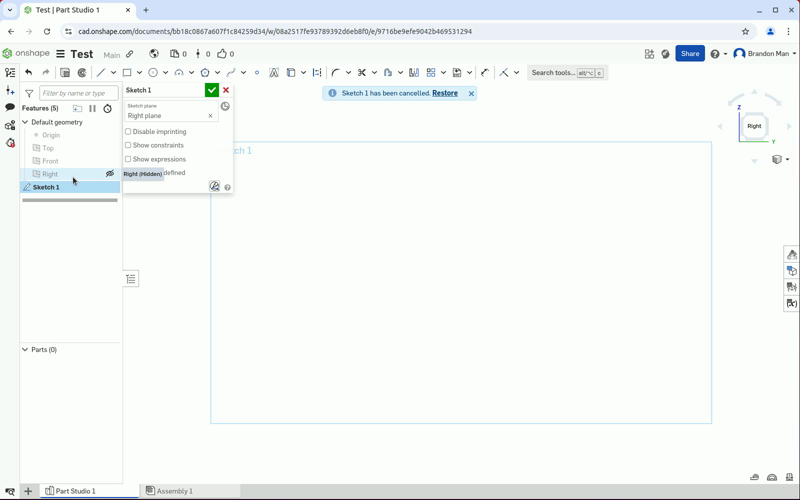
mouse_move(73, 352)
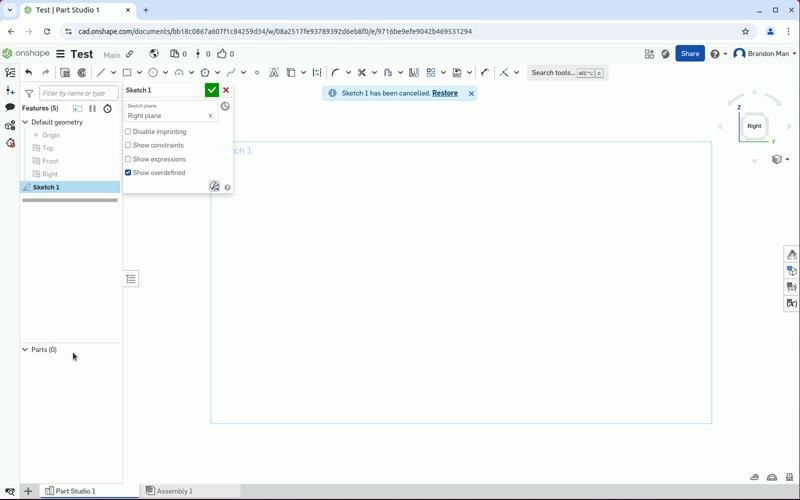
key(y)
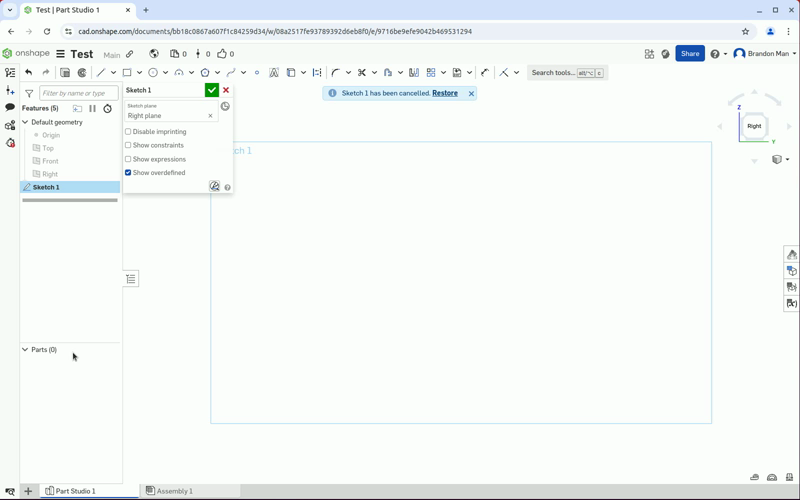
key(c)
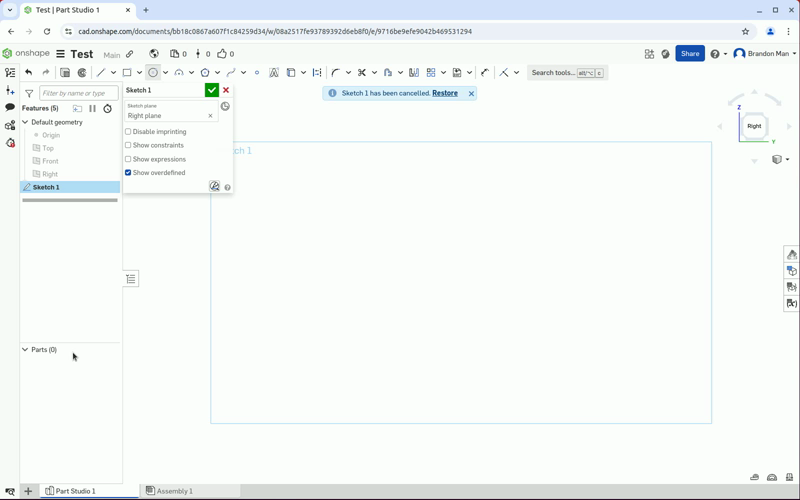
key_down(shift)
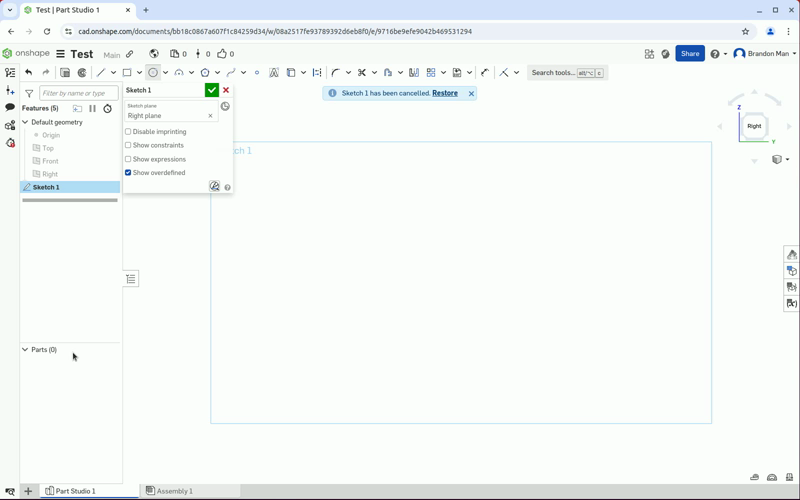
mouse_move(460, 282)
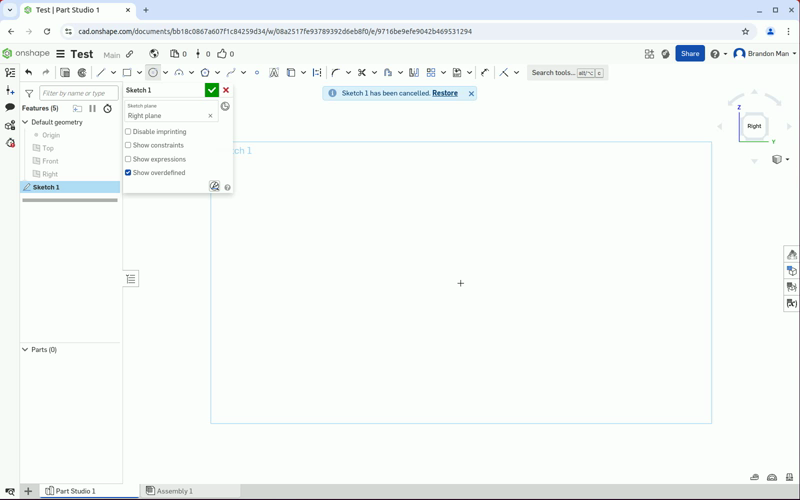
click(460, 282)
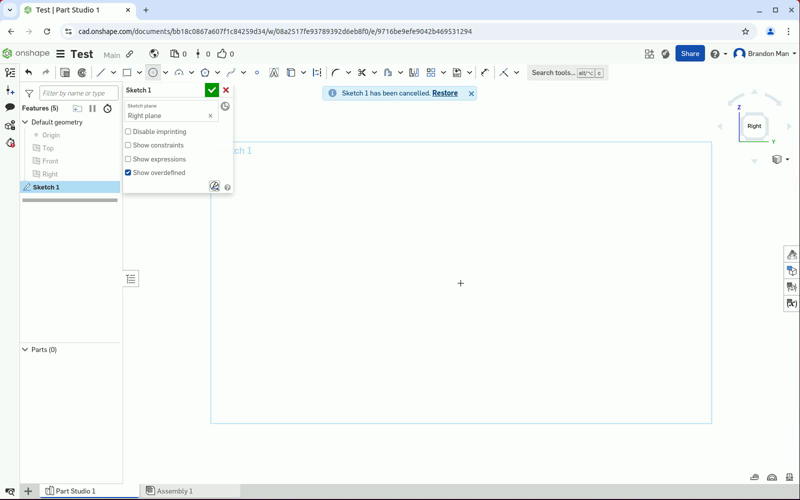
key_up(shift)
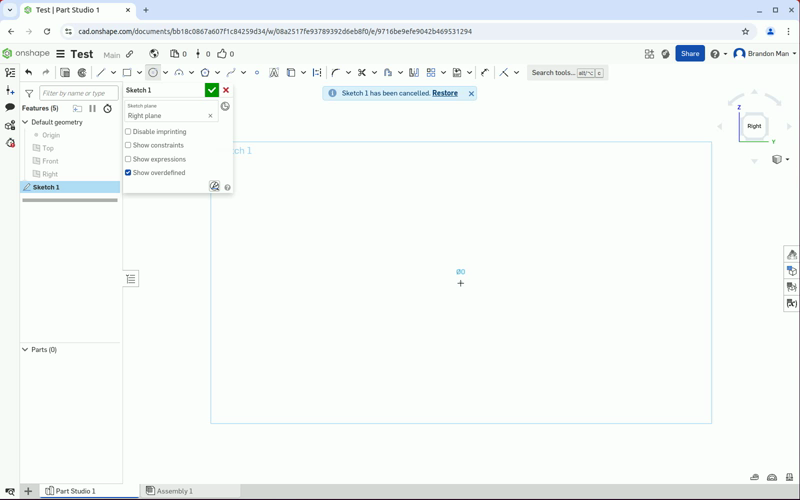
mouse_move(461, 282)
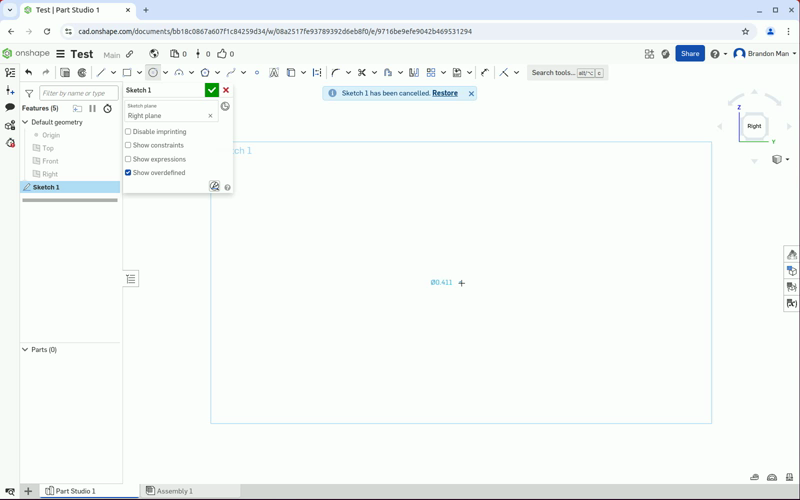
scroll(6)
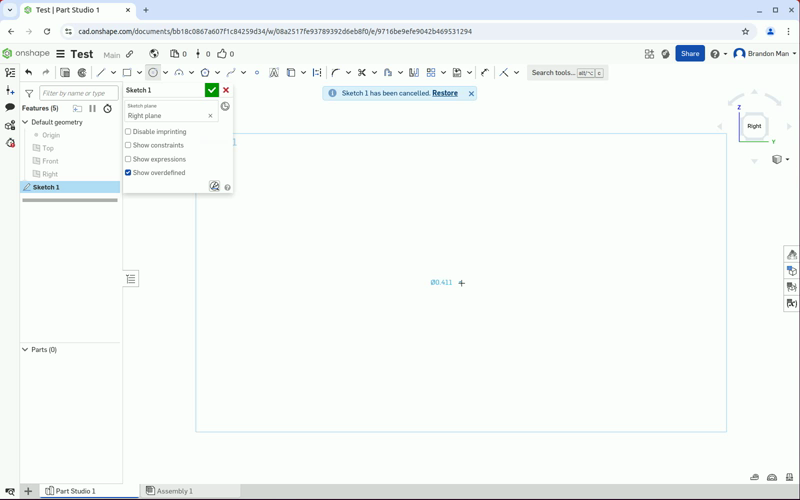
scroll(6)
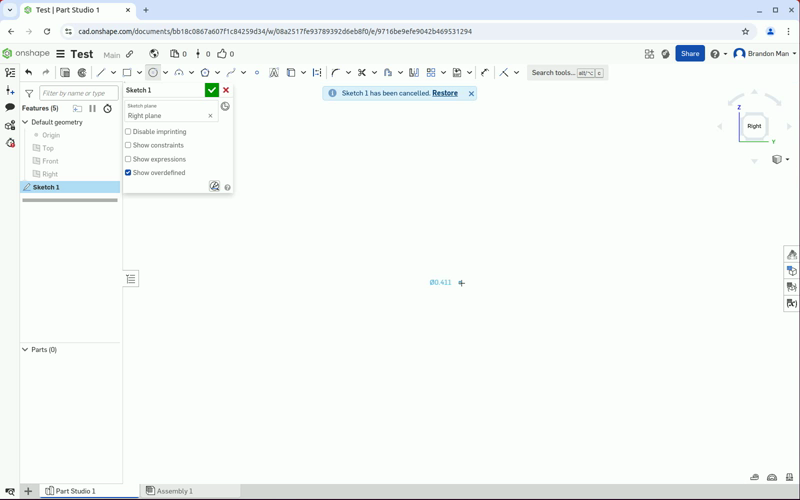
scroll(6)
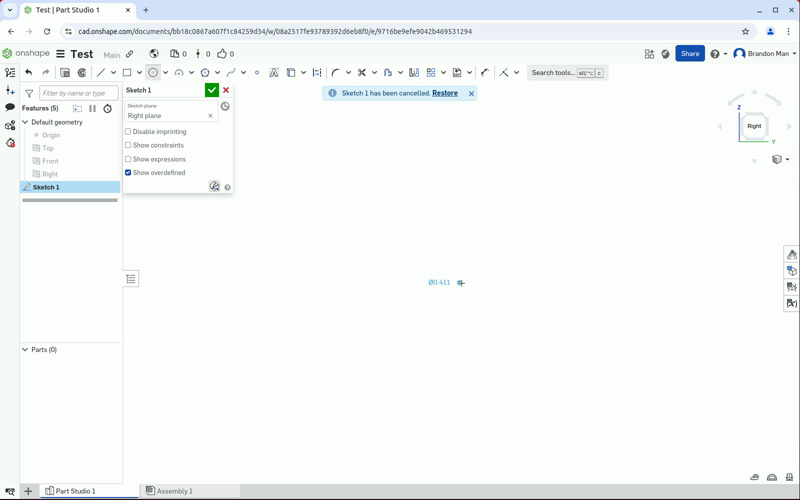
scroll(6)
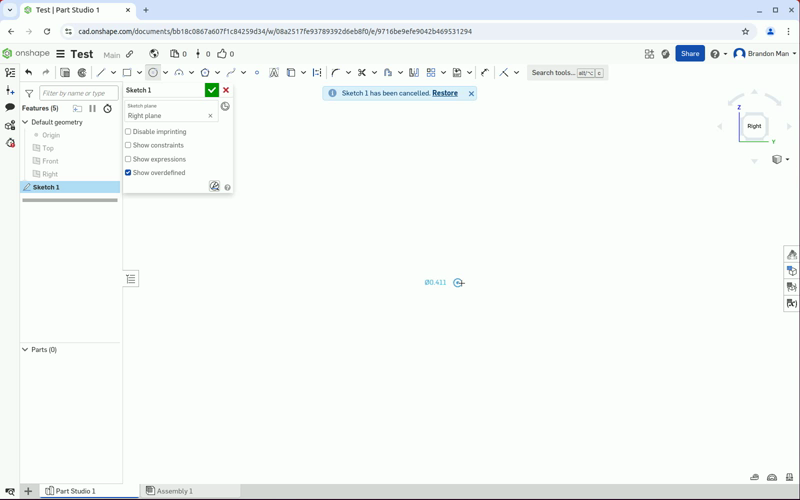
scroll(6)
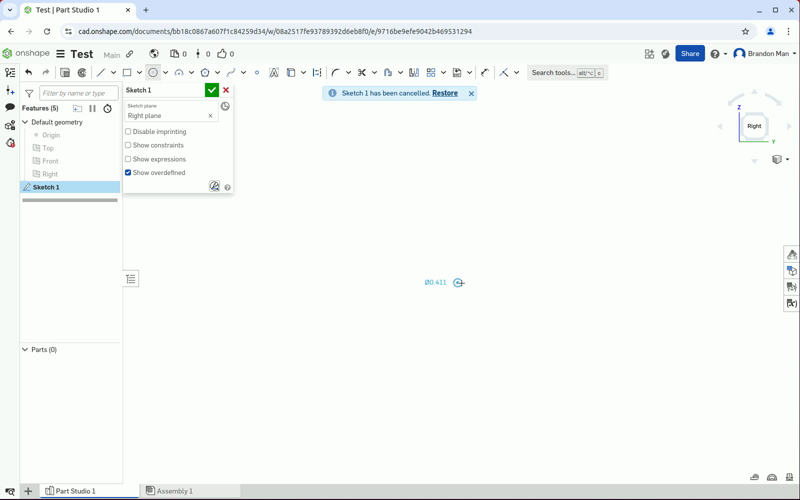
scroll(6)
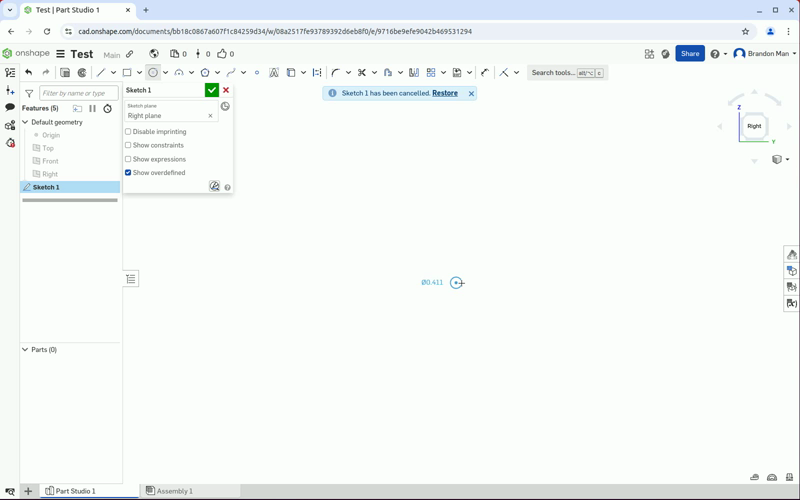
scroll(6)
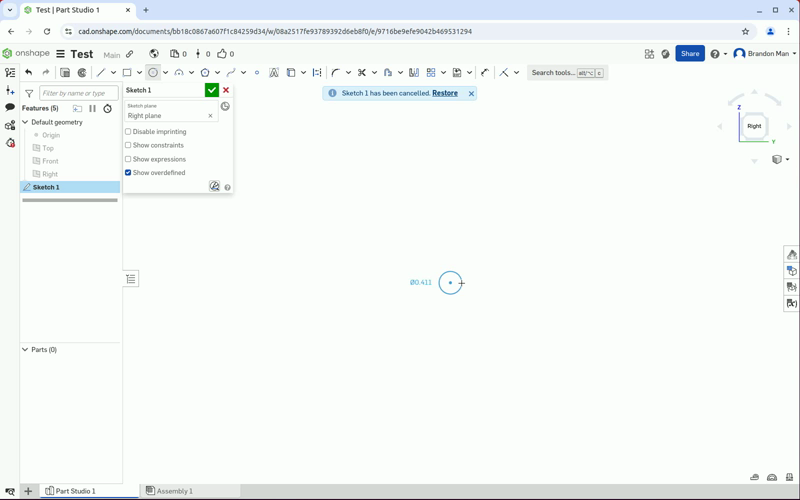
click(461, 282)
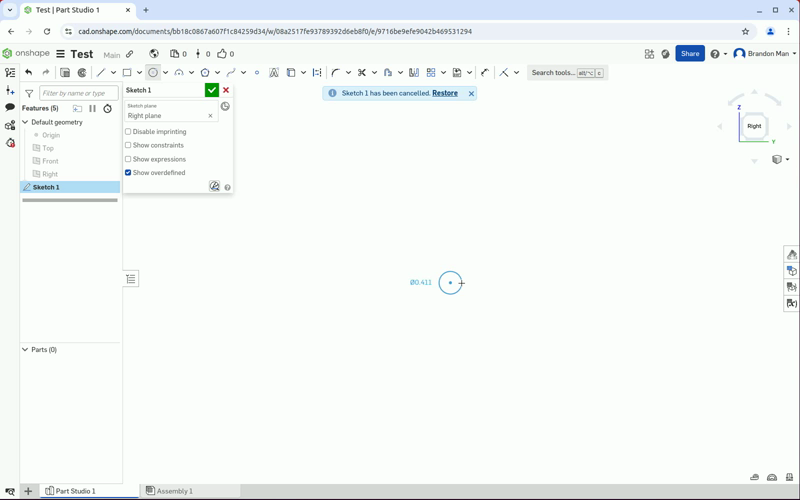
scroll(-6)
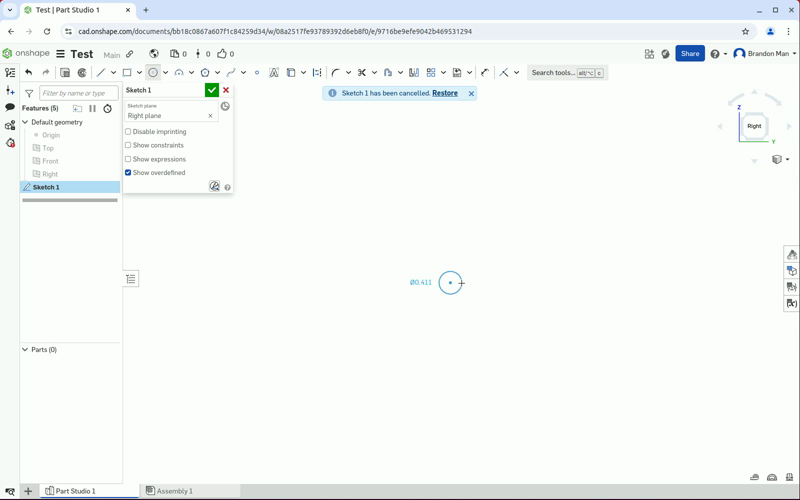
scroll(-6)
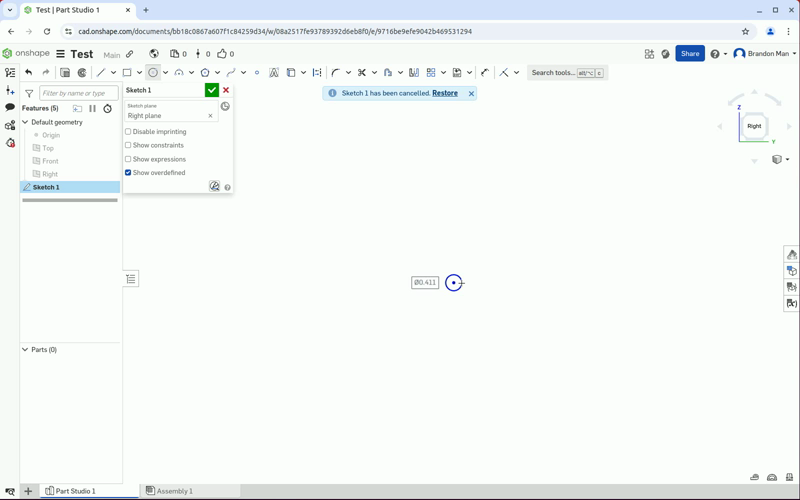
scroll(-6)
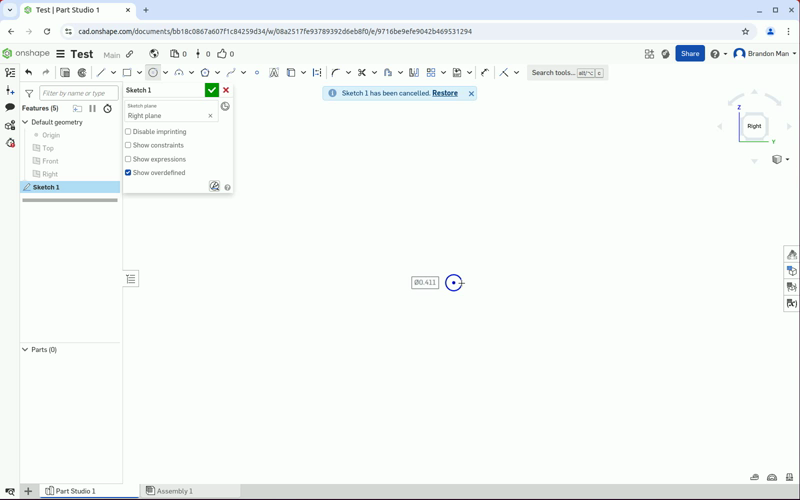
scroll(-6)
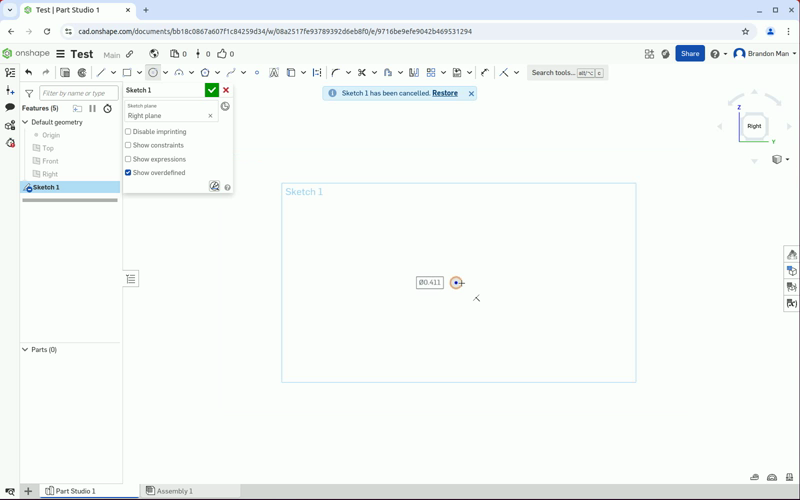
scroll(-6)
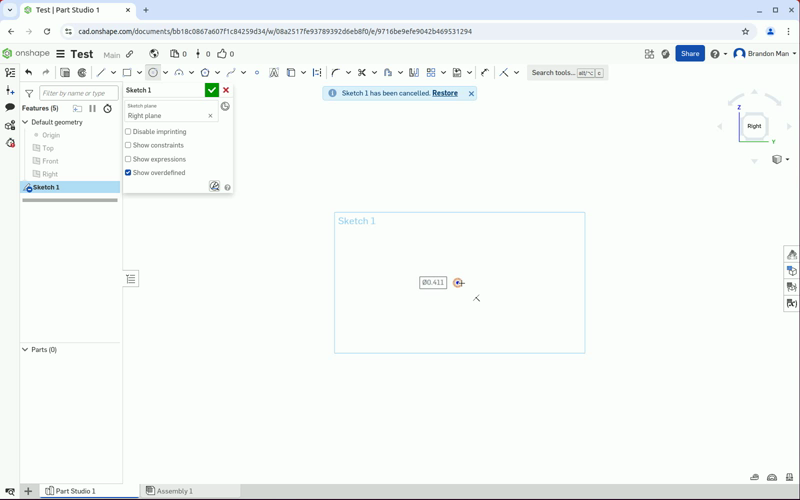
scroll(-6)
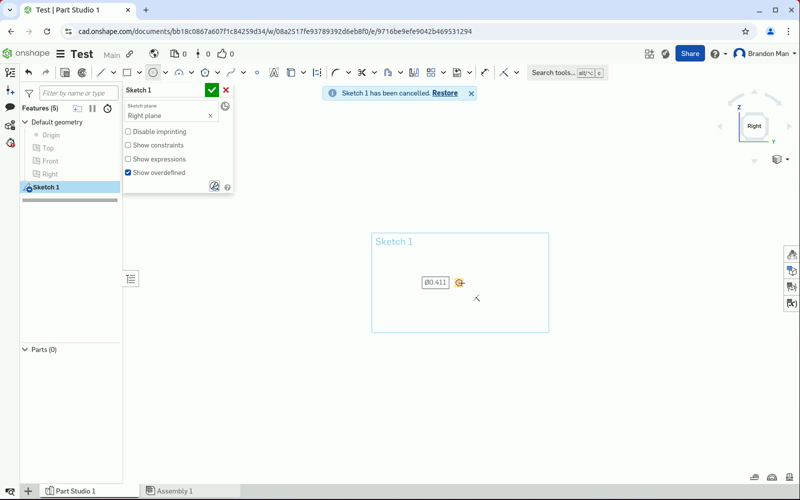
scroll(-6)
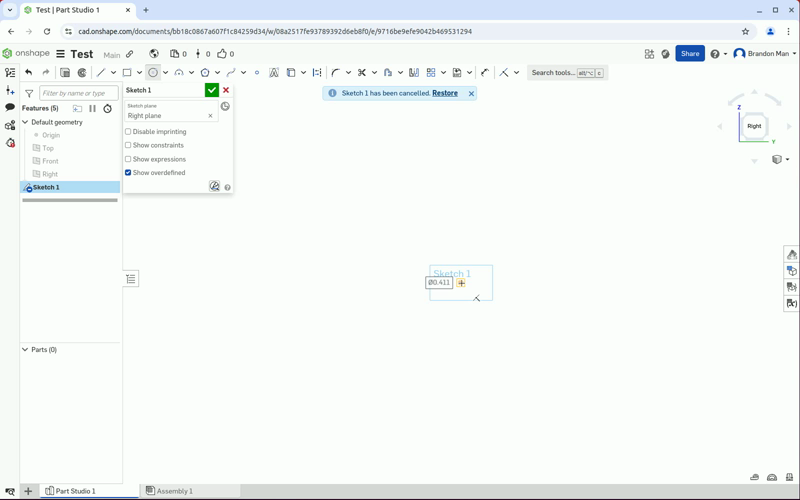
key(esc)
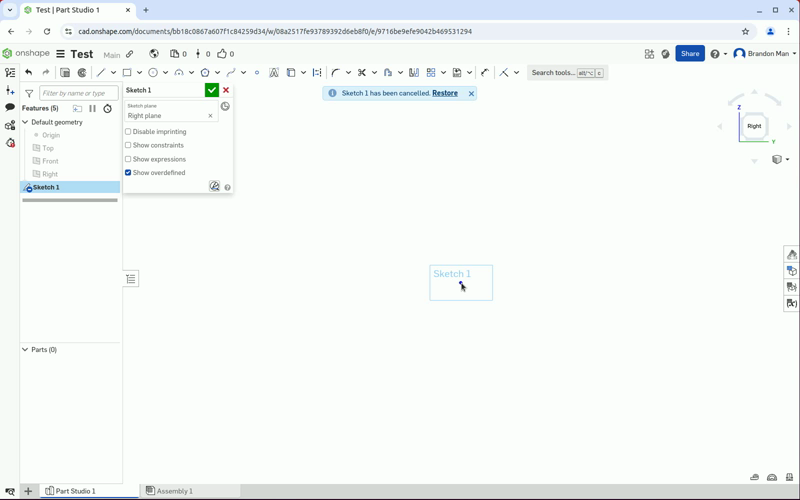
key(c)
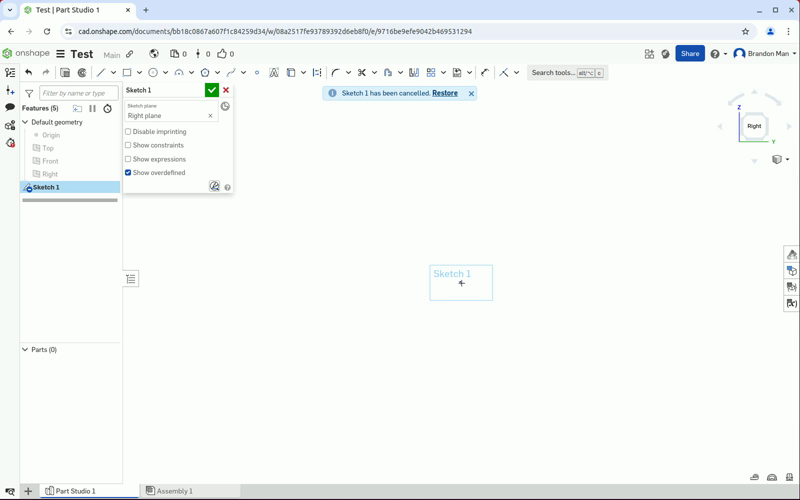
key_down(shift)
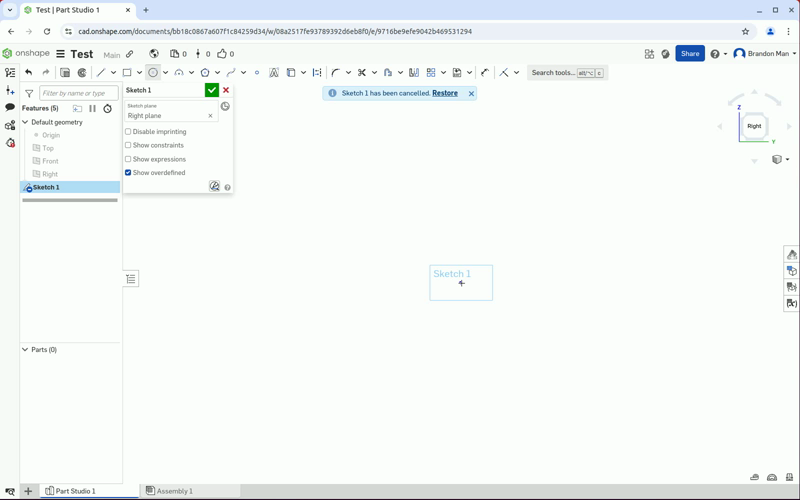
mouse_move(460, 282)
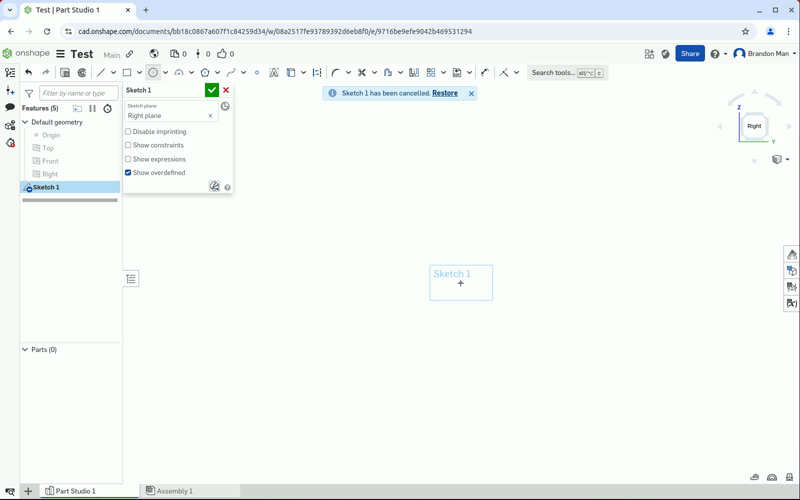
scroll(6)
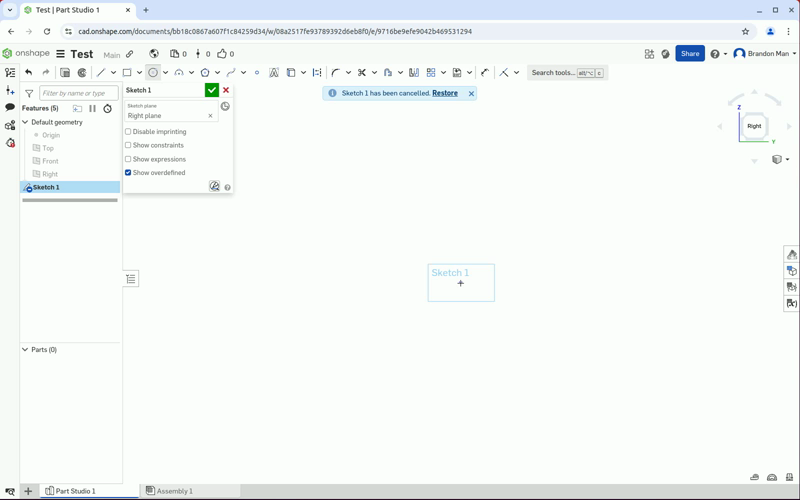
scroll(6)
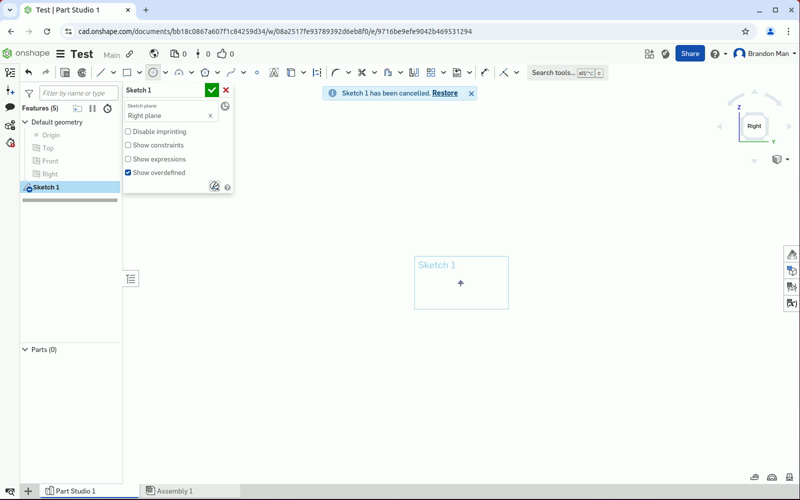
scroll(6)
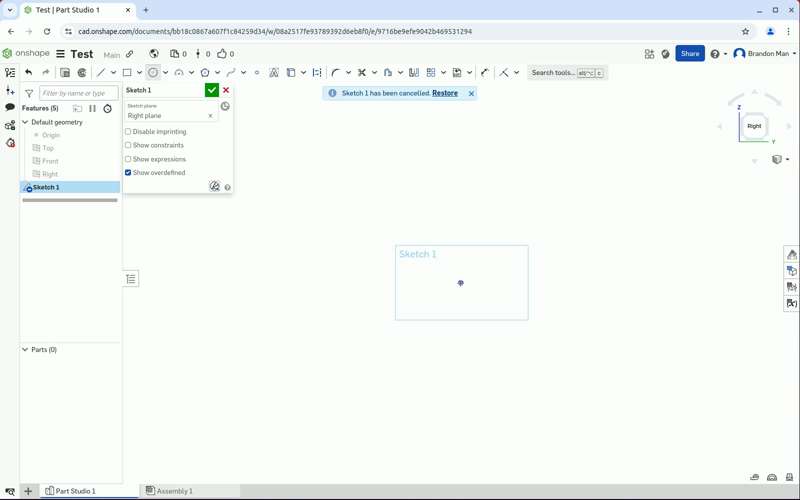
scroll(6)
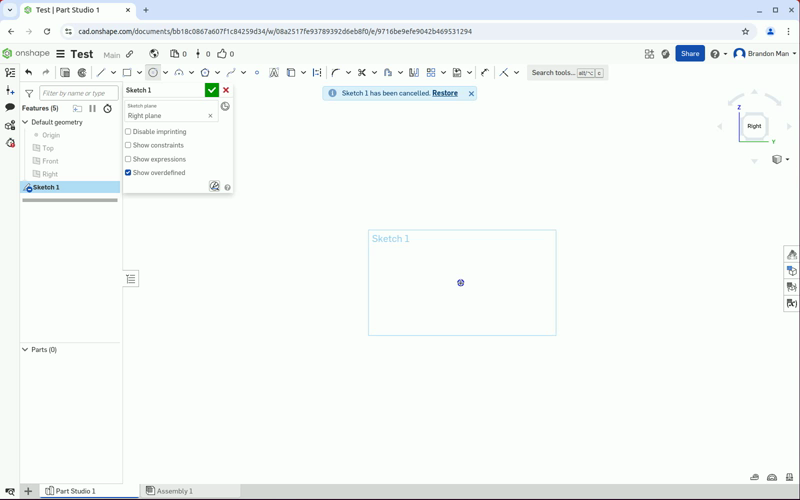
scroll(6)
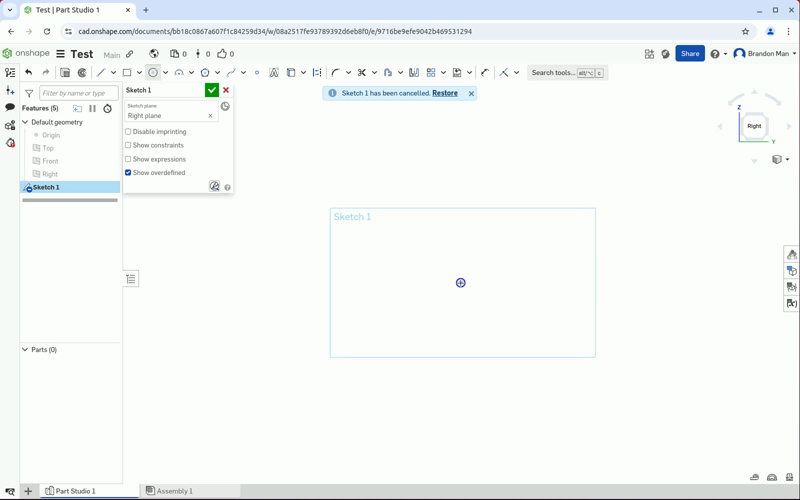
scroll(6)
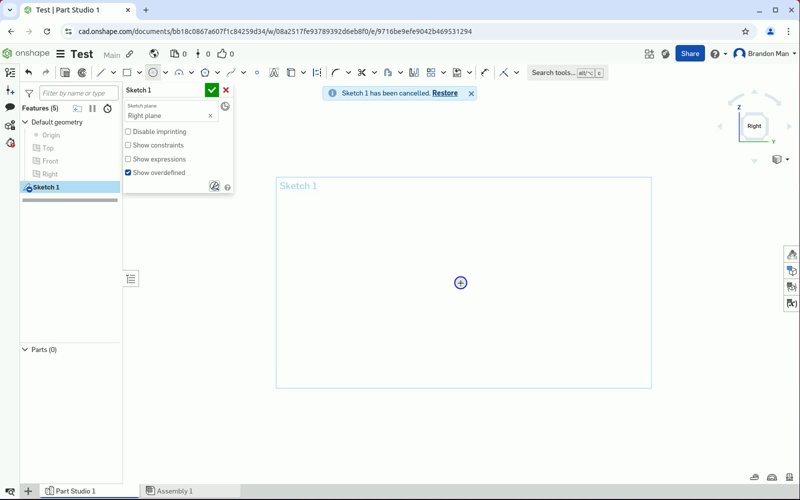
scroll(6)
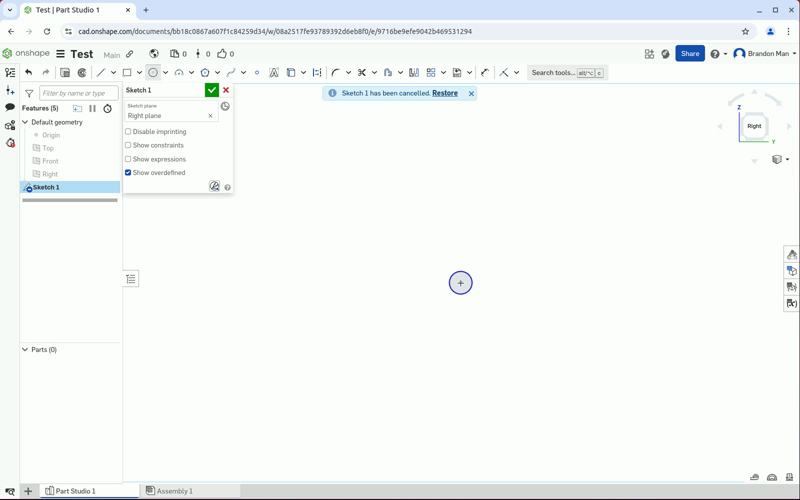
click(460, 282)
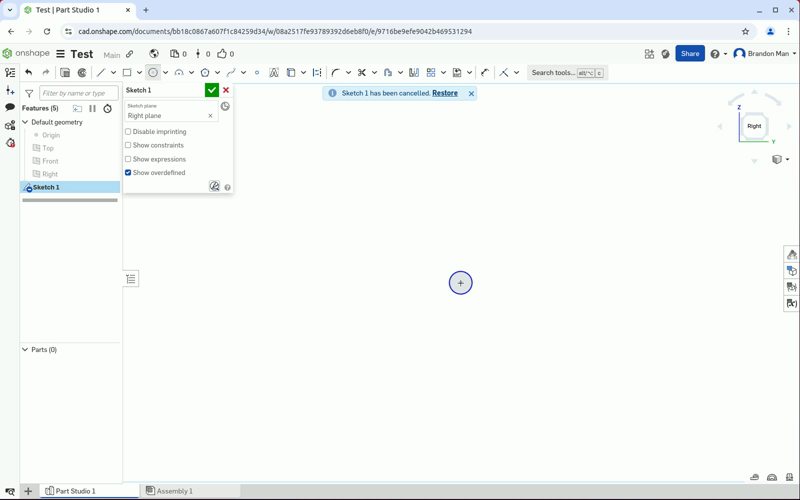
scroll(-6)
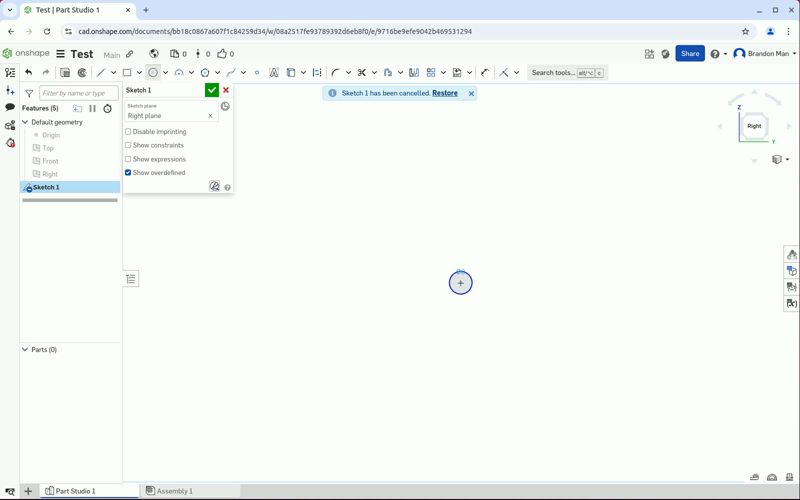
scroll(-6)
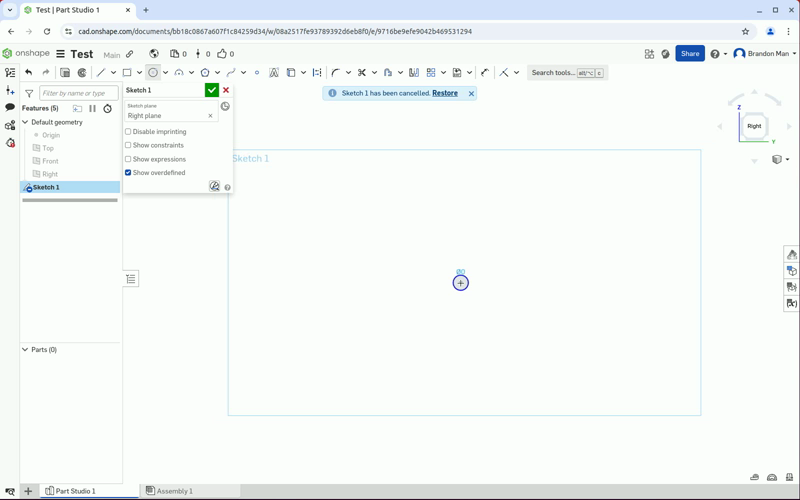
scroll(-6)
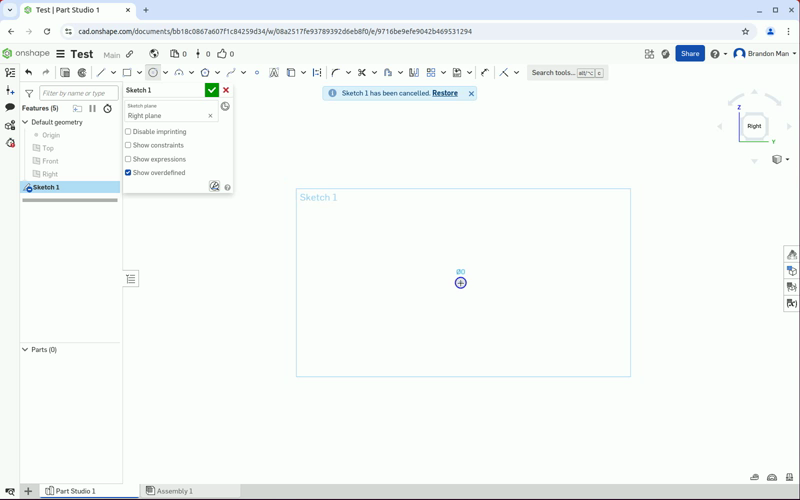
scroll(-6)
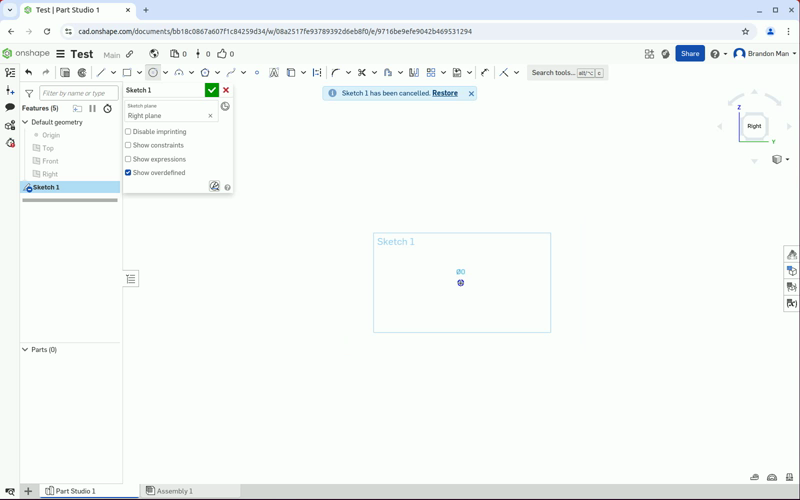
scroll(-6)
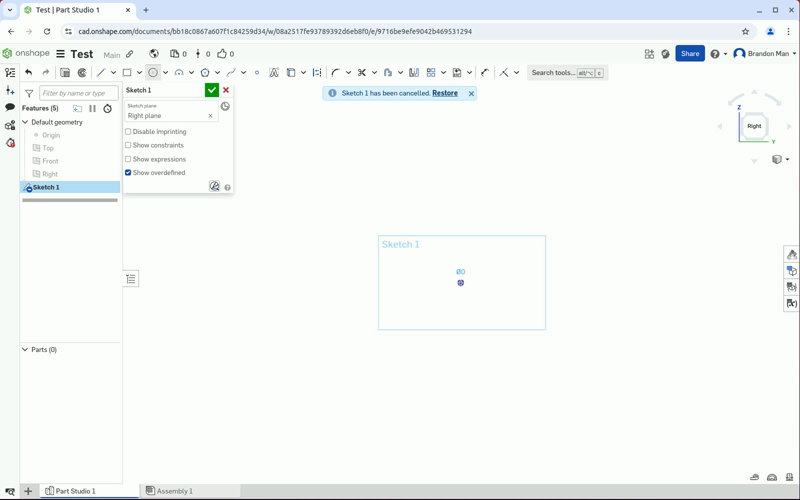
scroll(-6)
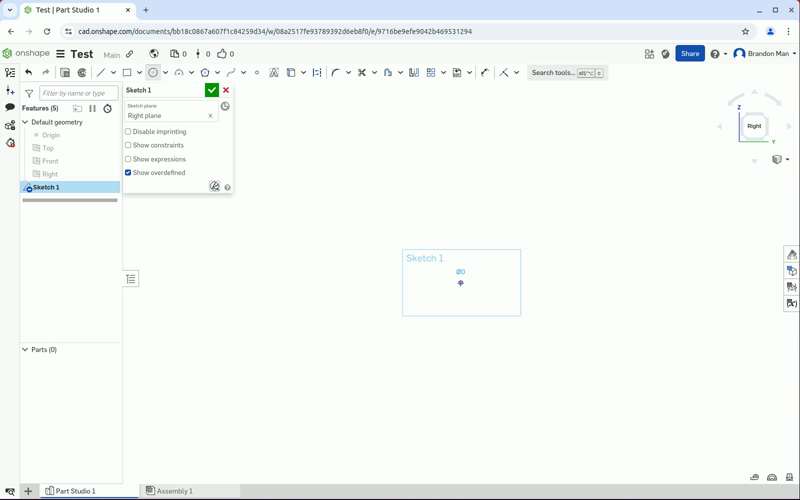
scroll(-6)
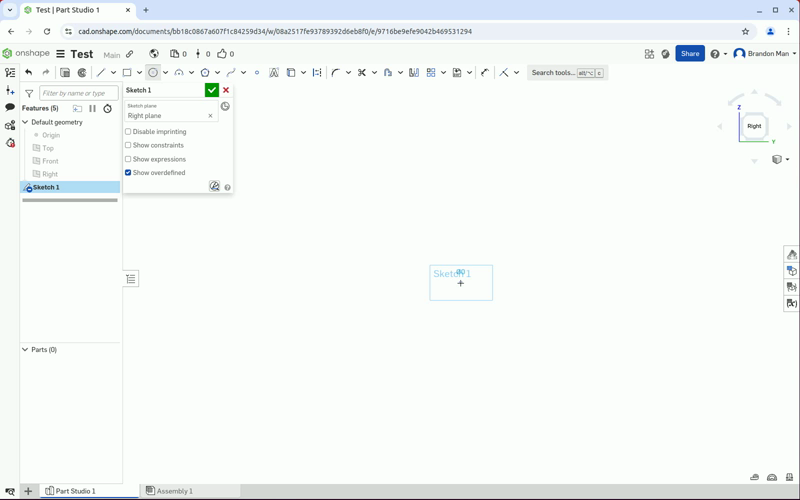
key_up(shift)
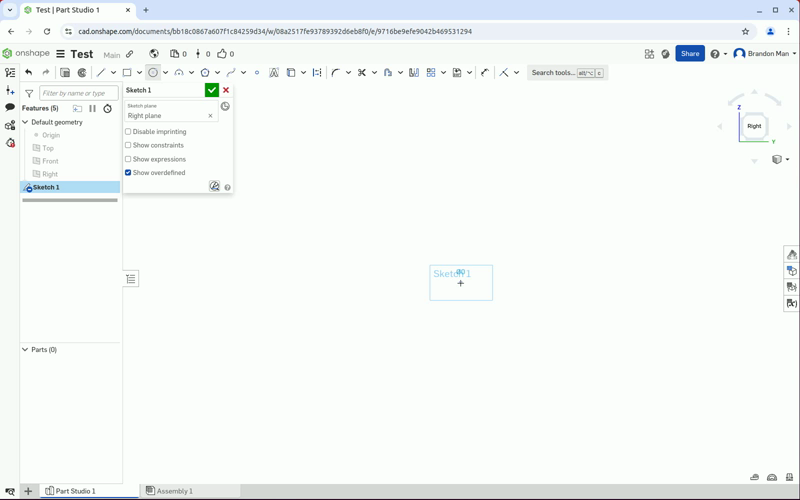
mouse_move(461, 282)
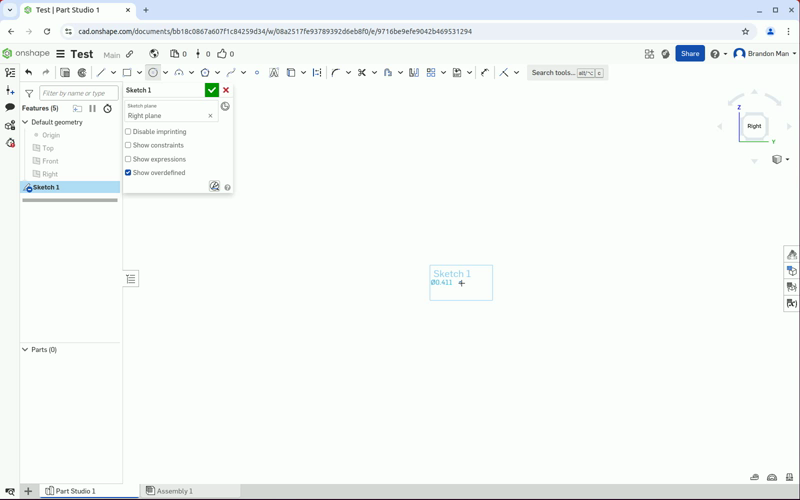
scroll(6)
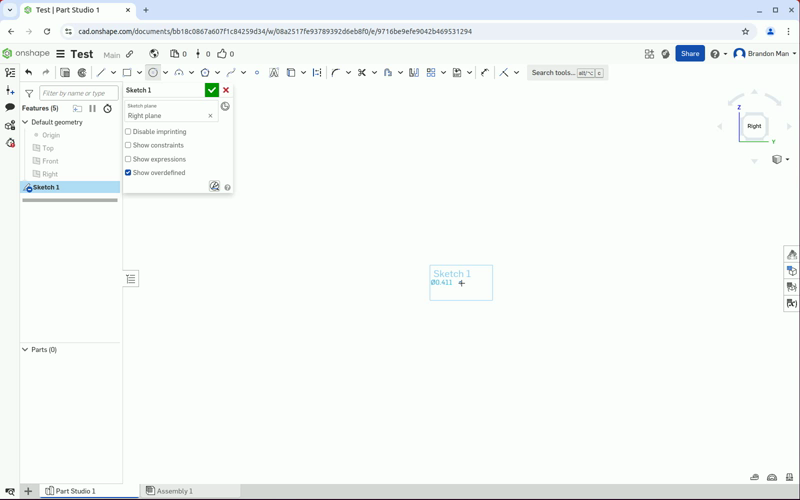
scroll(6)
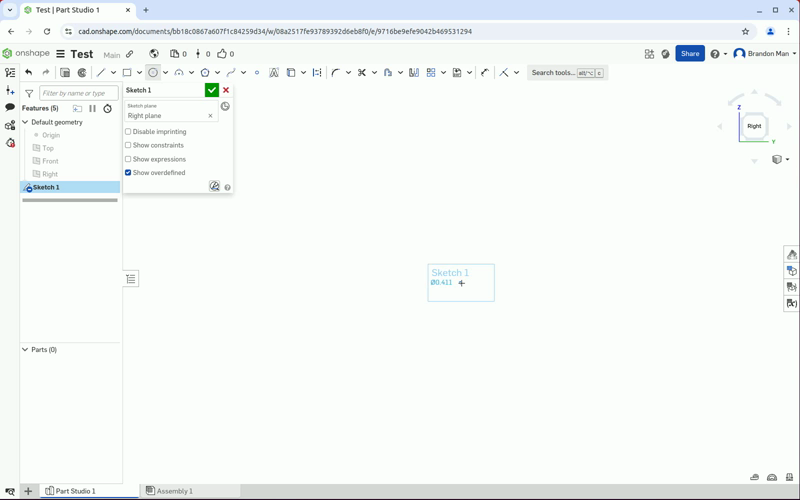
scroll(6)
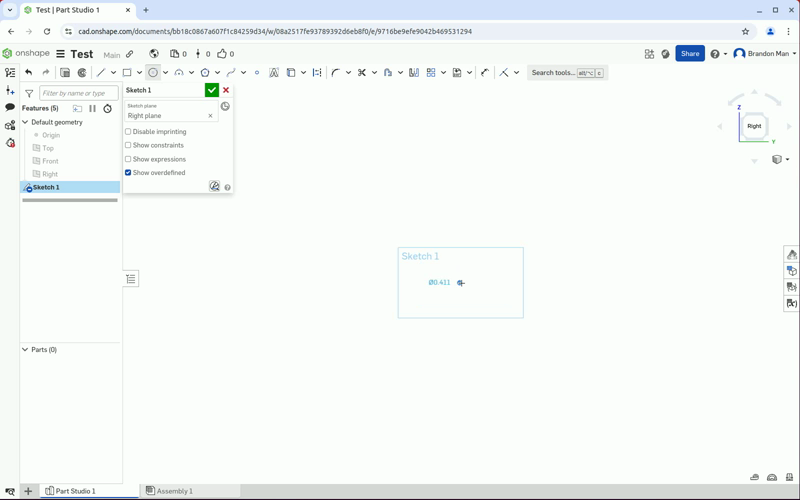
scroll(6)
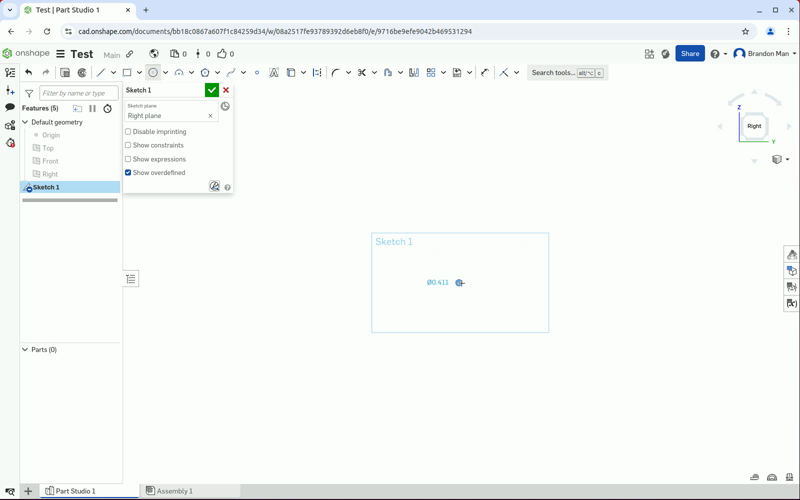
scroll(6)
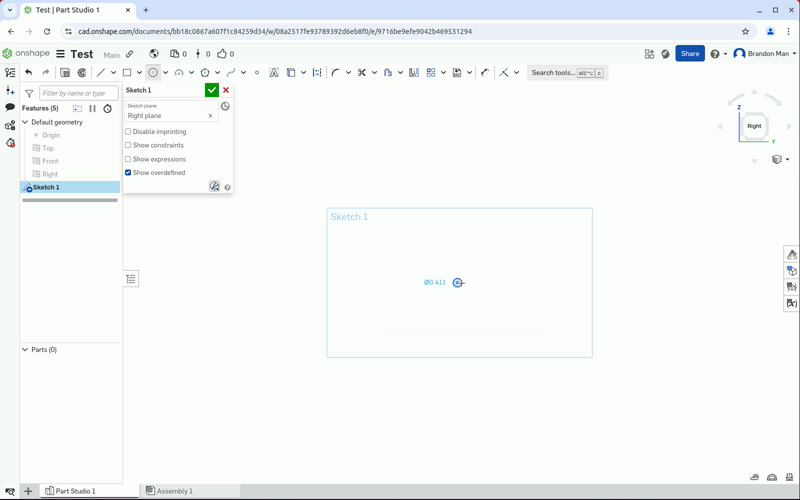
scroll(6)
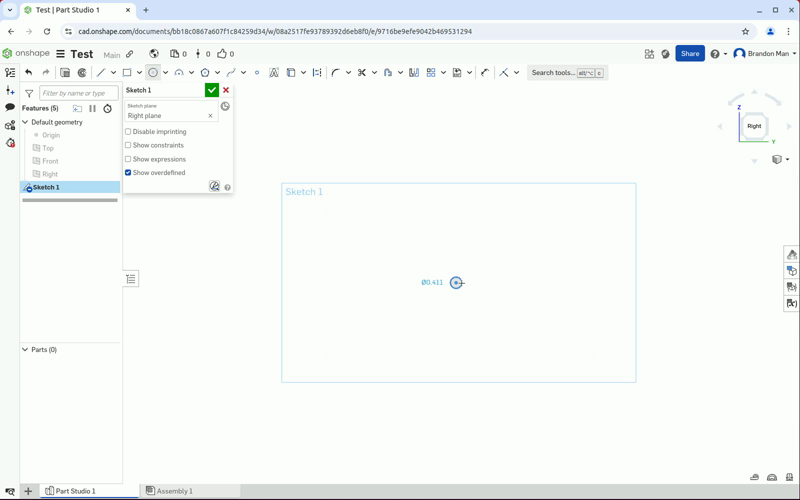
scroll(6)
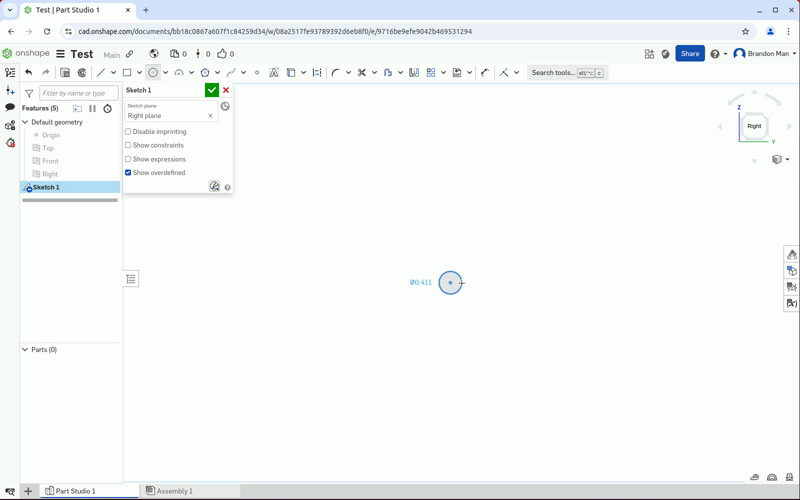
click(461, 282)
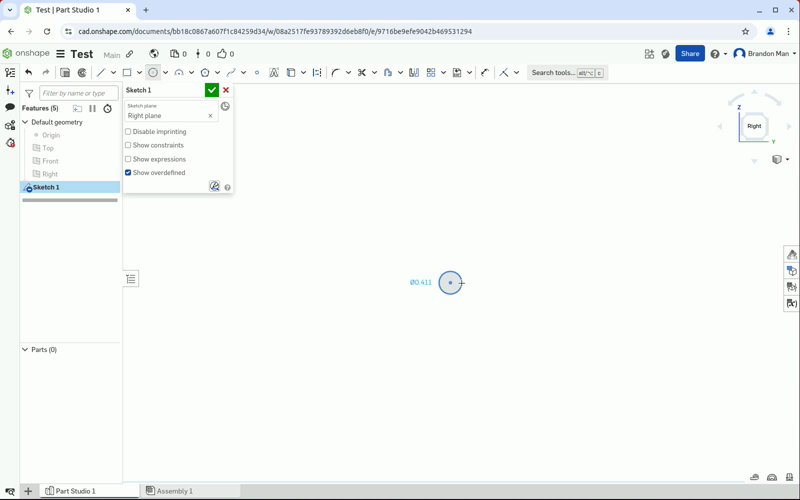
scroll(-6)
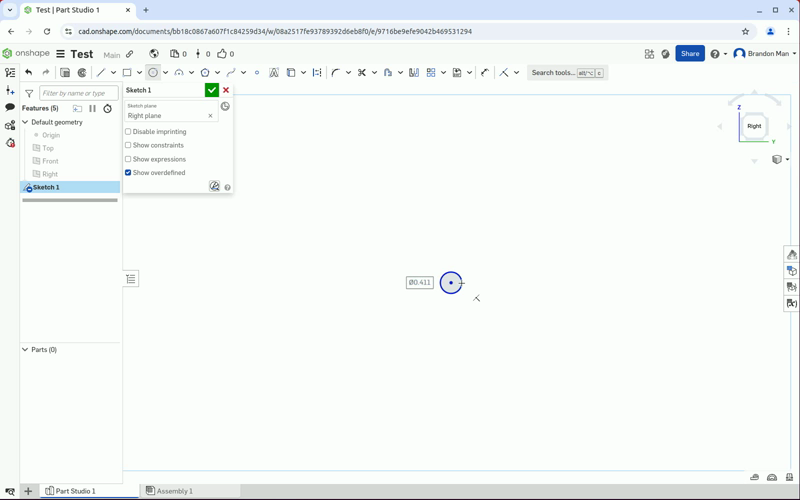
scroll(-6)
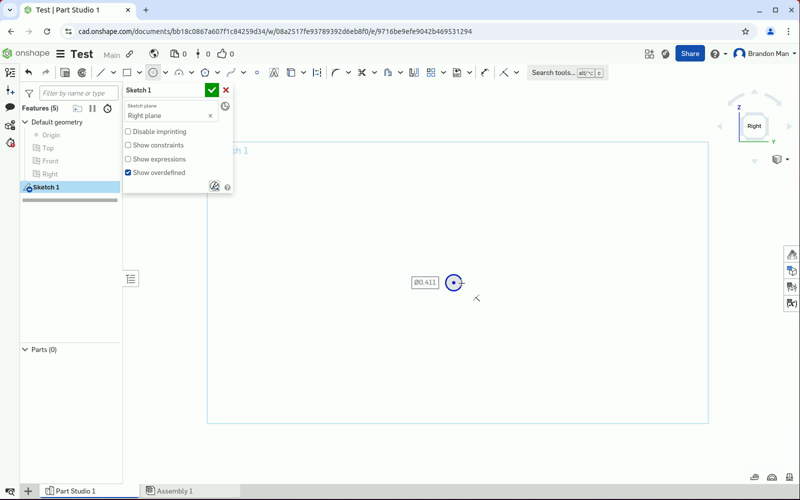
scroll(-6)
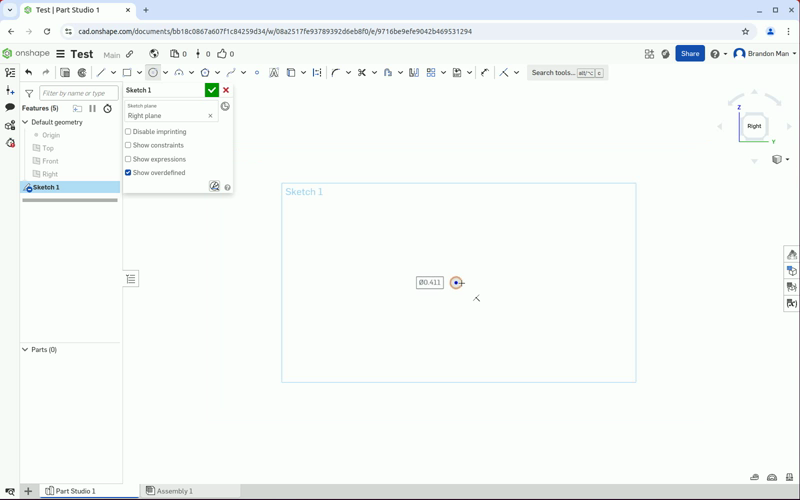
scroll(-6)
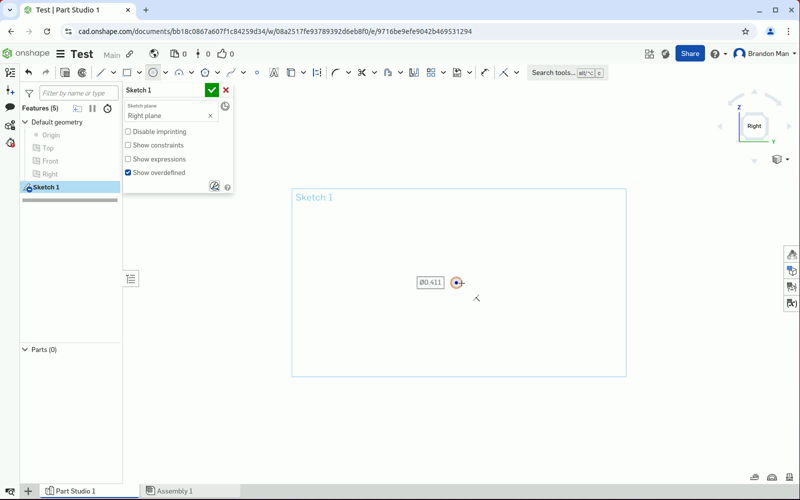
scroll(-6)
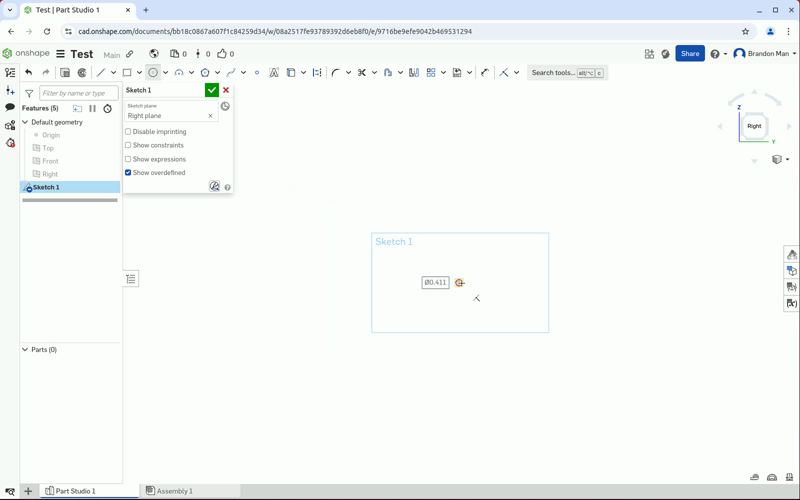
scroll(-6)
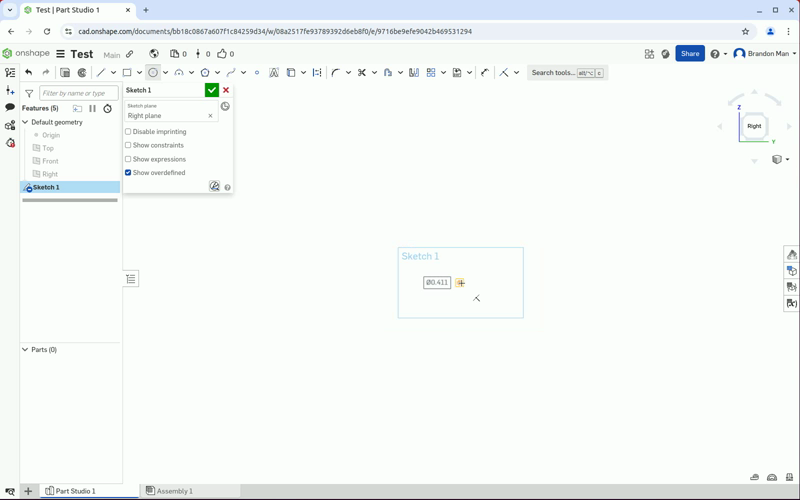
scroll(-6)
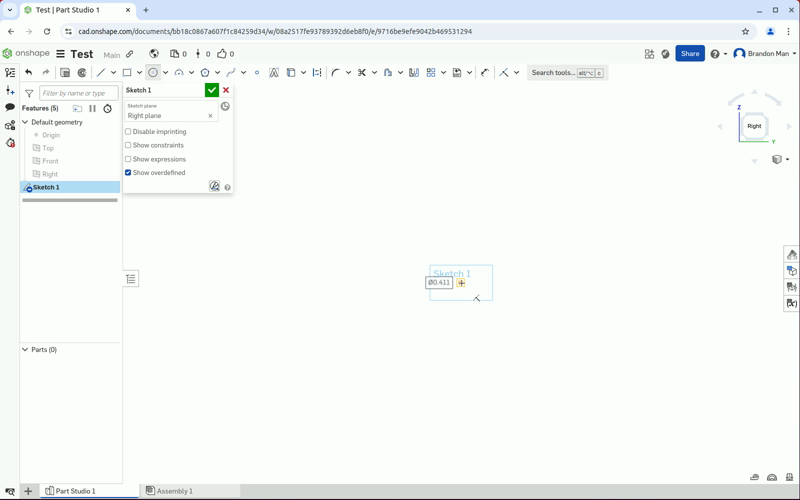
key(esc)
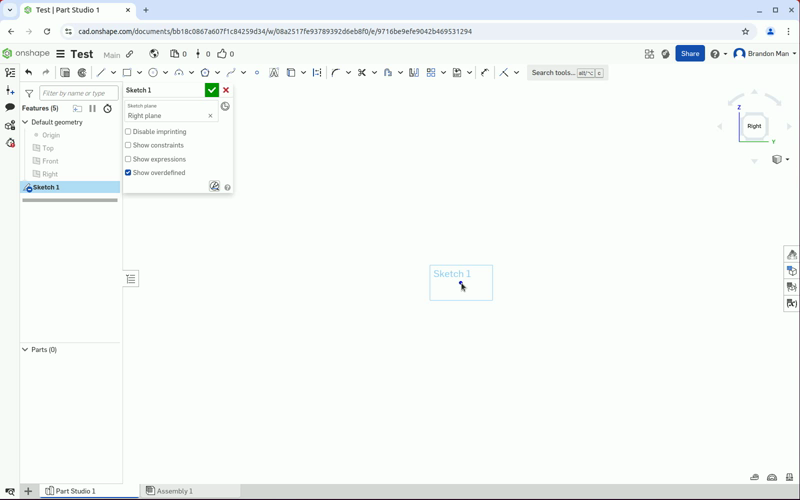
mouse_move(461, 283)
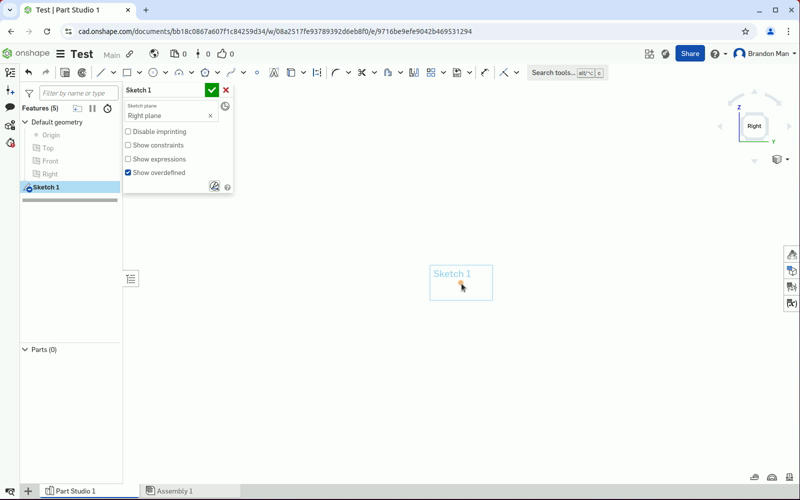
scroll(6)
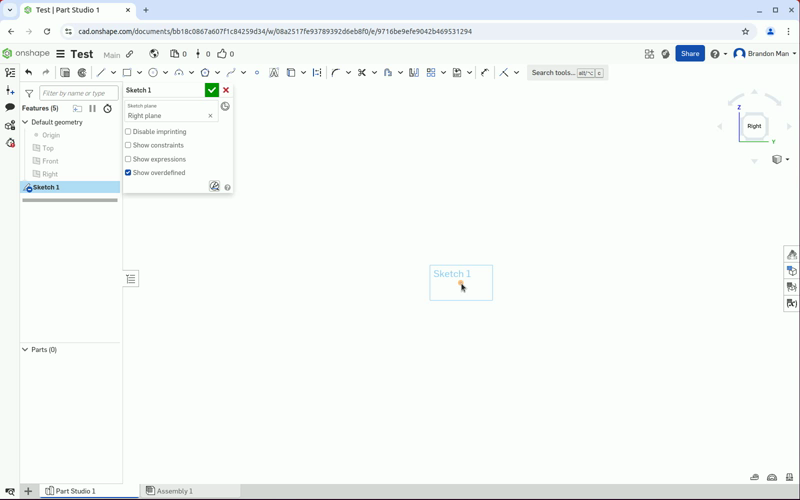
scroll(6)
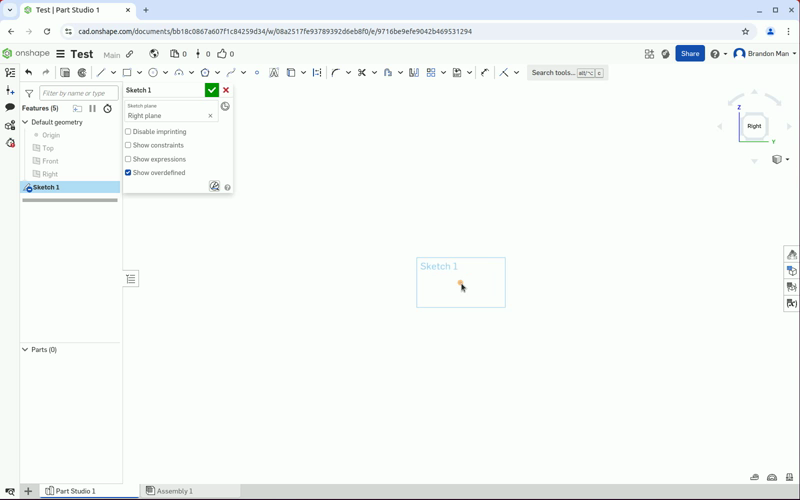
scroll(6)
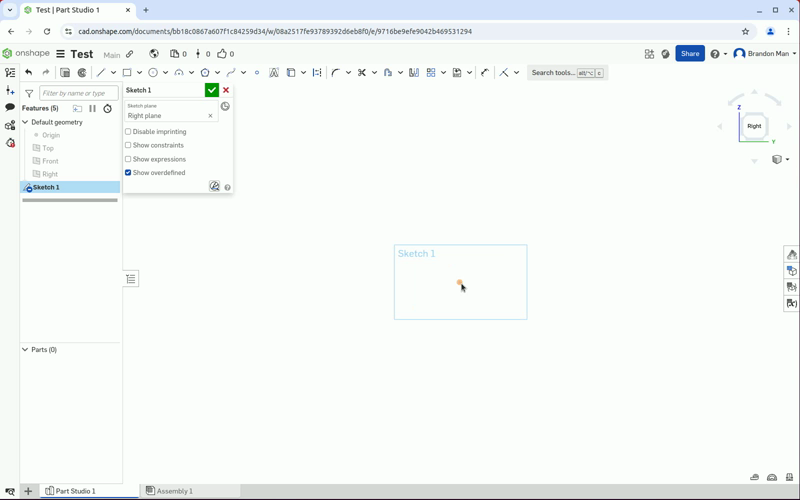
scroll(6)
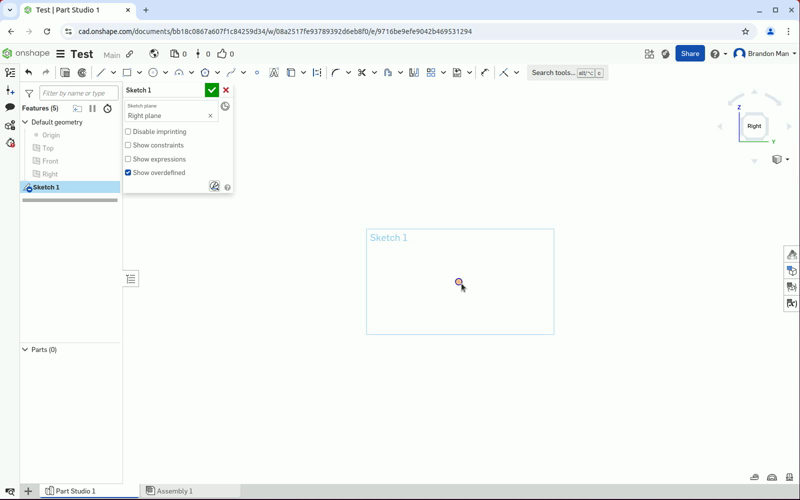
scroll(6)
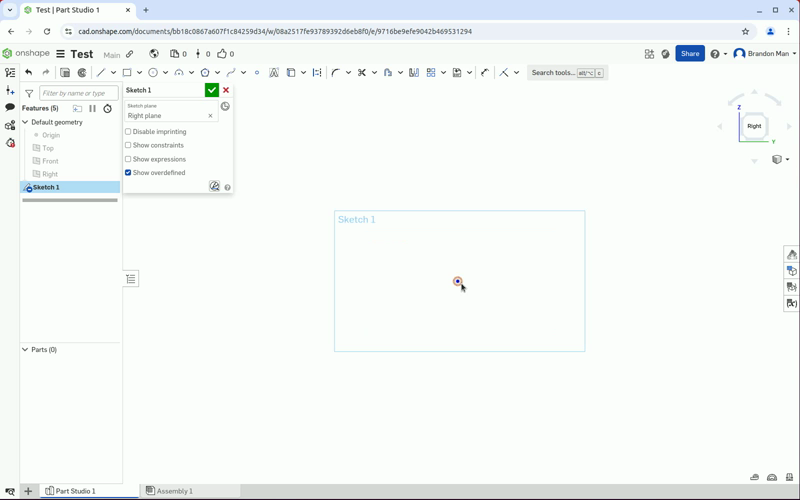
scroll(6)
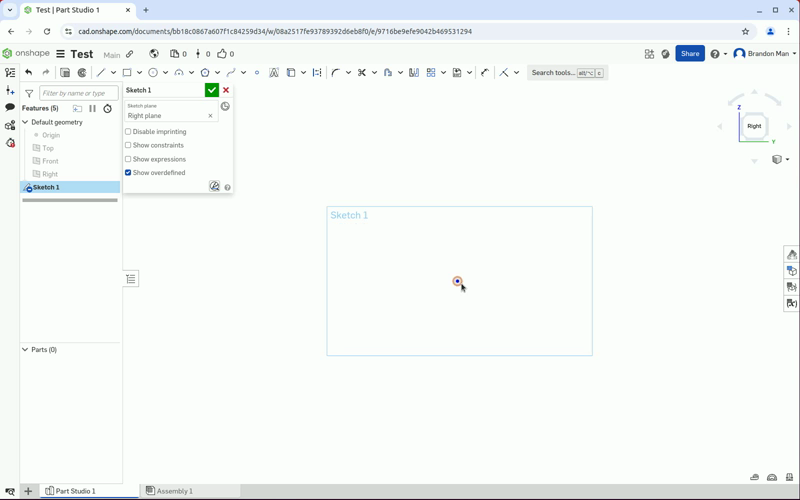
scroll(6)
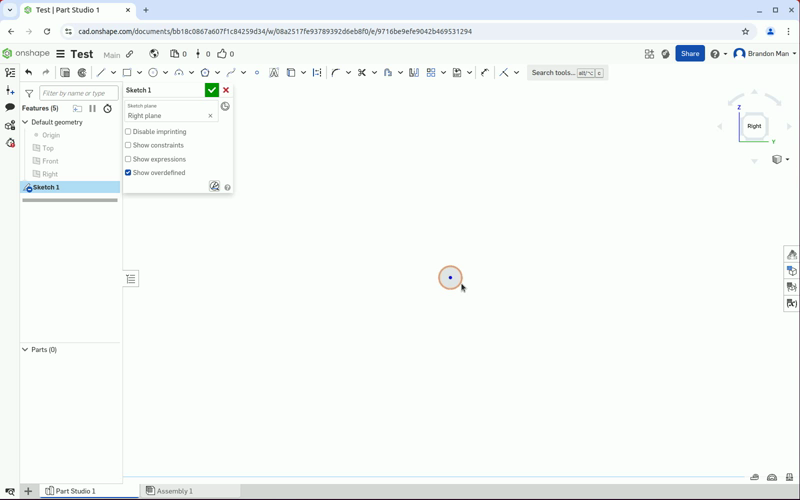
click(461, 283)
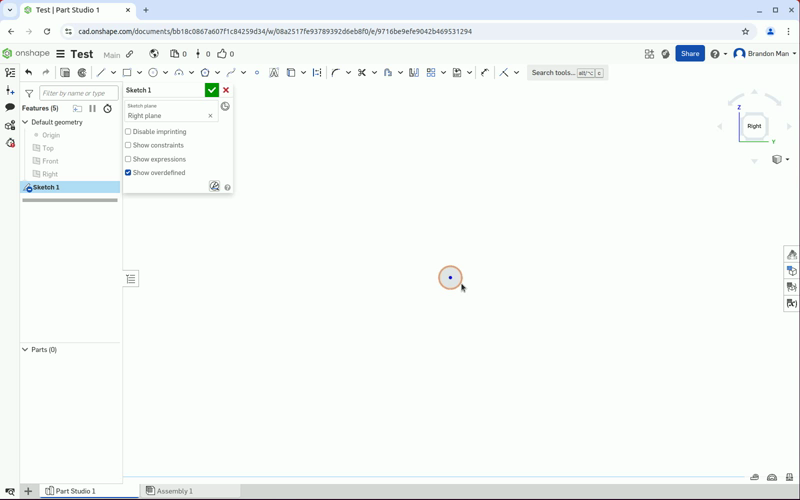
scroll(-6)
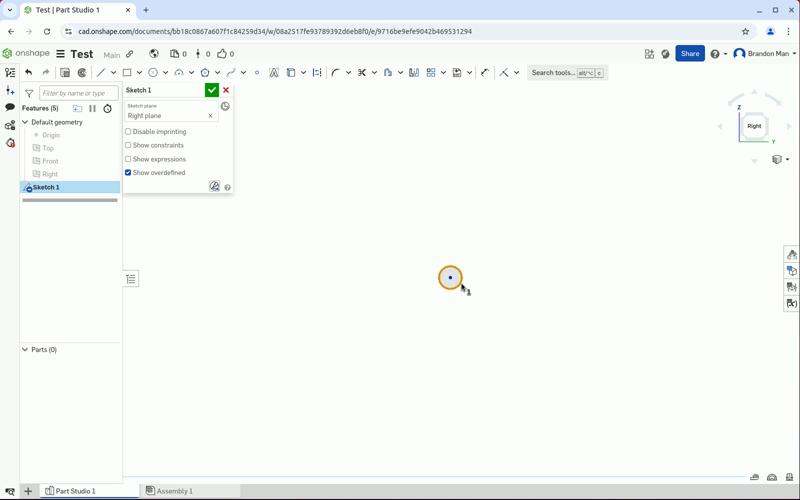
scroll(-6)
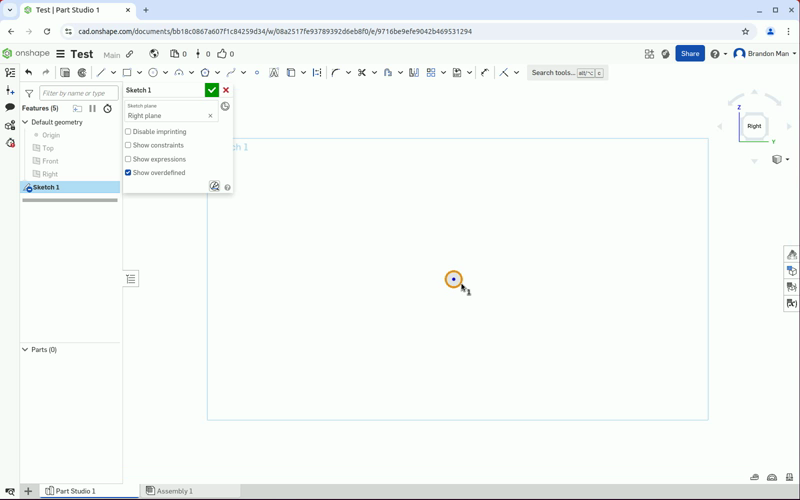
scroll(-6)
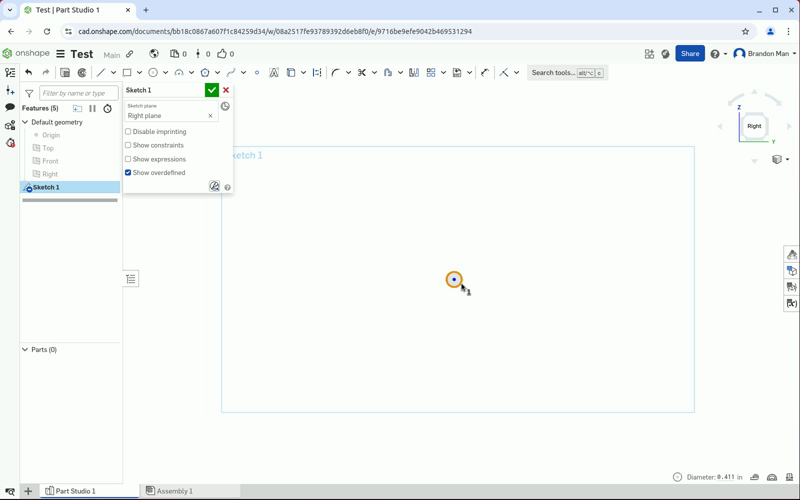
scroll(-6)
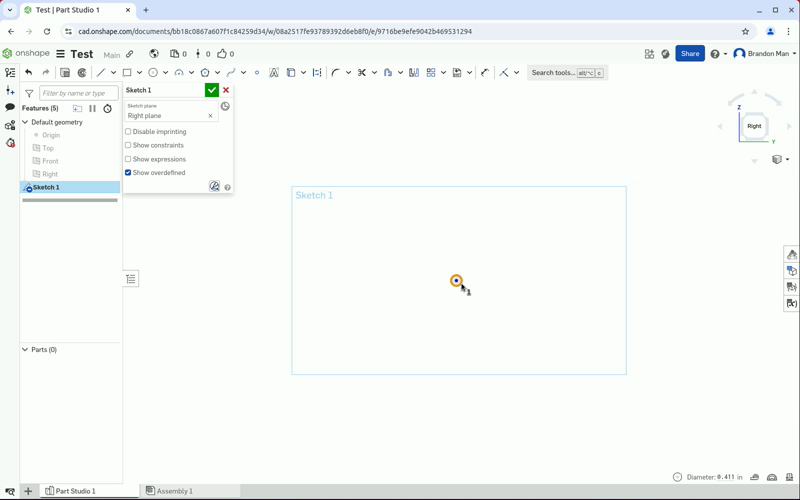
scroll(-6)
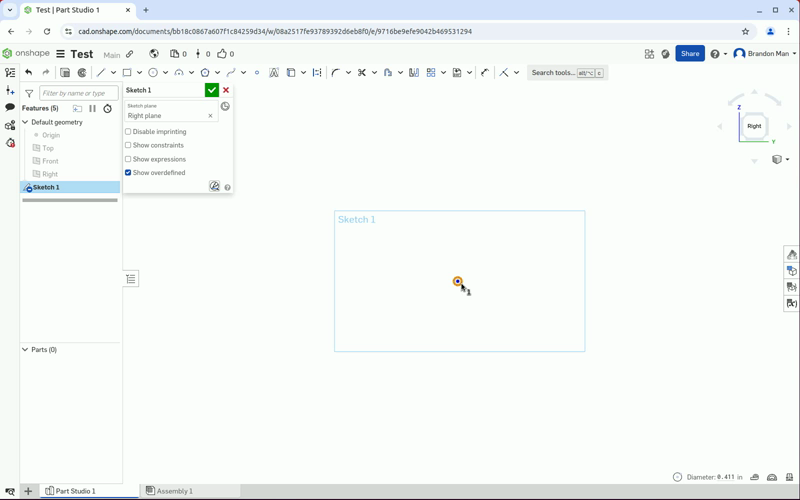
scroll(-6)
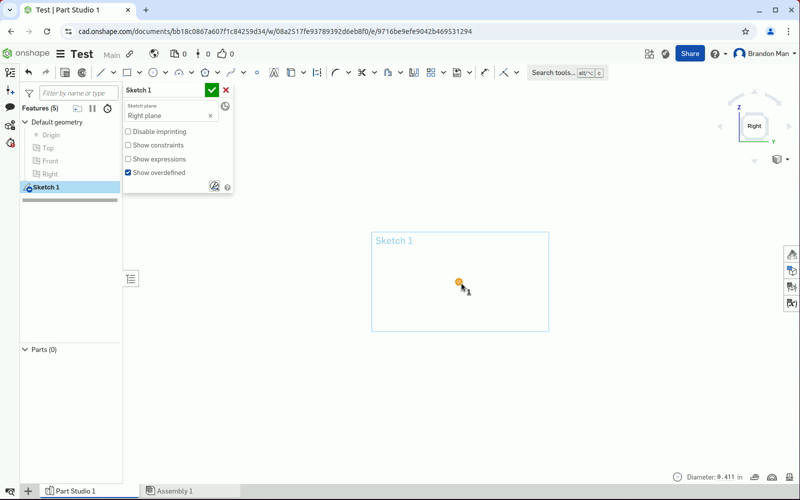
scroll(-6)
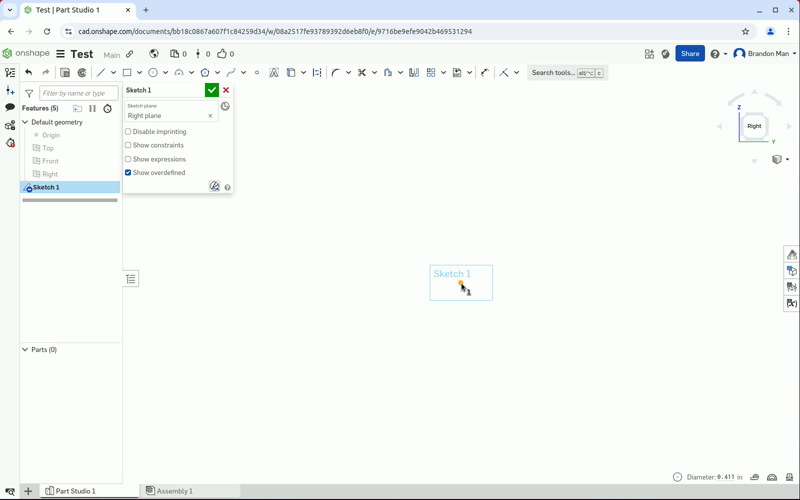
mouse_move(73, 352)
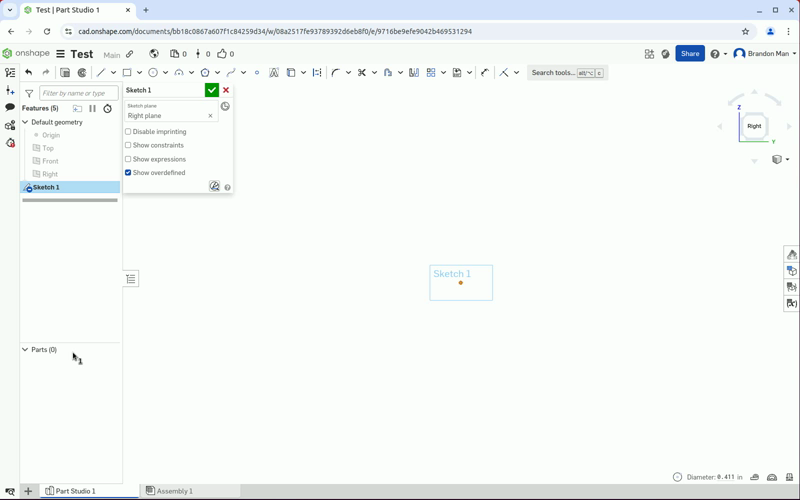
key(shift+y)
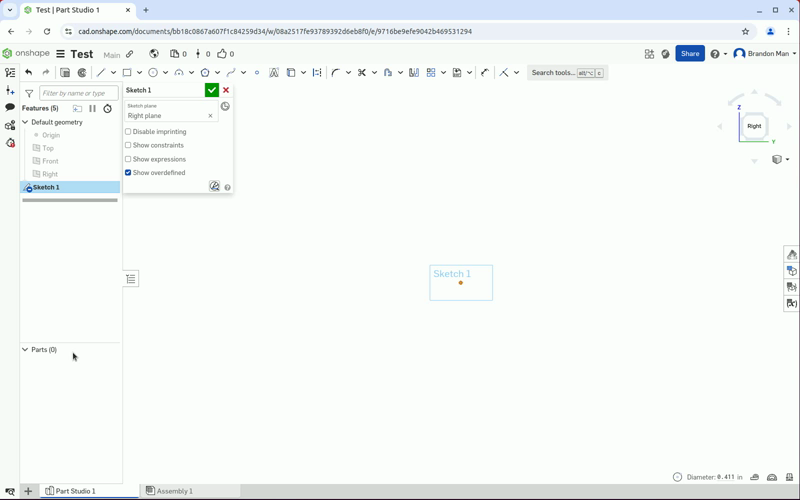
key(shift+e)
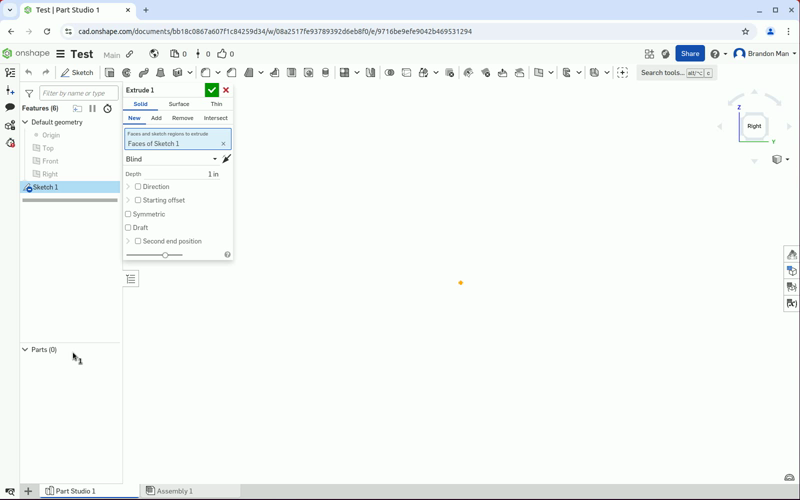
mouse_move(143, 106)
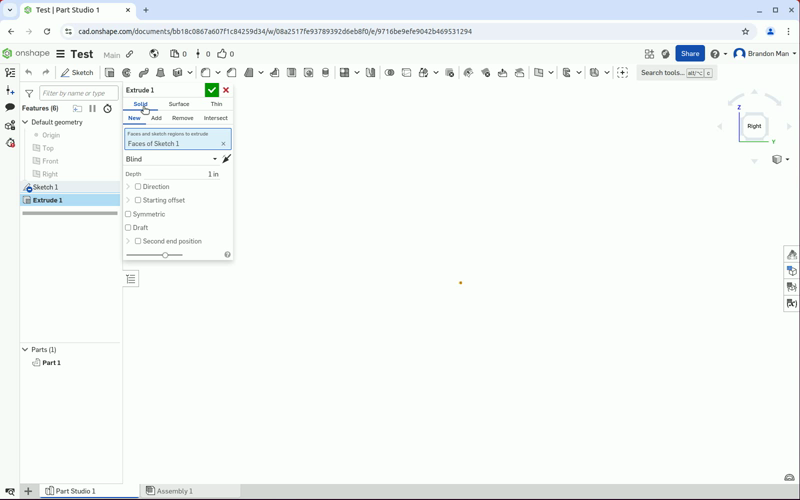
click(143, 106)
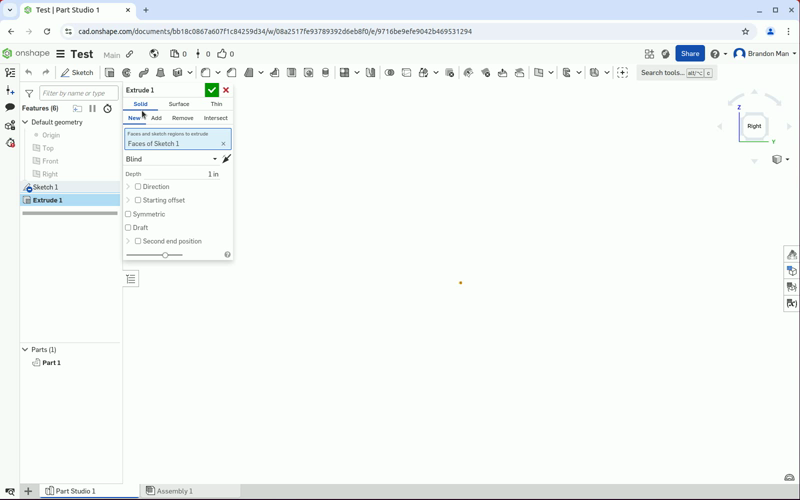
mouse_move(137, 120)
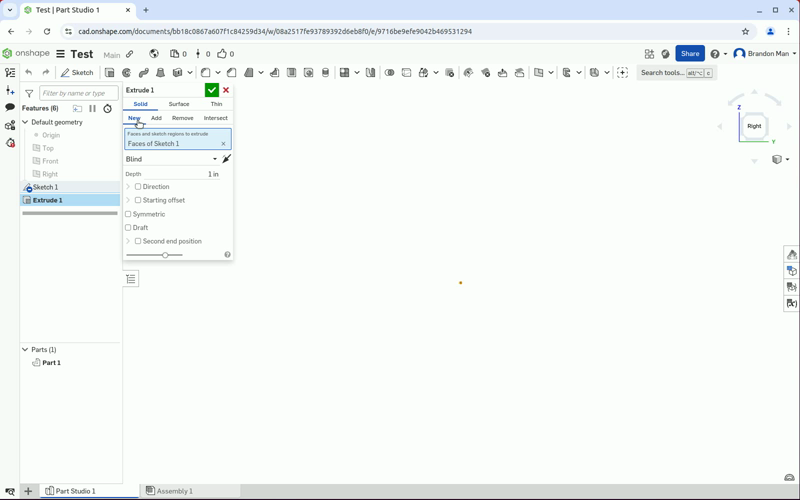
click(137, 120)
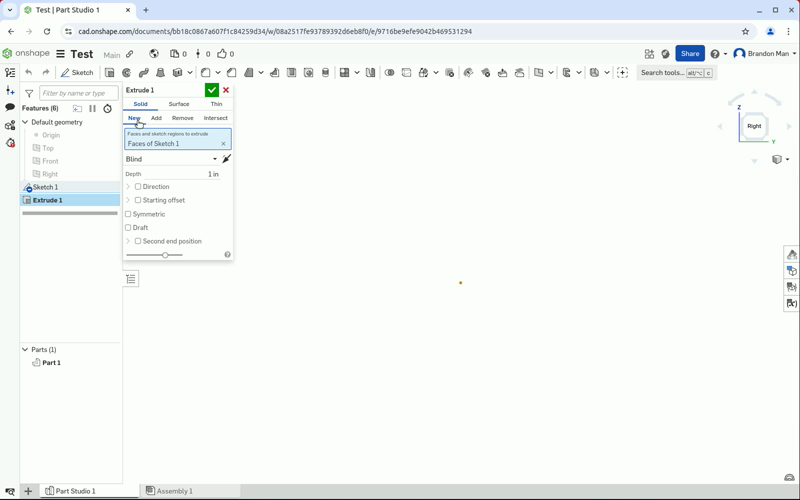
key(tab, 4)
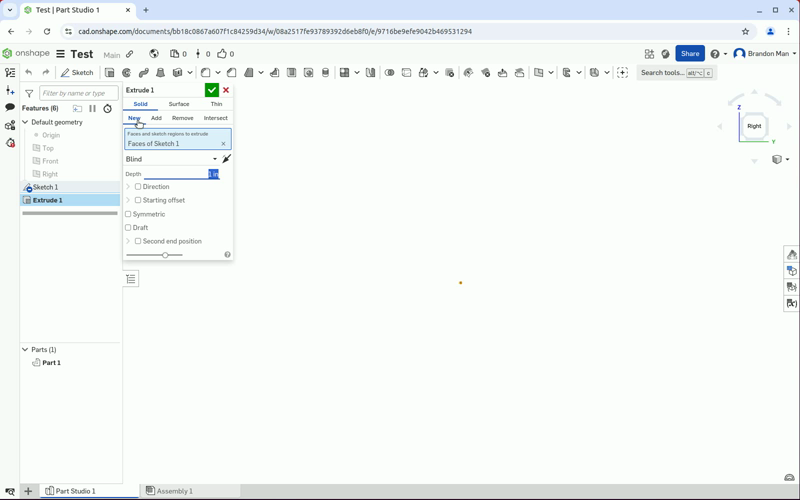
text(23.108)
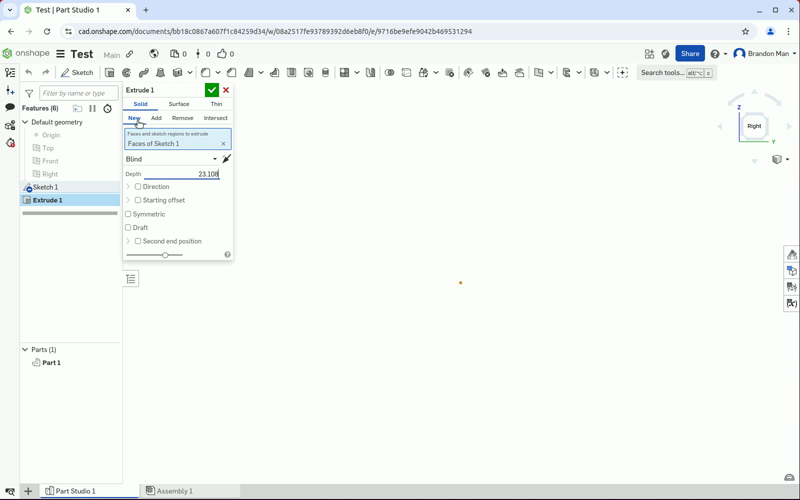
key(enter)
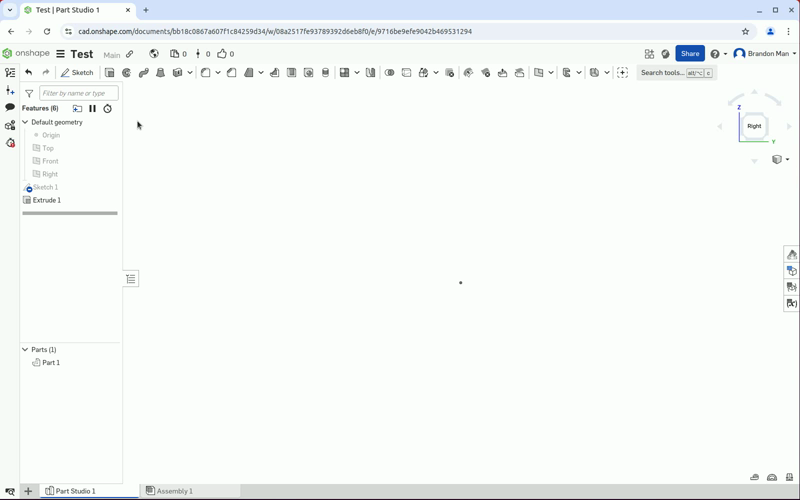
key(shift+h)
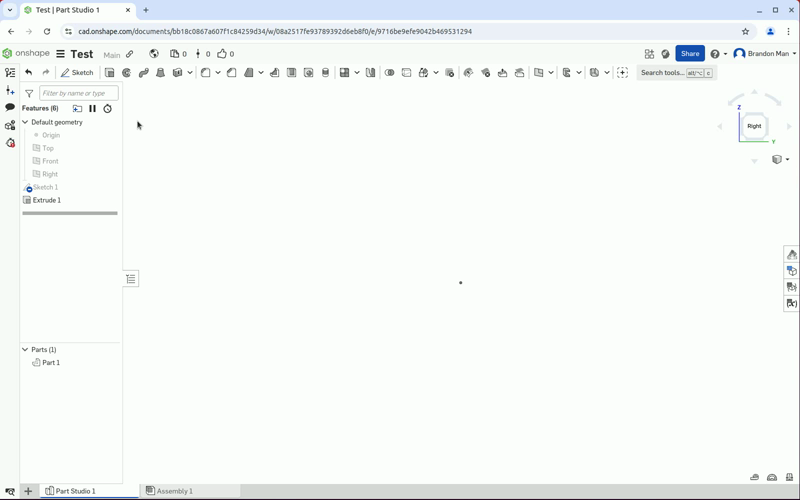
key(shift+h)
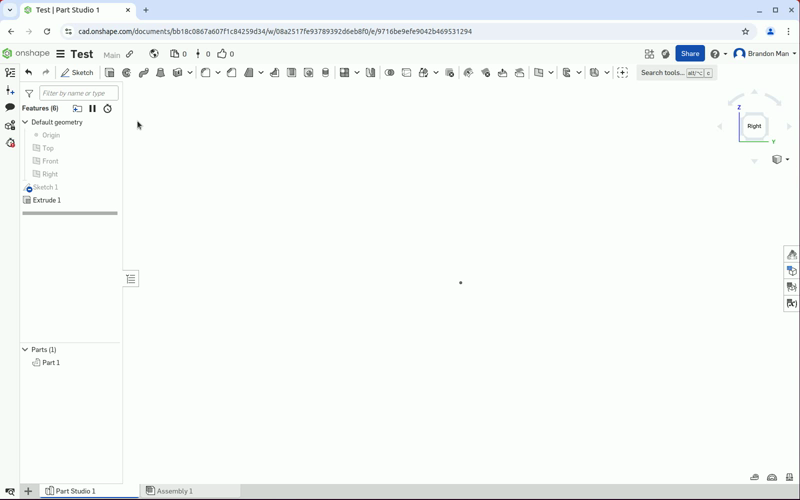
mouse_move(73, 189)
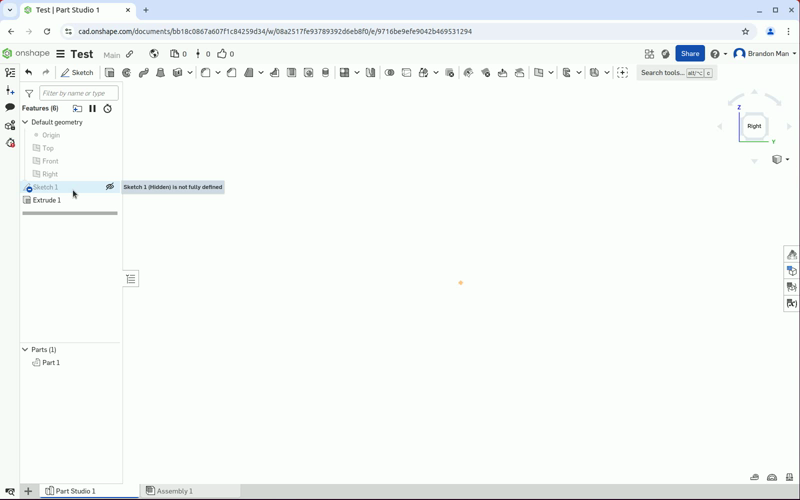
click(73, 189)
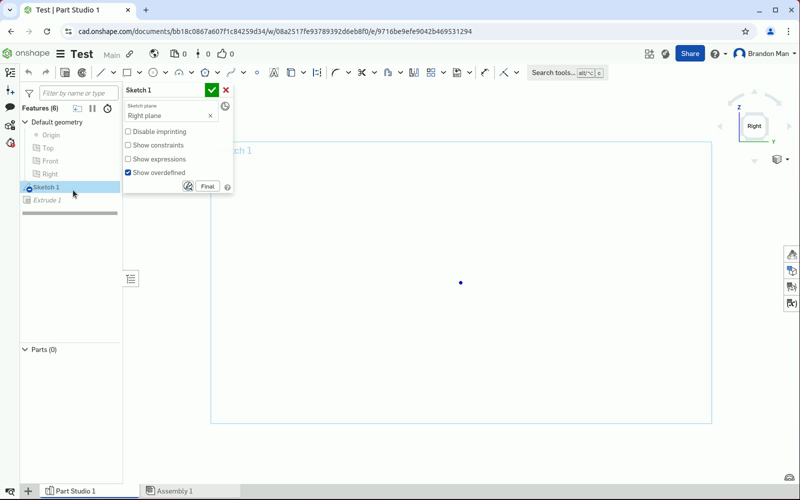
mouse_move(229, 92)
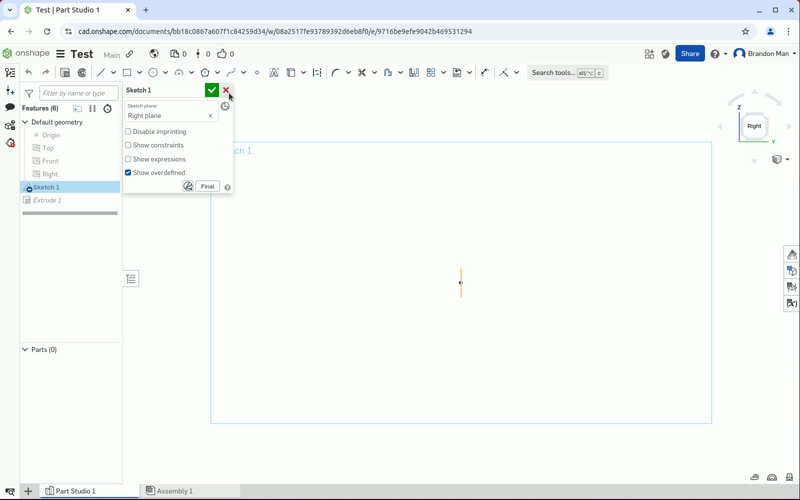
click(229, 92)
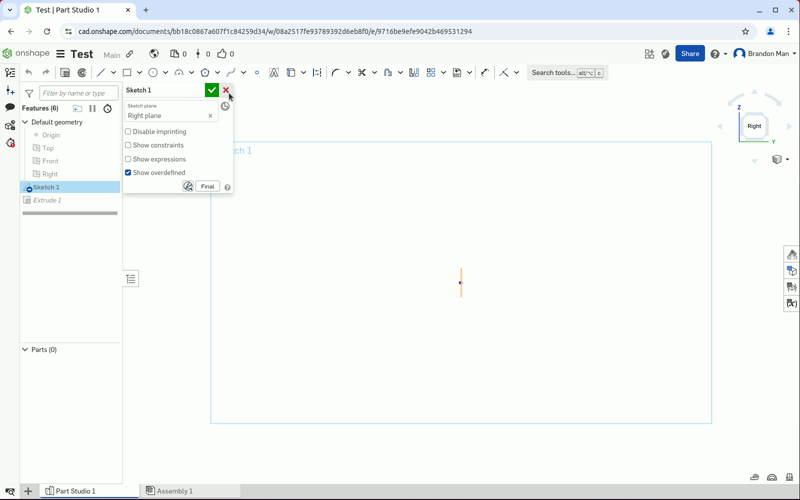
key(shift+s)
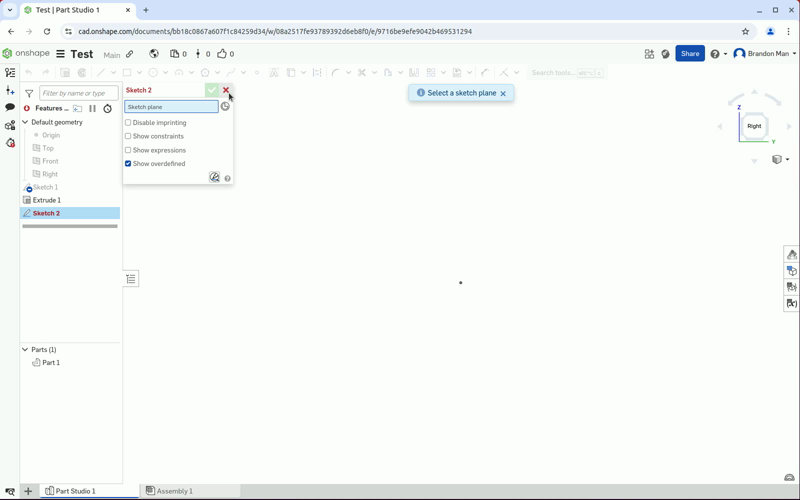
mouse_move(73, 176)
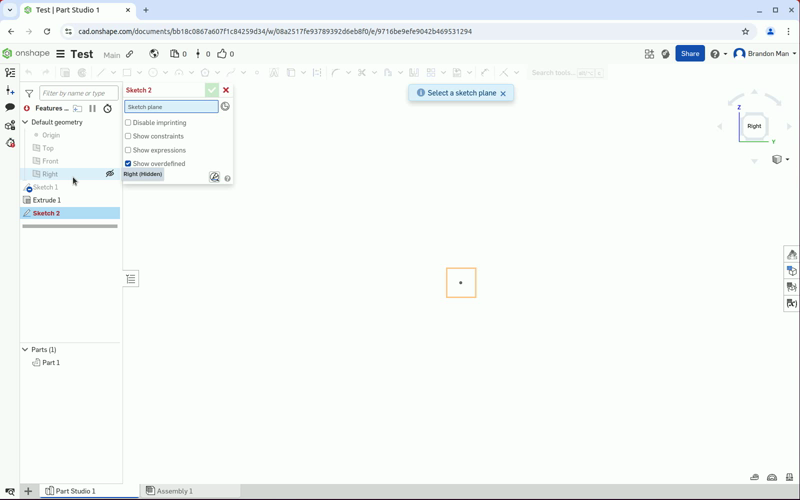
click(73, 176)
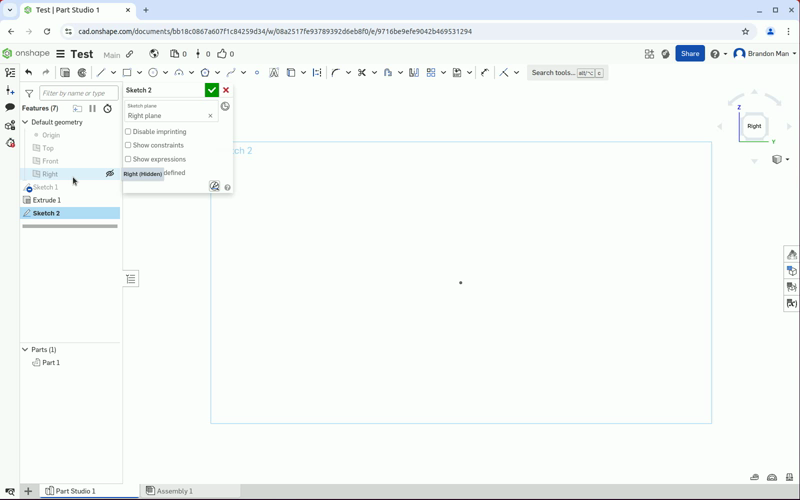
mouse_move(73, 352)
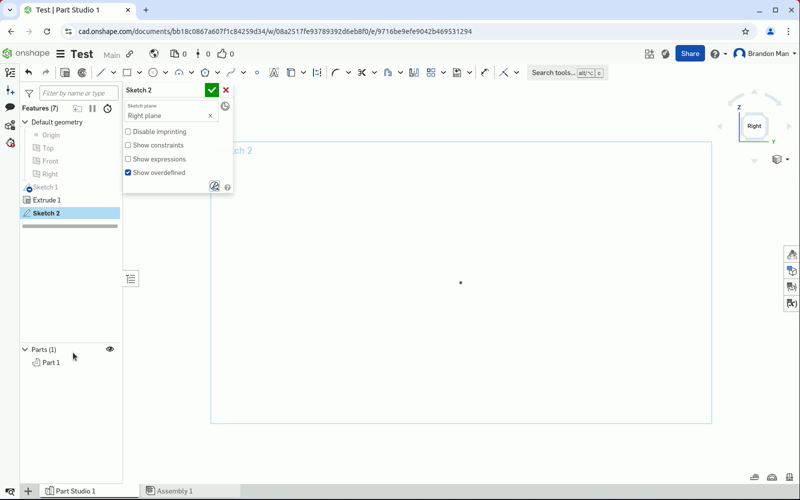
key(y)
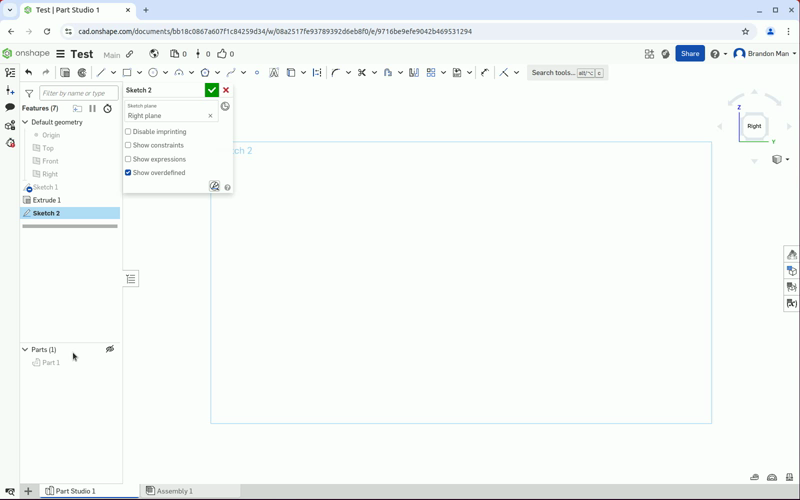
key(c)
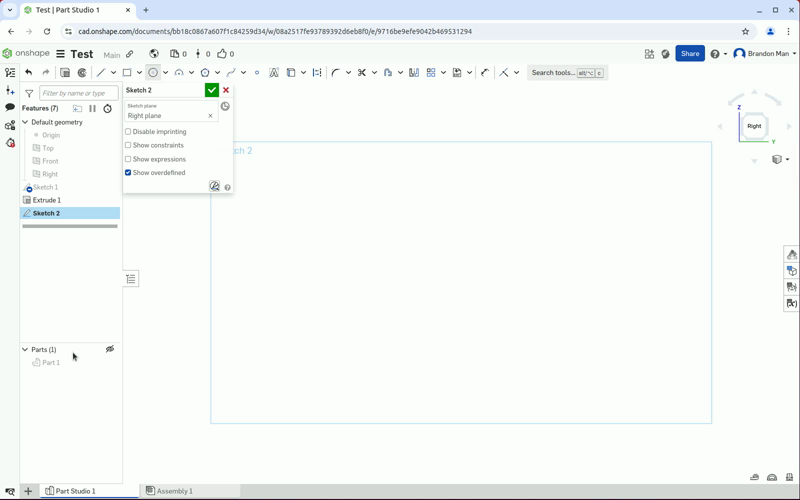
key_down(shift)
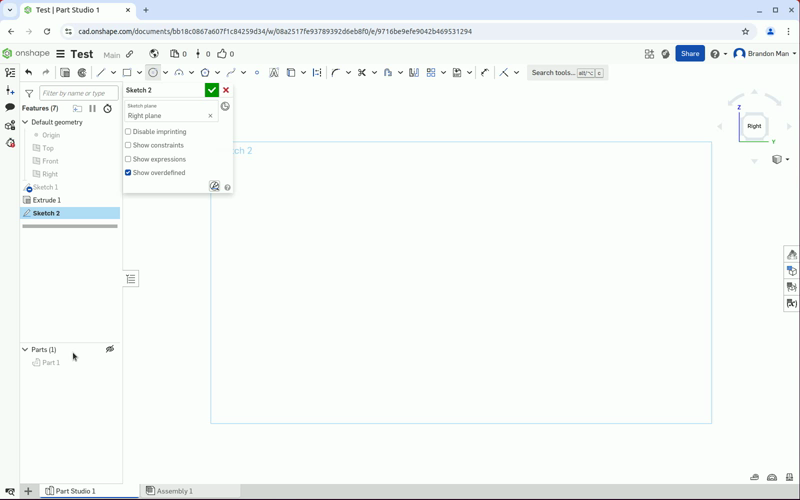
mouse_move(465, 282)
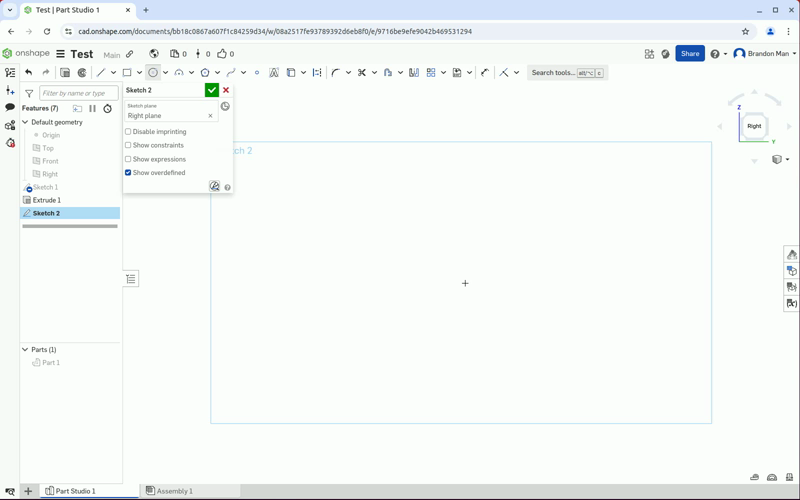
click(465, 282)
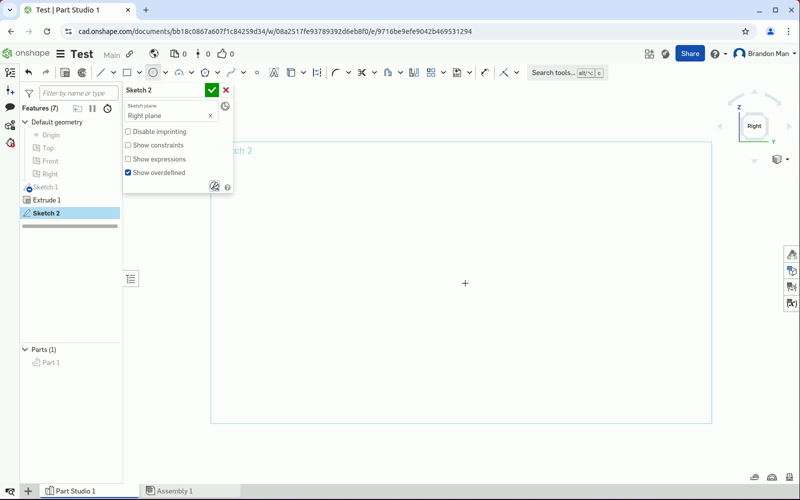
key_up(shift)
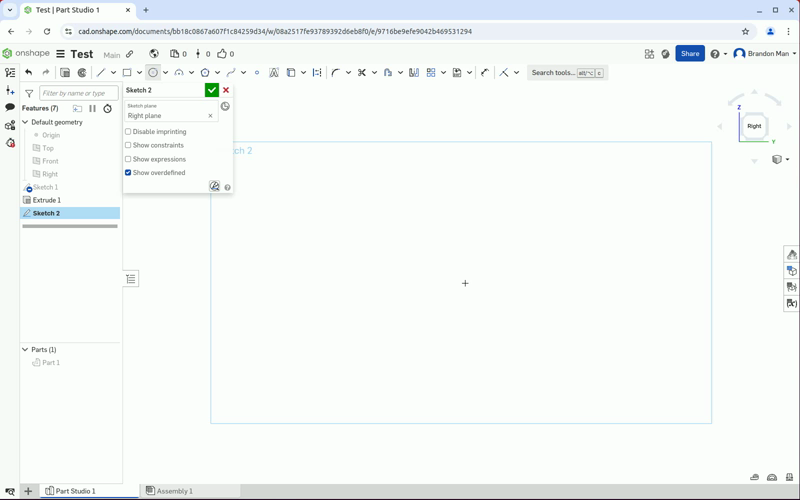
mouse_move(466, 282)
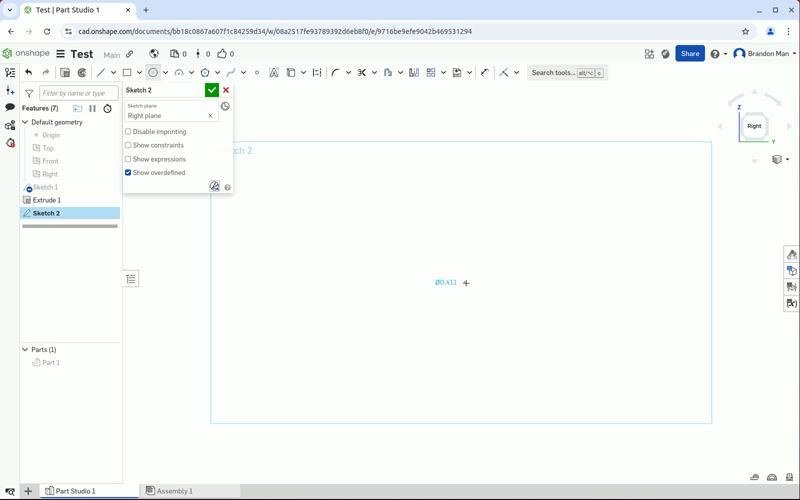
scroll(6)
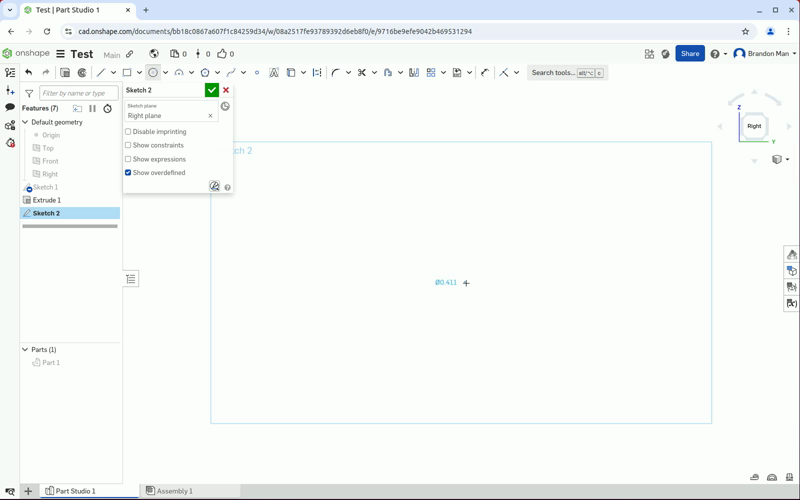
scroll(6)
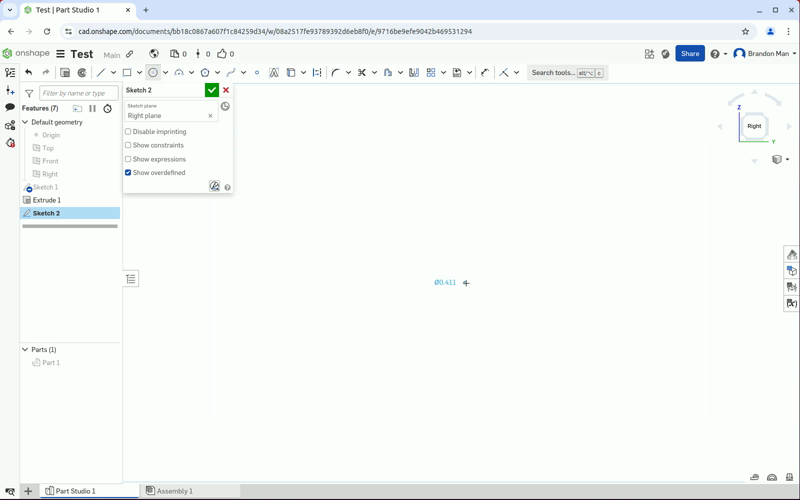
scroll(6)
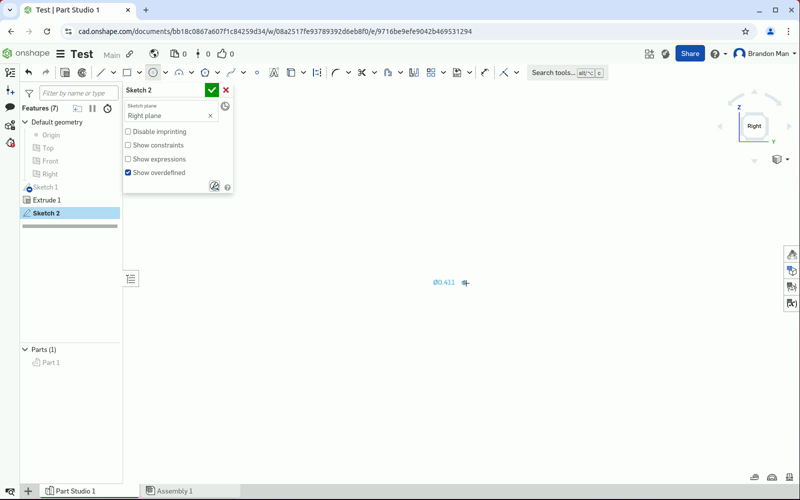
scroll(6)
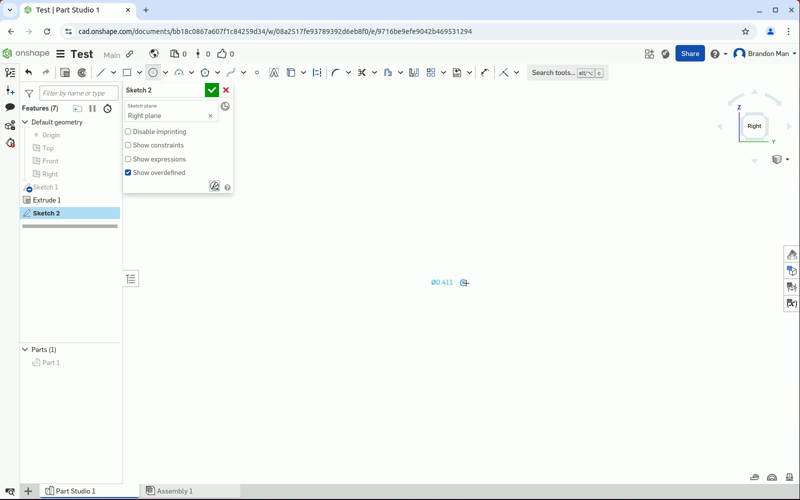
scroll(6)
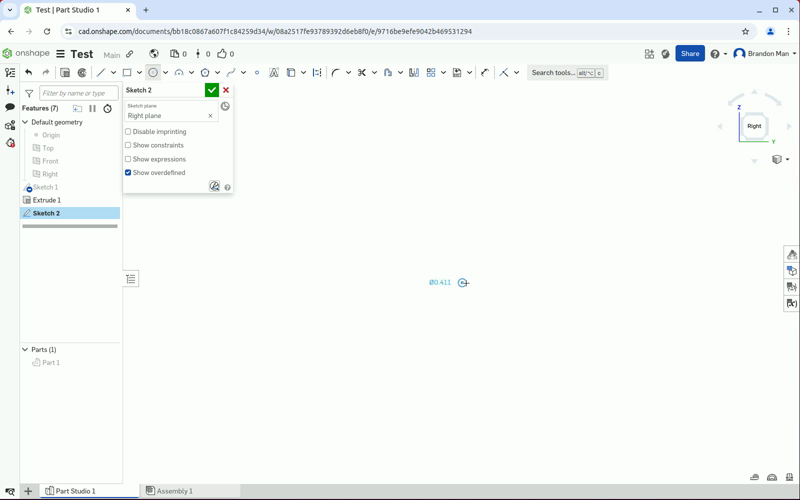
scroll(6)
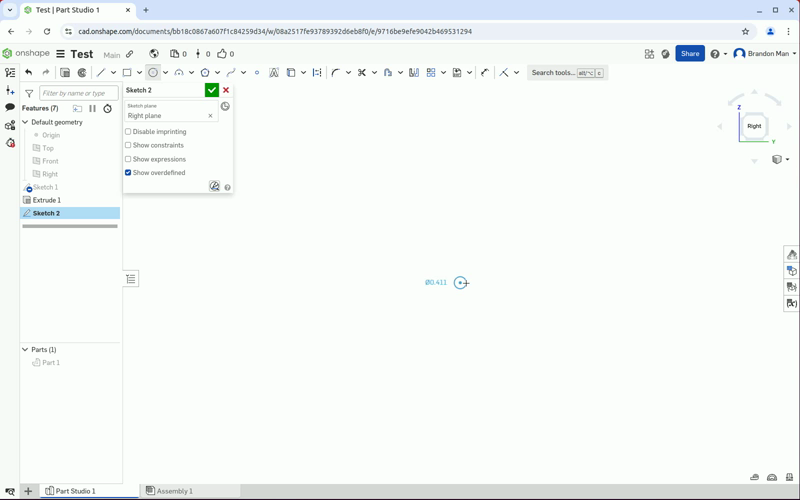
scroll(6)
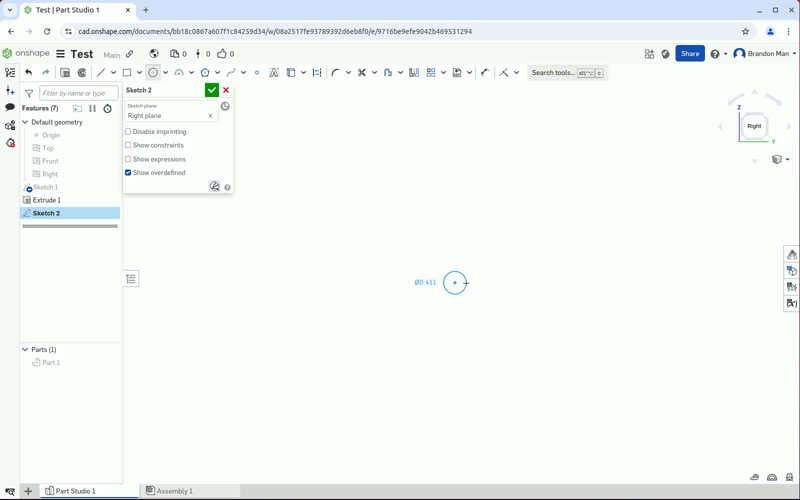
click(466, 282)
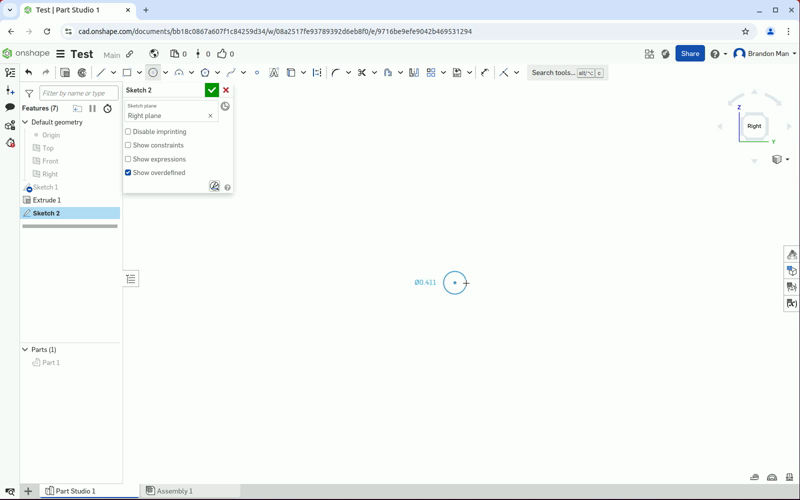
scroll(-6)
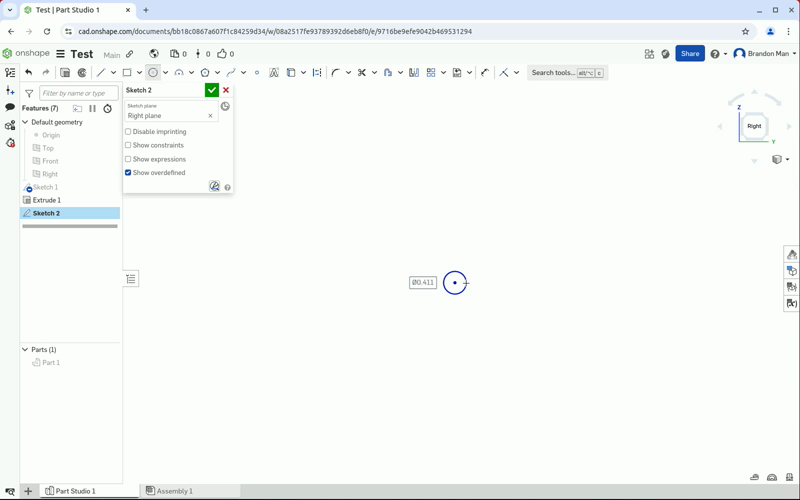
scroll(-6)
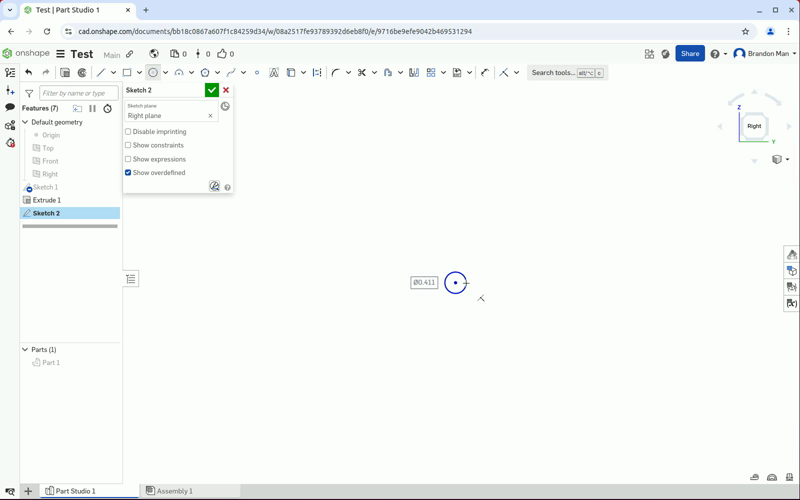
scroll(-6)
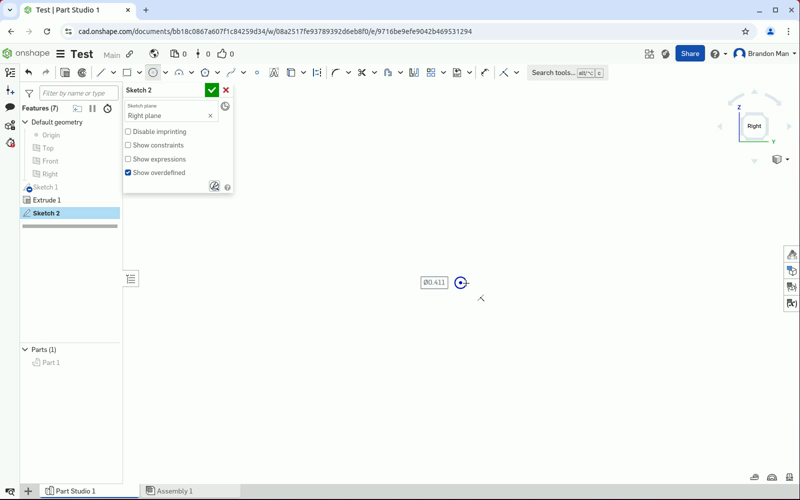
scroll(-6)
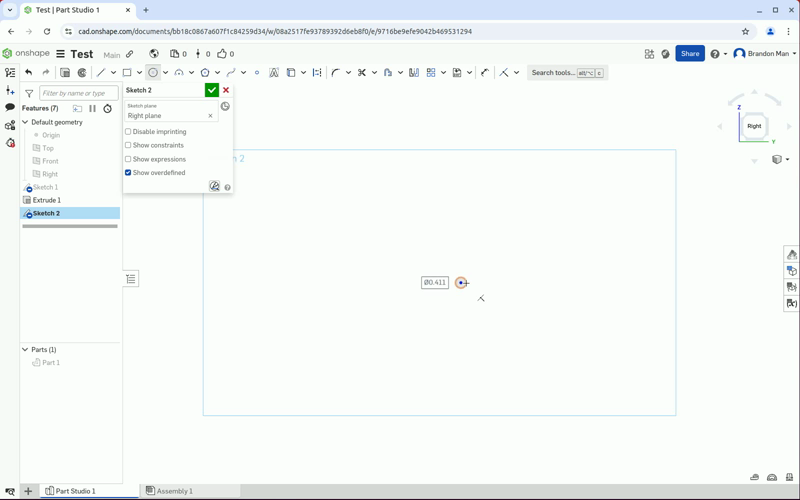
scroll(-6)
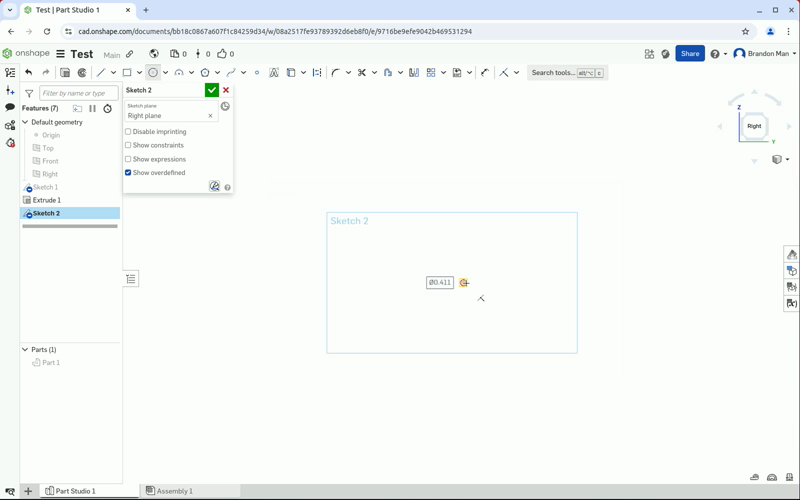
scroll(-6)
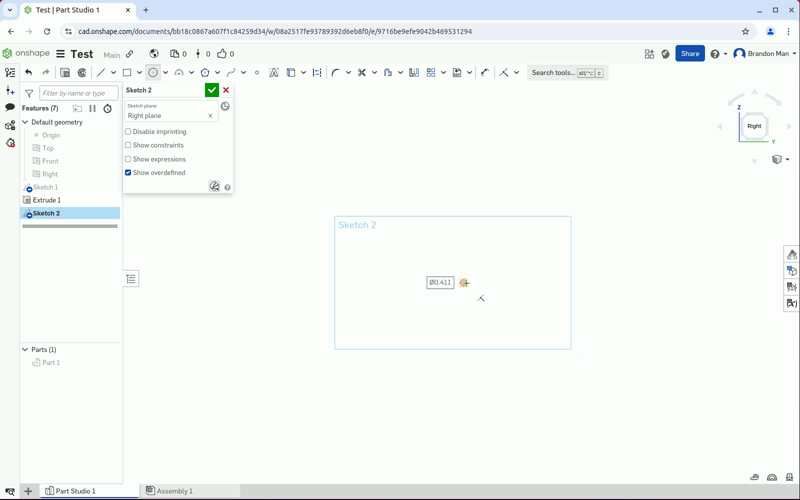
scroll(-6)
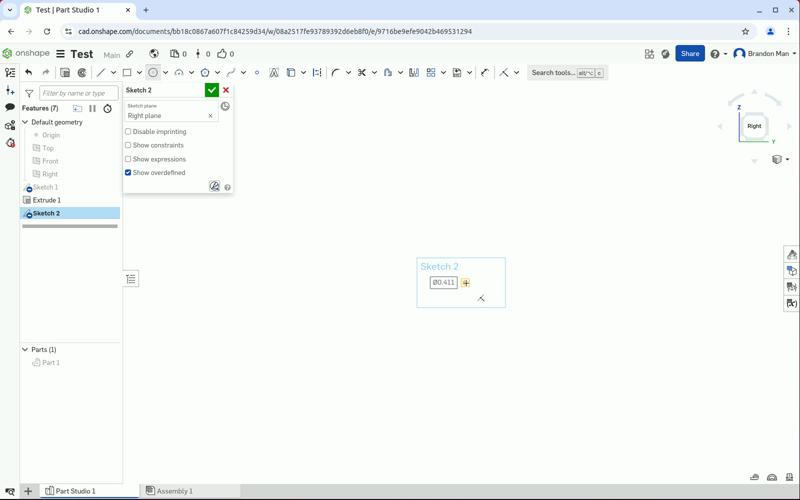
key(esc)
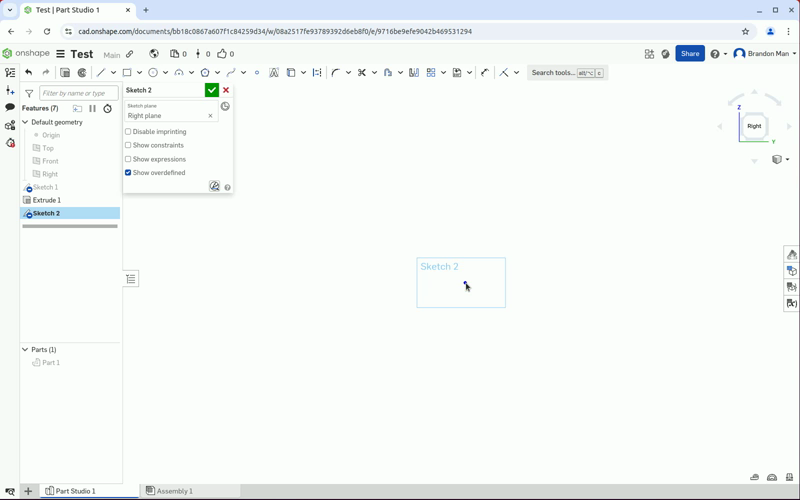
key(c)
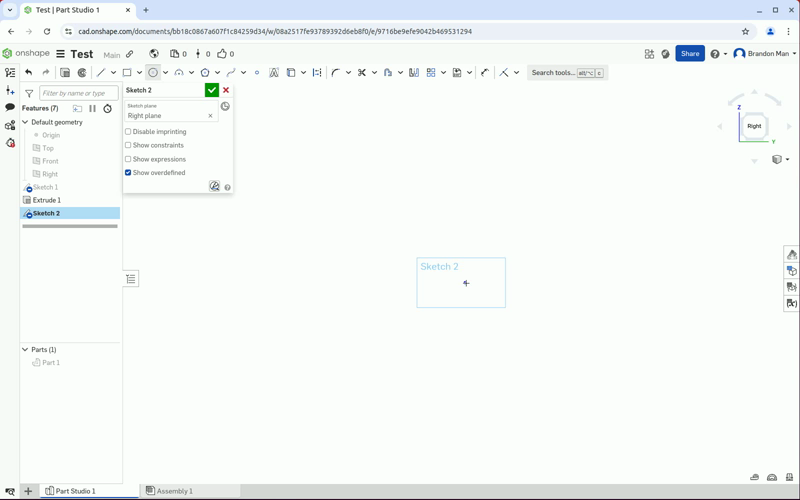
key_down(shift)
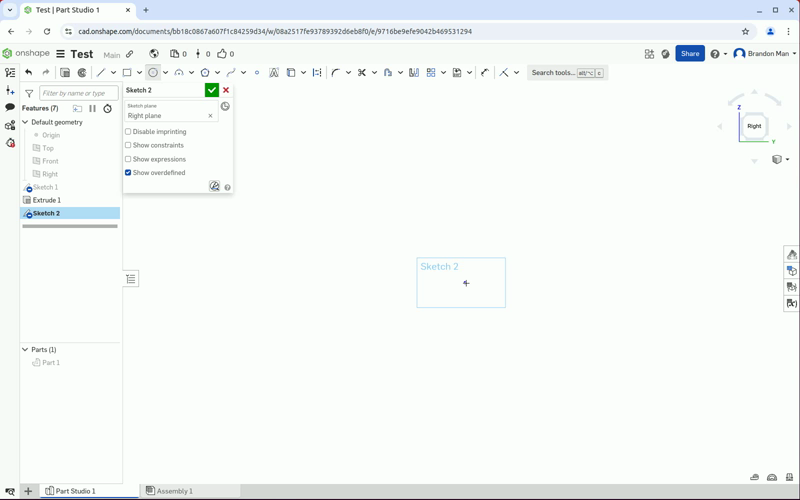
mouse_move(465, 282)
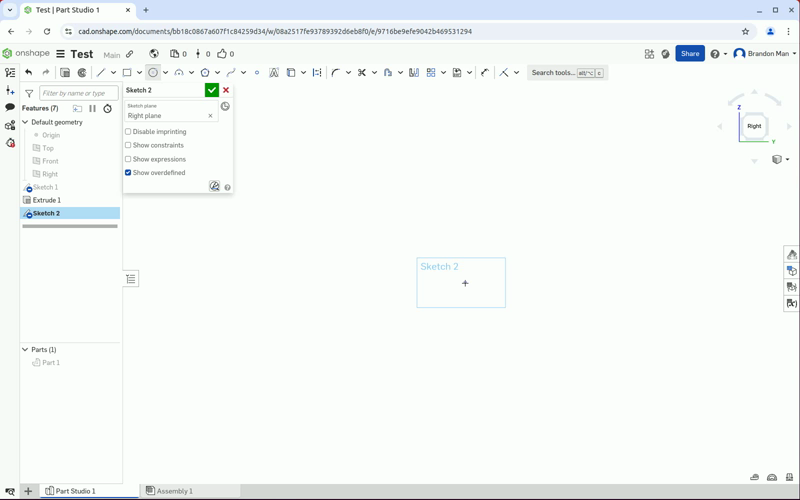
scroll(6)
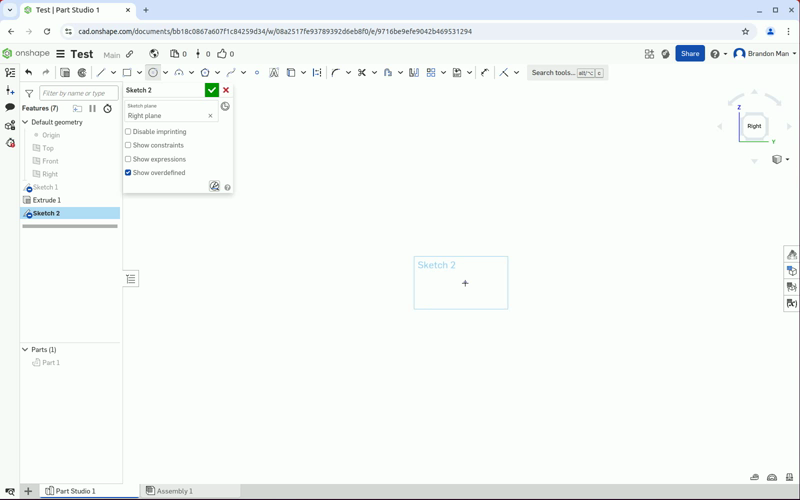
scroll(6)
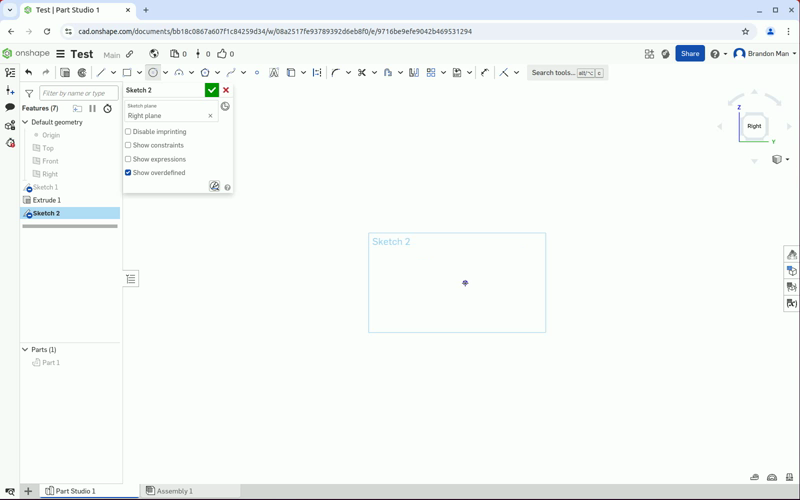
scroll(6)
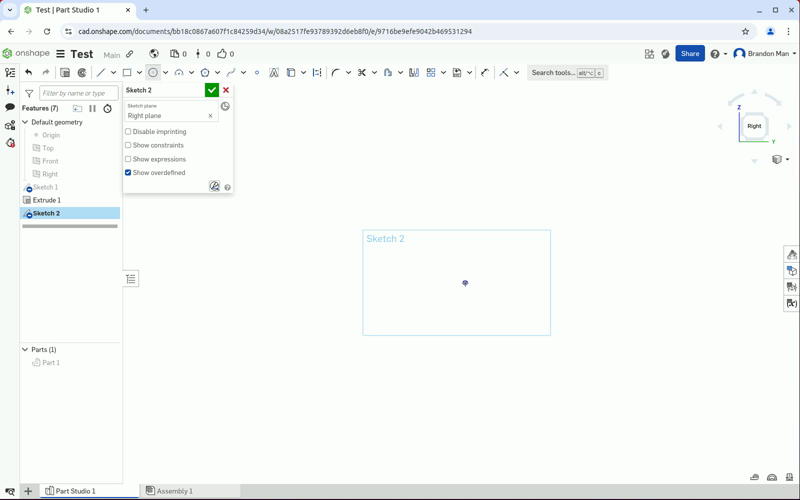
scroll(6)
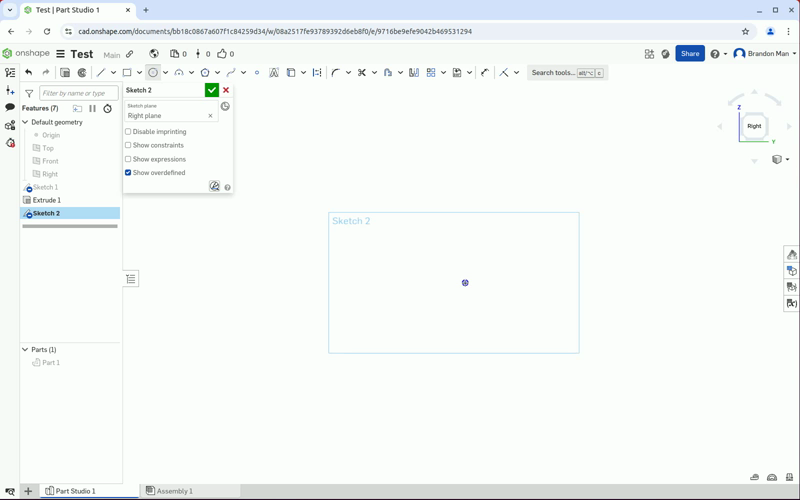
scroll(6)
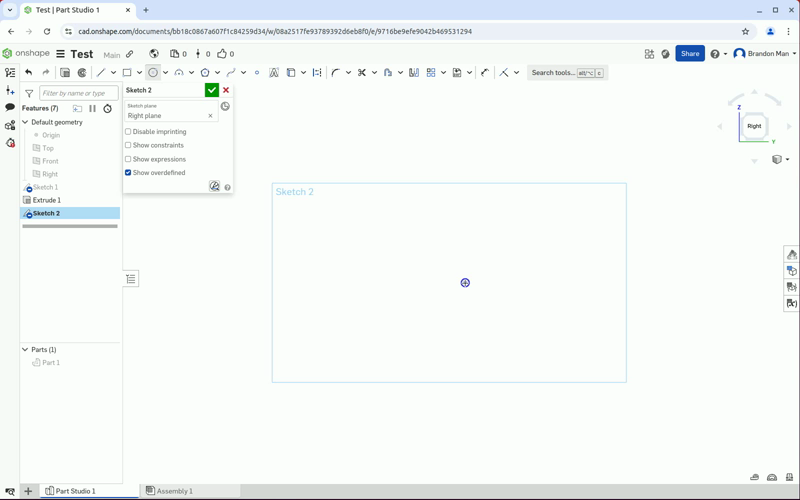
scroll(6)
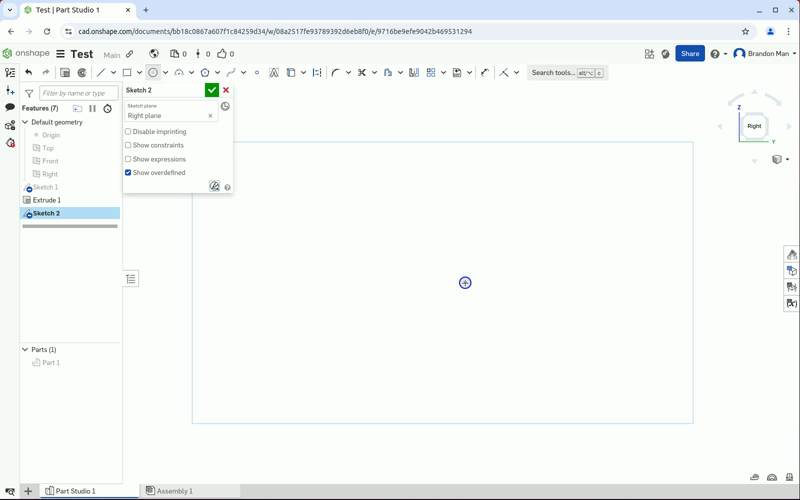
scroll(6)
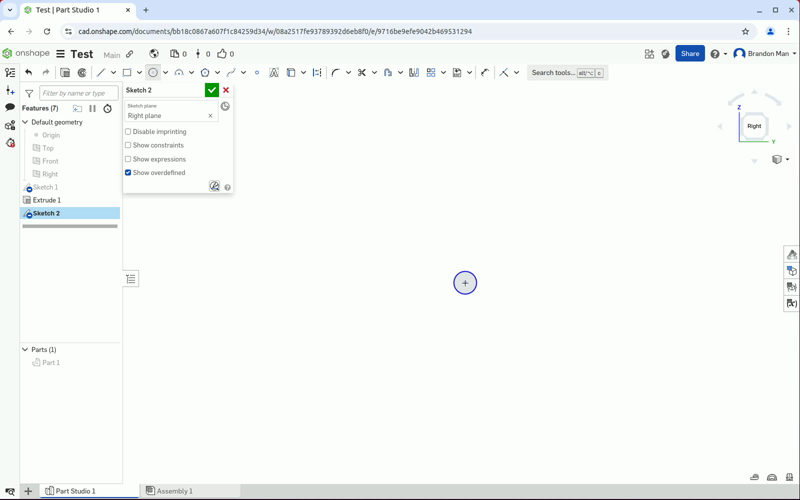
click(465, 282)
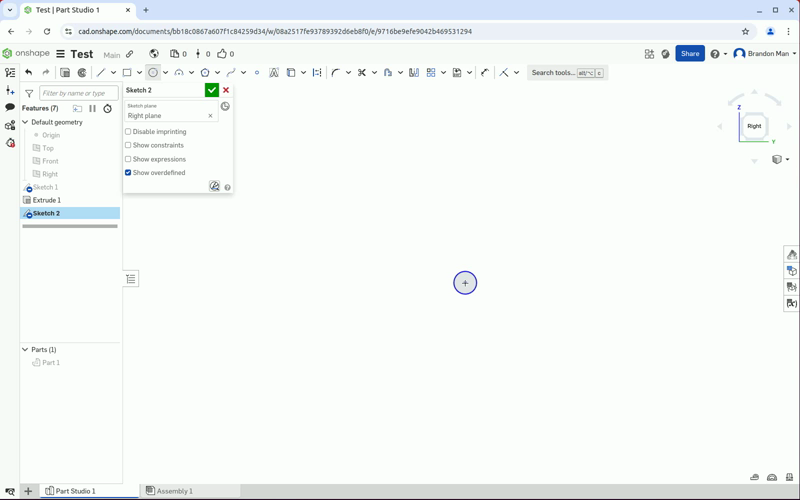
scroll(-6)
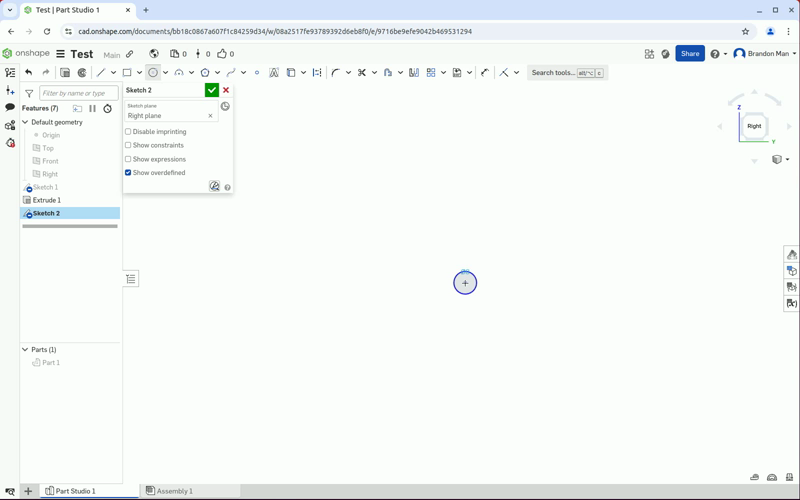
scroll(-6)
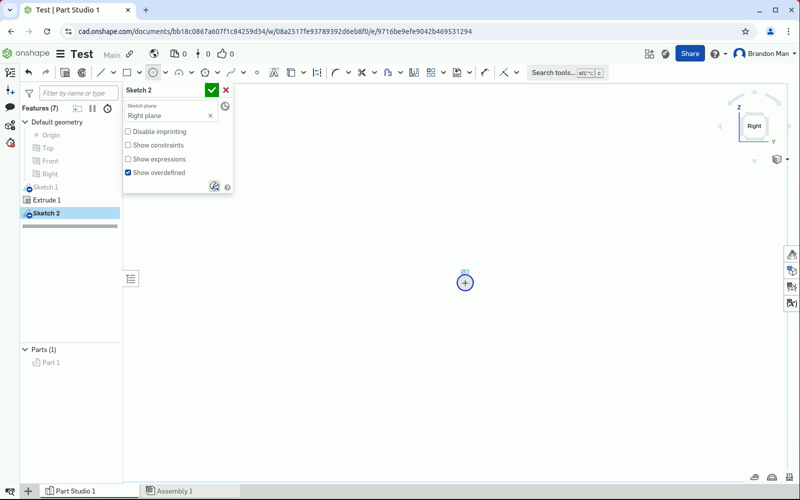
scroll(-6)
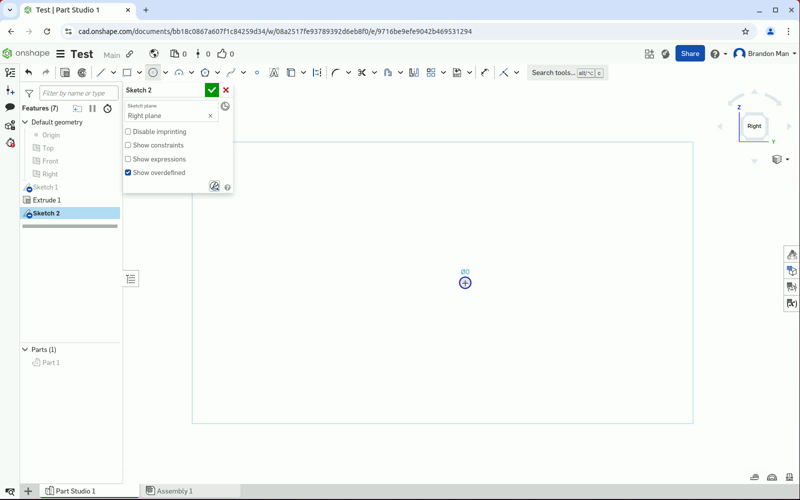
scroll(-6)
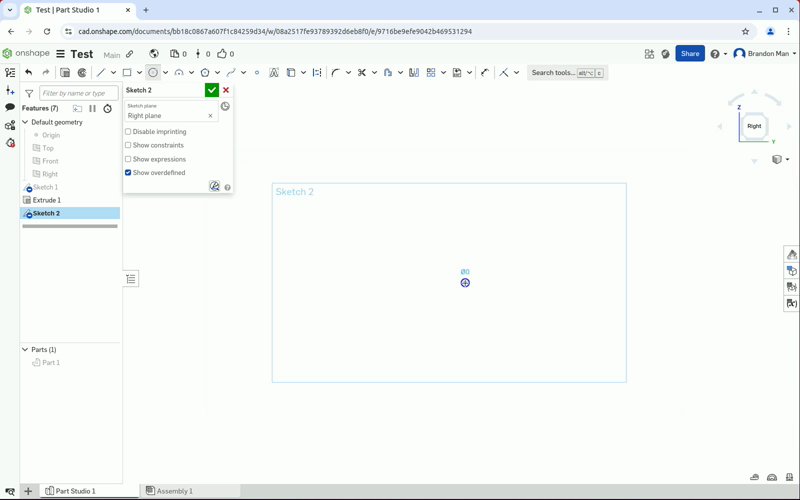
scroll(-6)
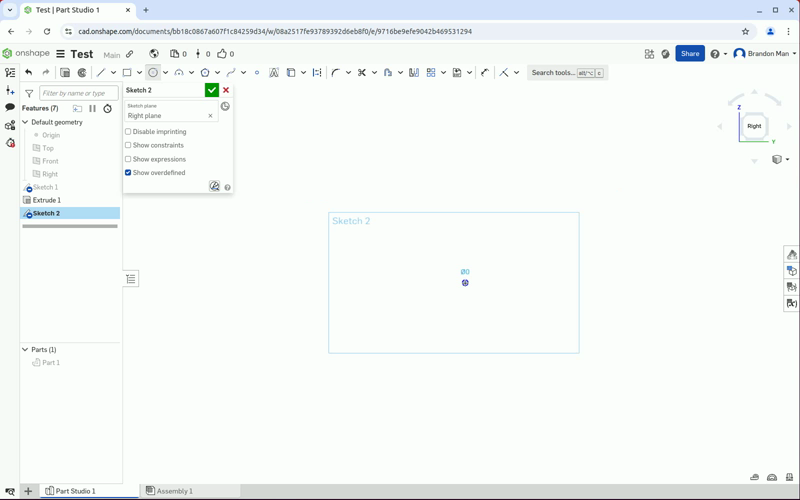
scroll(-6)
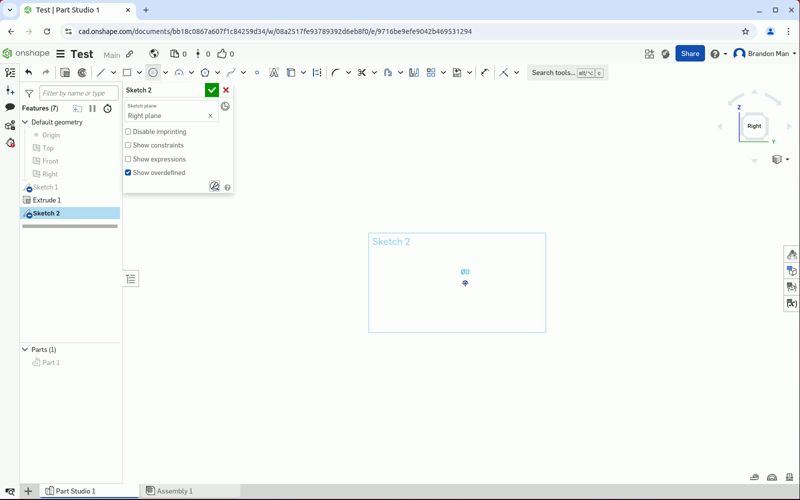
scroll(-6)
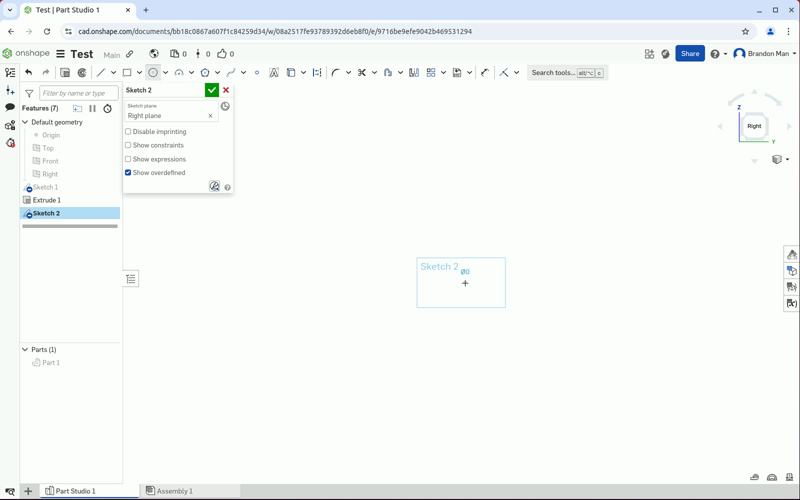
key_up(shift)
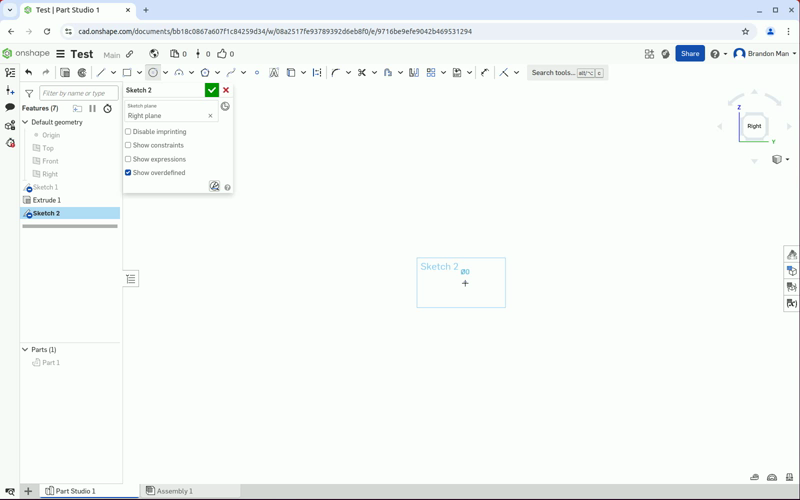
mouse_move(466, 282)
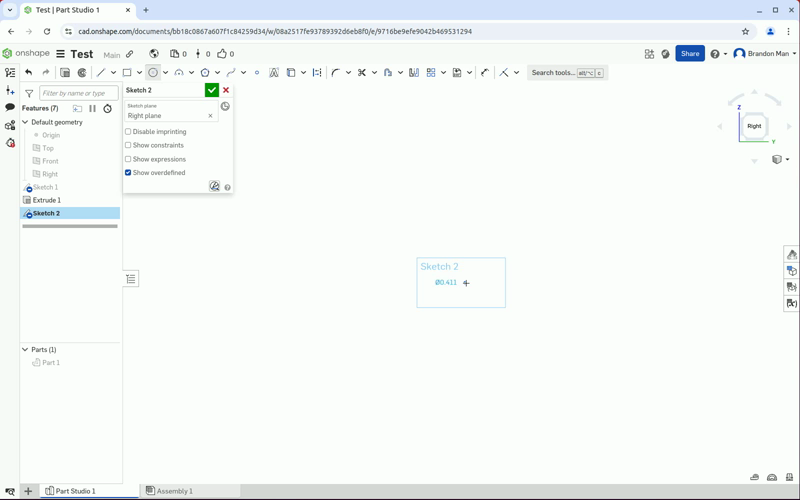
scroll(6)
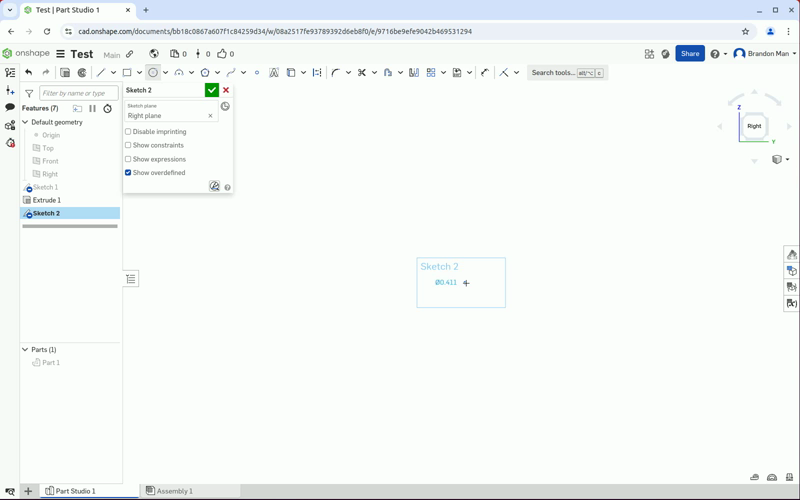
scroll(6)
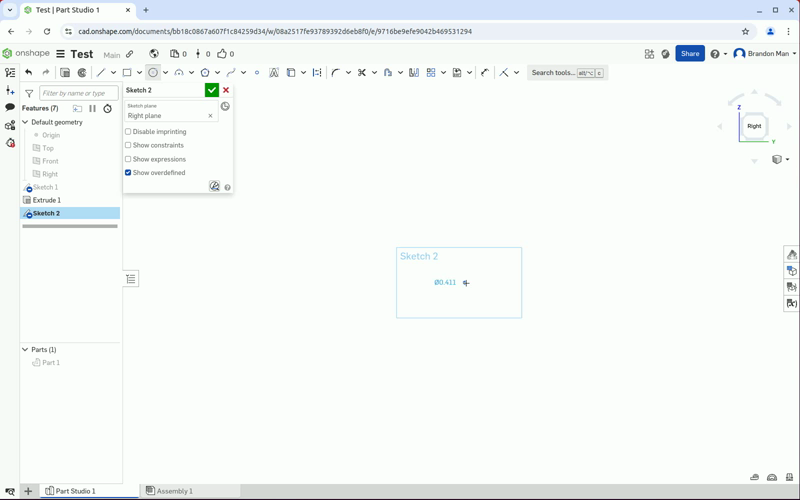
scroll(6)
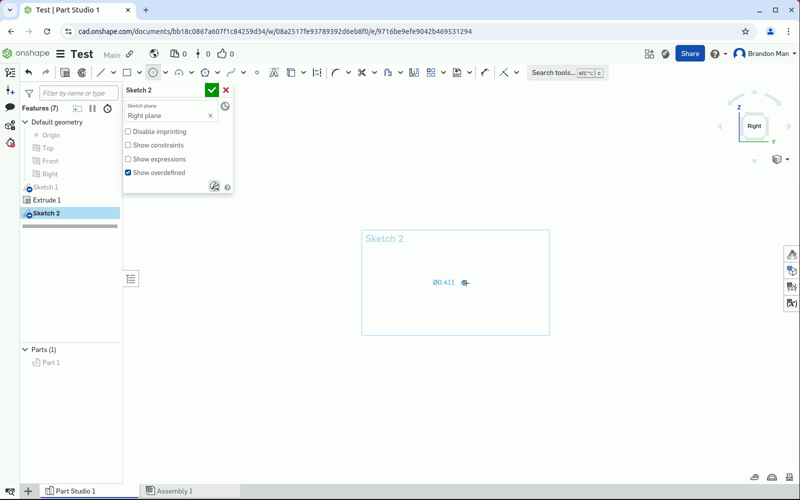
scroll(6)
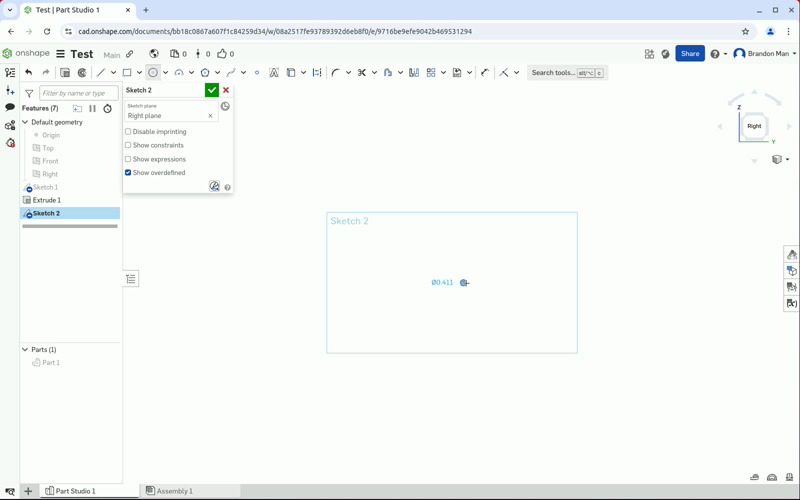
scroll(6)
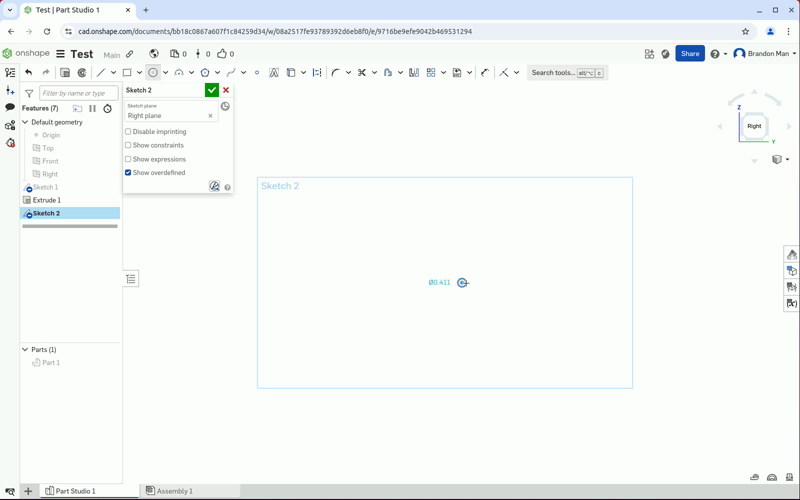
scroll(6)
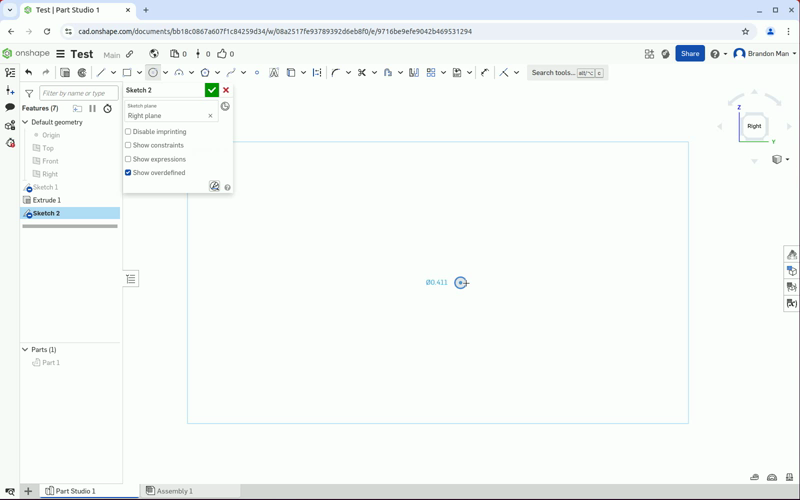
scroll(6)
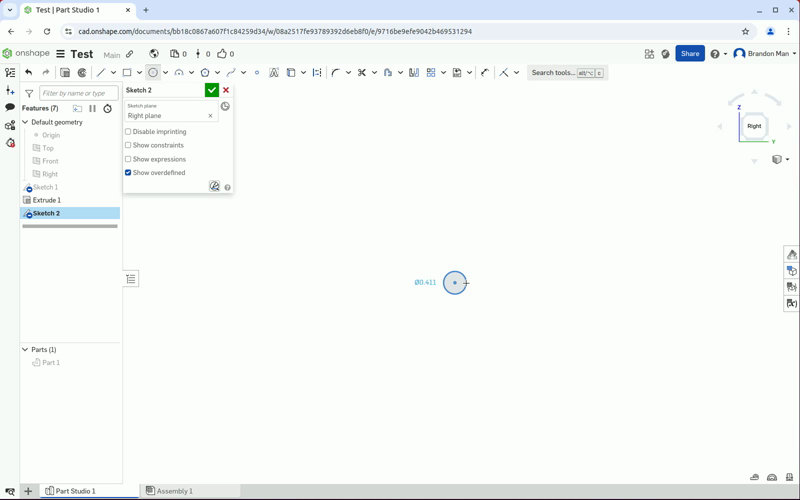
click(466, 282)
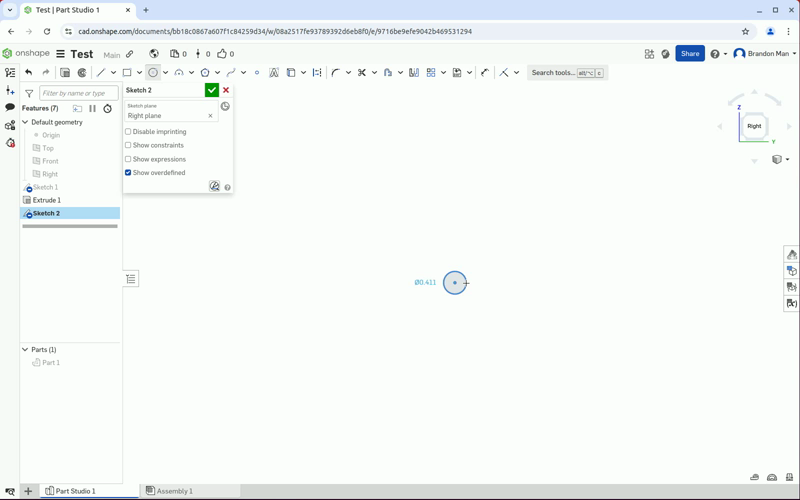
scroll(-6)
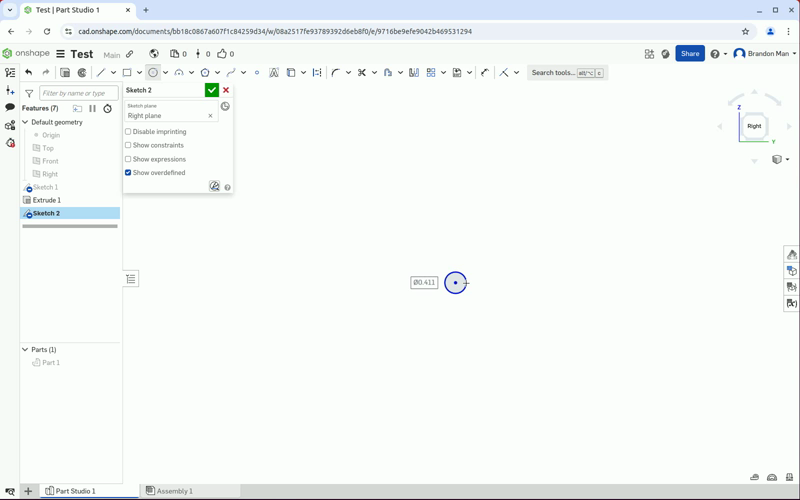
scroll(-6)
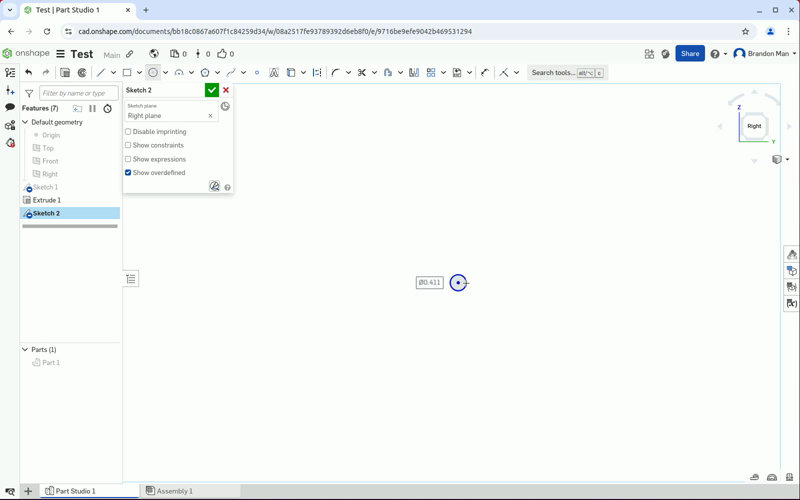
scroll(-6)
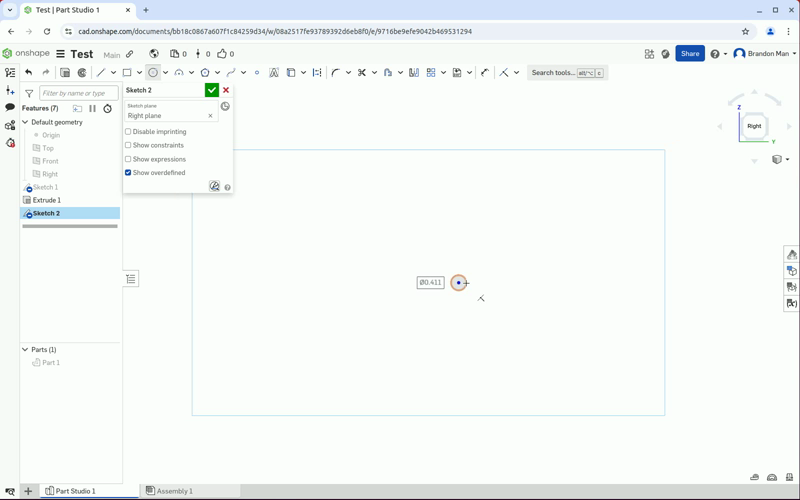
scroll(-6)
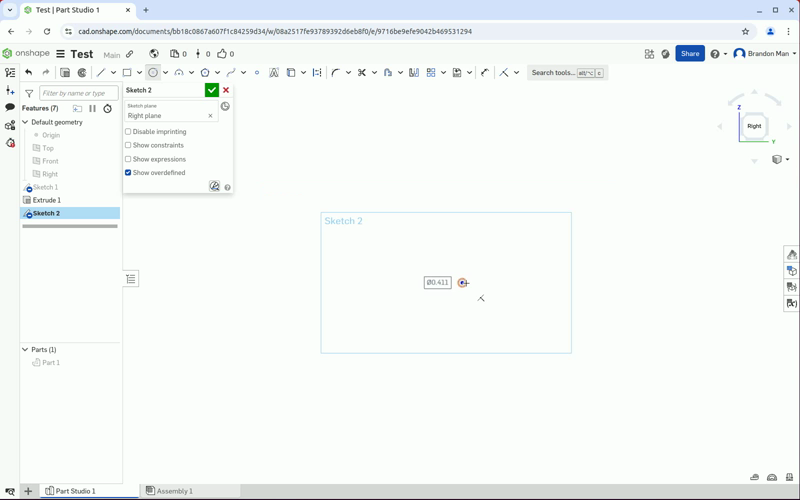
scroll(-6)
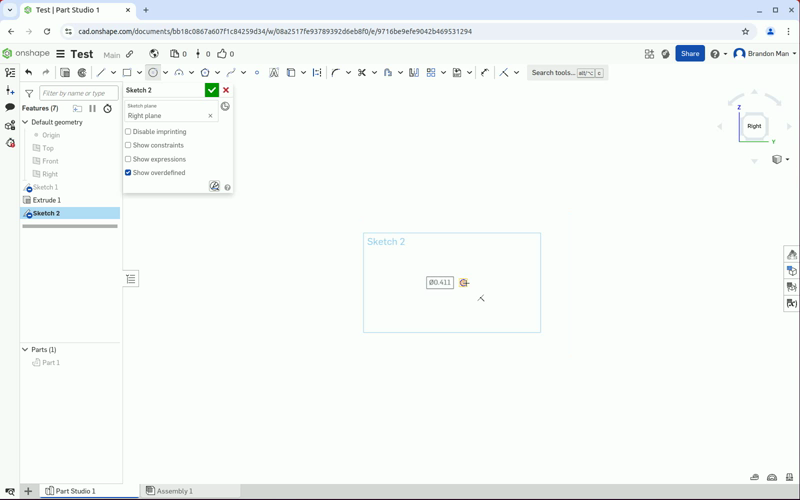
scroll(-6)
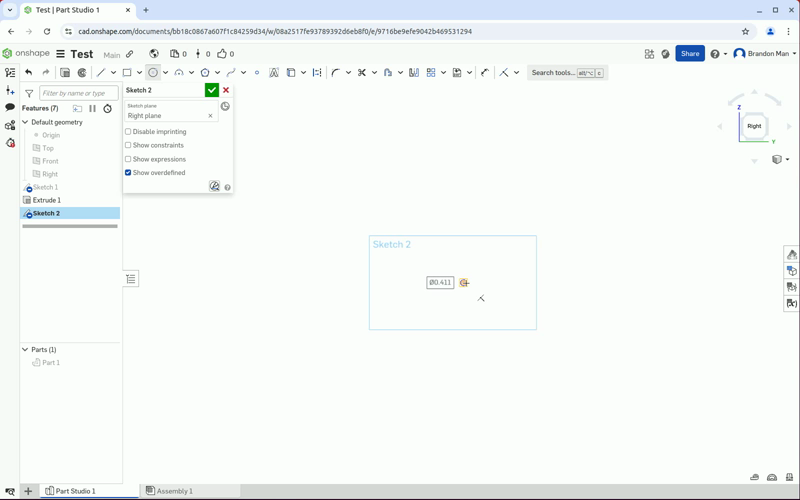
scroll(-6)
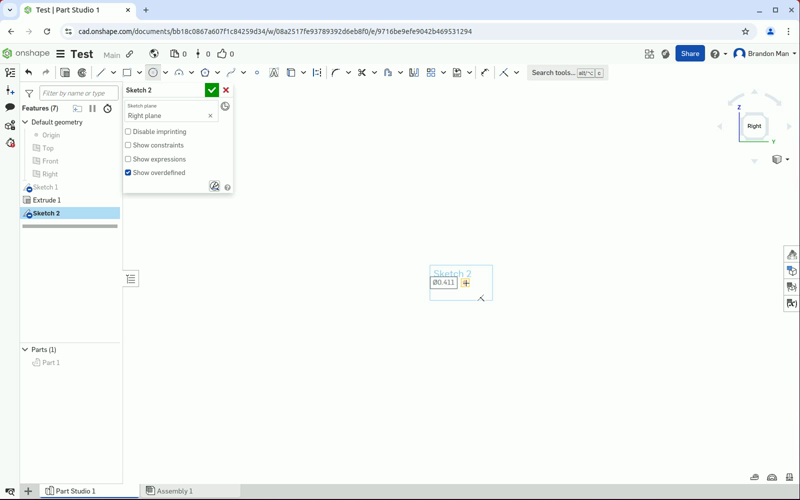
key(esc)
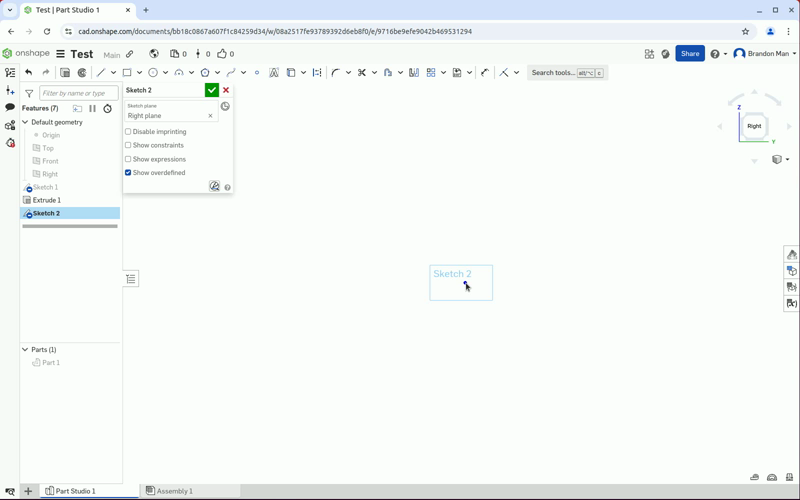
mouse_move(465, 283)
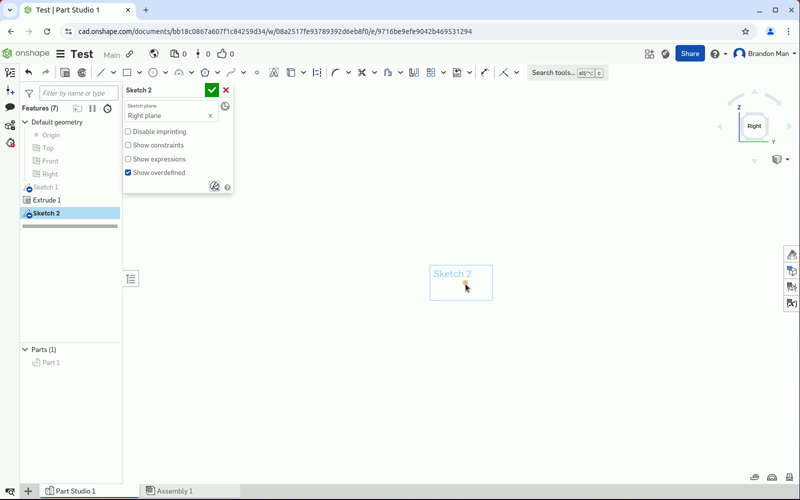
scroll(6)
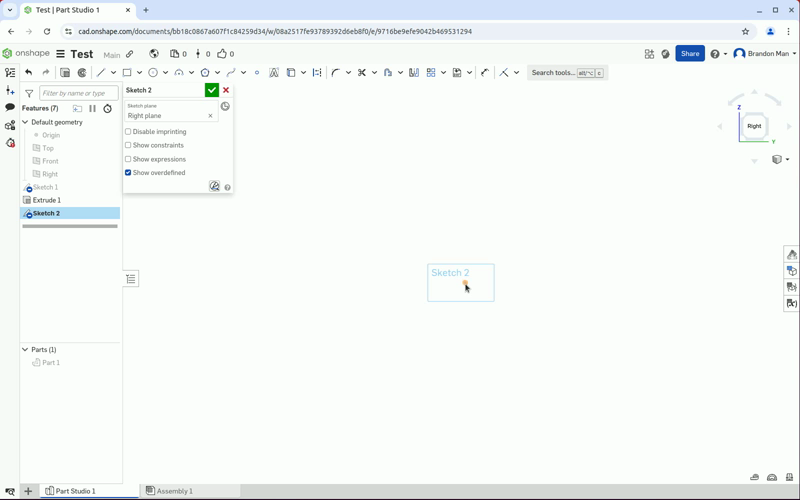
scroll(6)
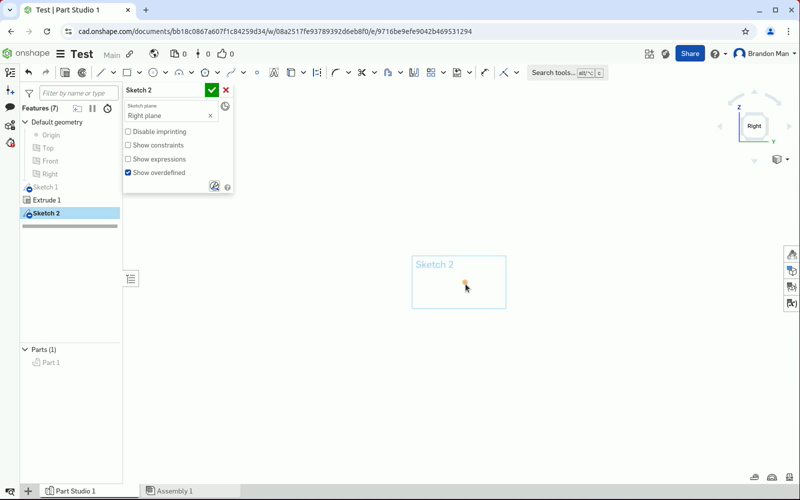
scroll(6)
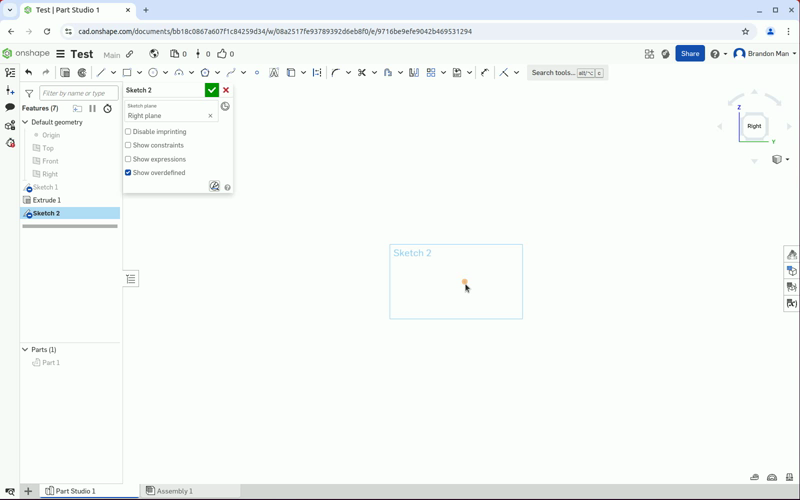
scroll(6)
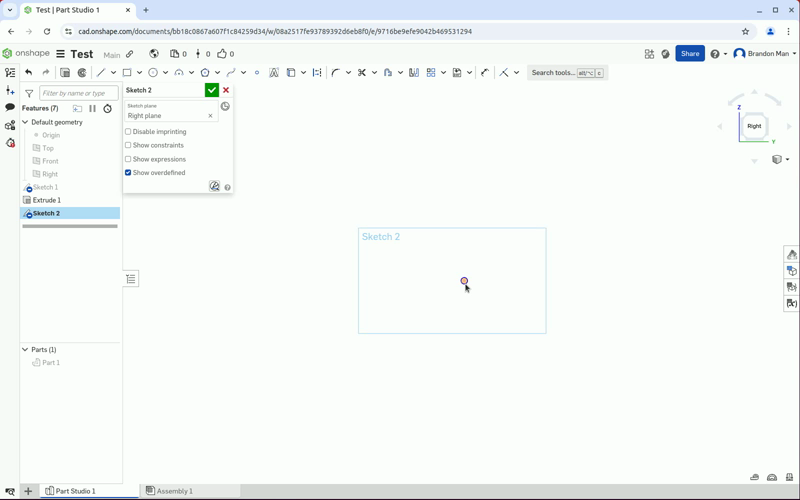
scroll(6)
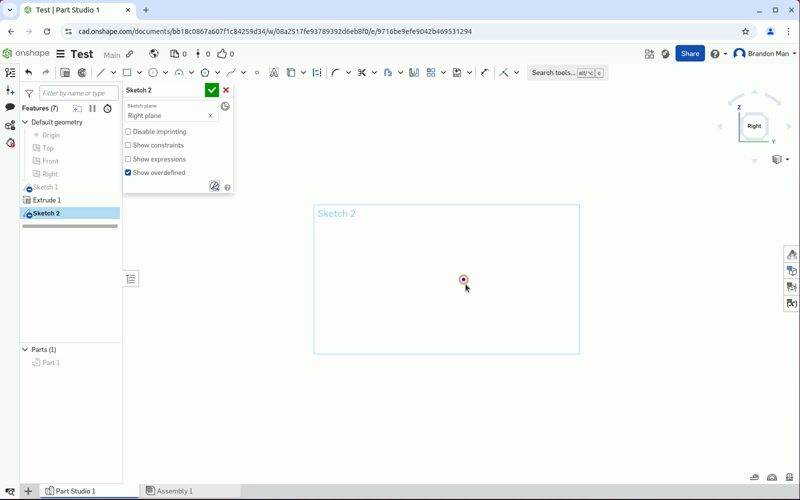
scroll(6)
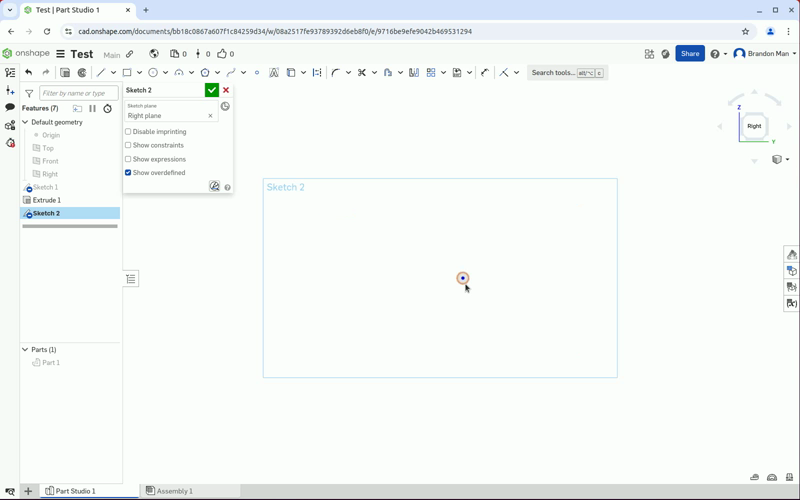
scroll(6)
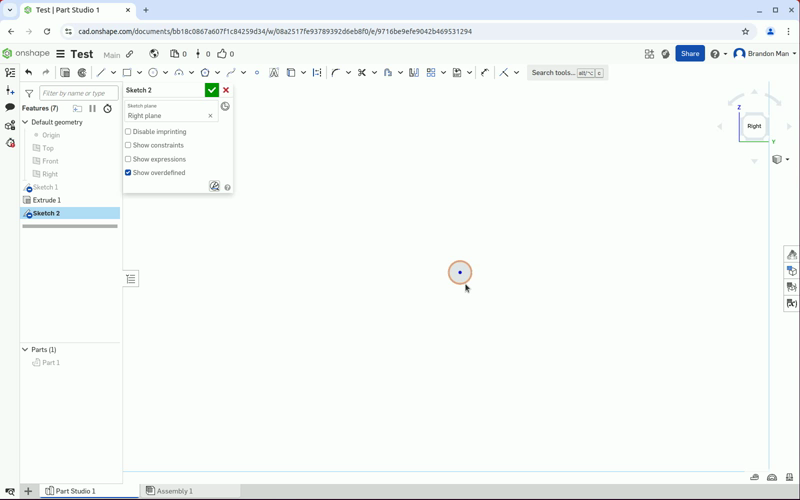
click(465, 283)
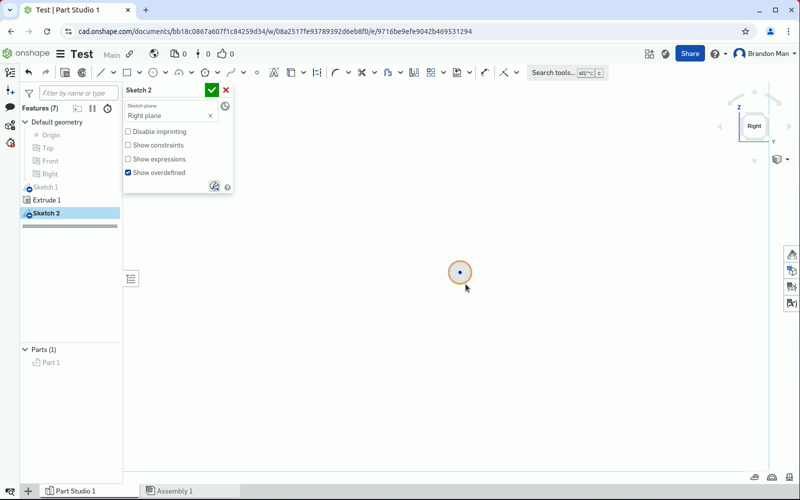
scroll(-6)
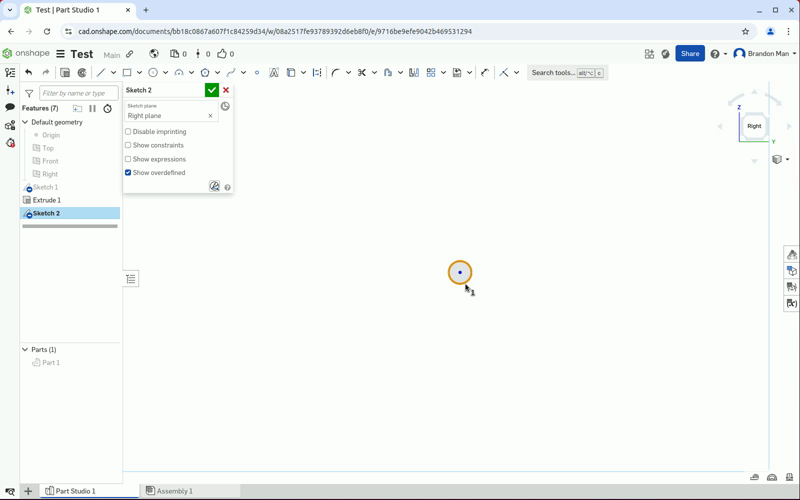
scroll(-6)
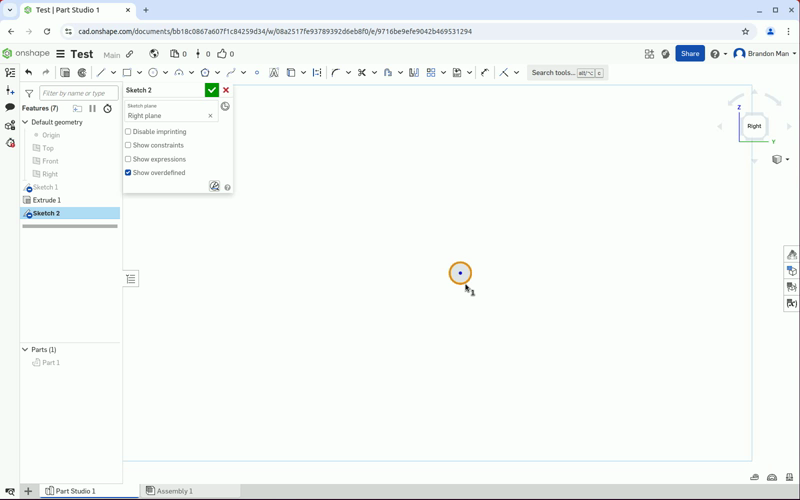
scroll(-6)
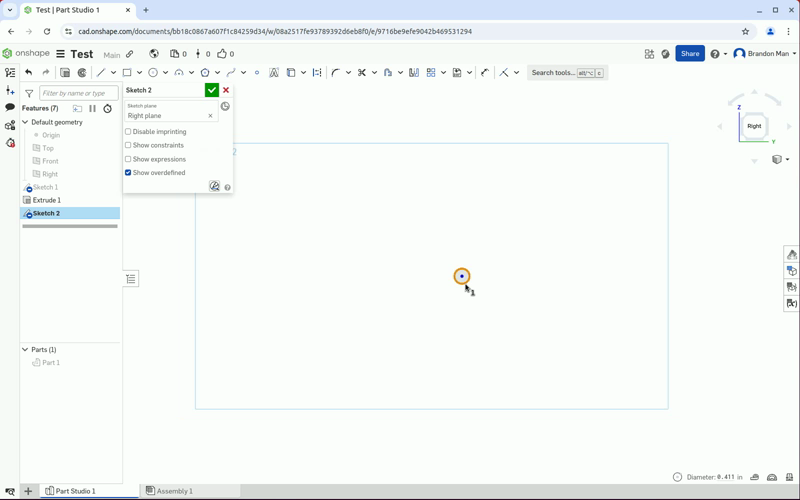
scroll(-6)
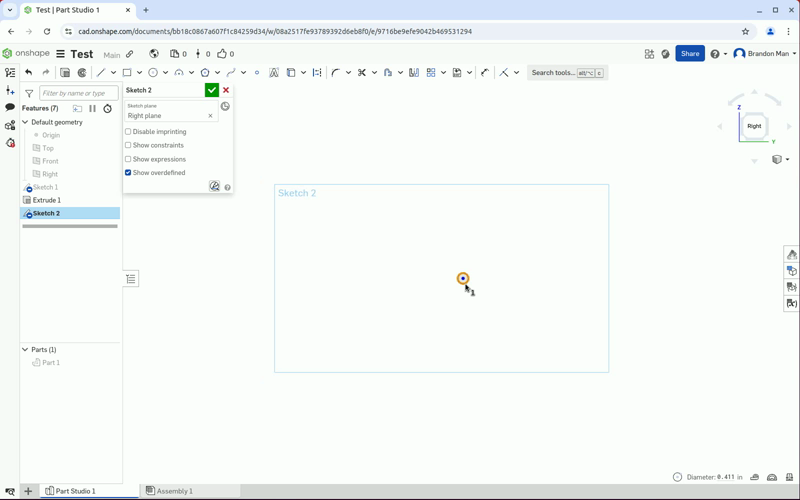
scroll(-6)
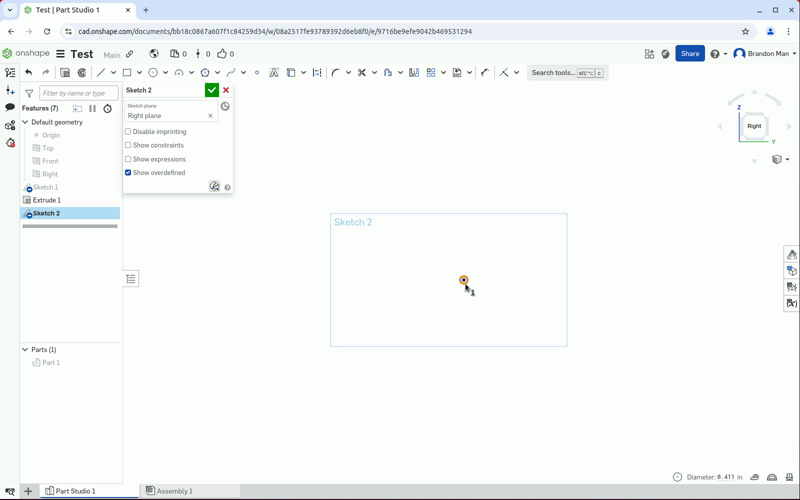
scroll(-6)
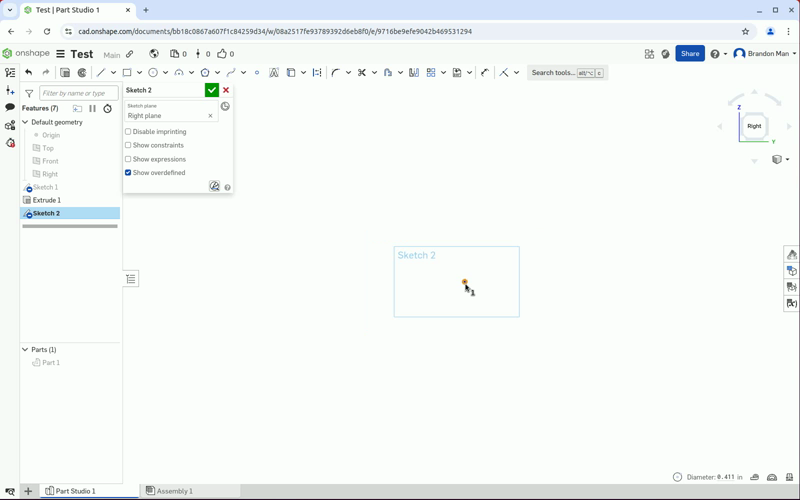
scroll(-6)
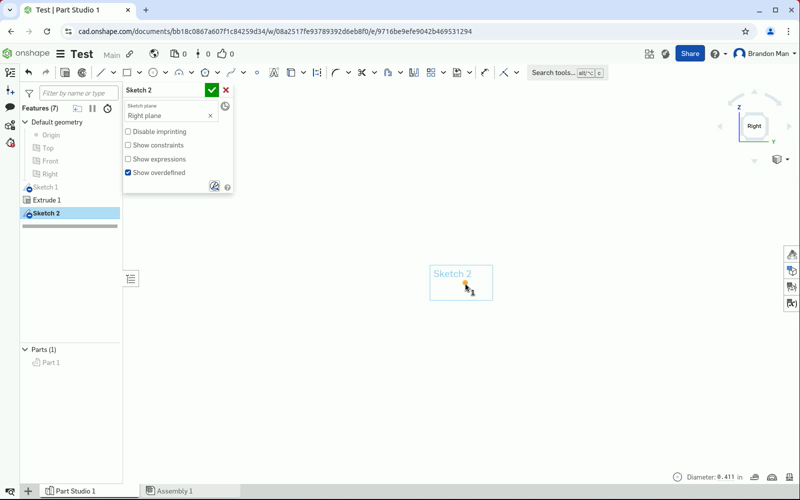
mouse_move(73, 352)
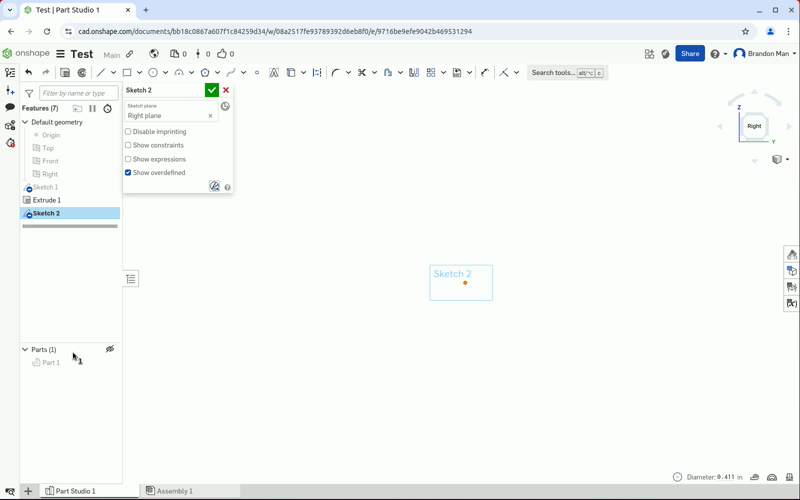
key(shift+y)
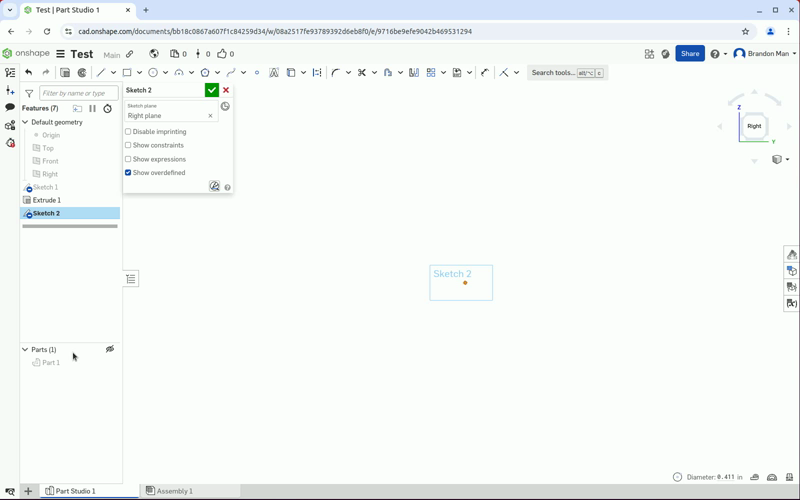
key(shift+e)
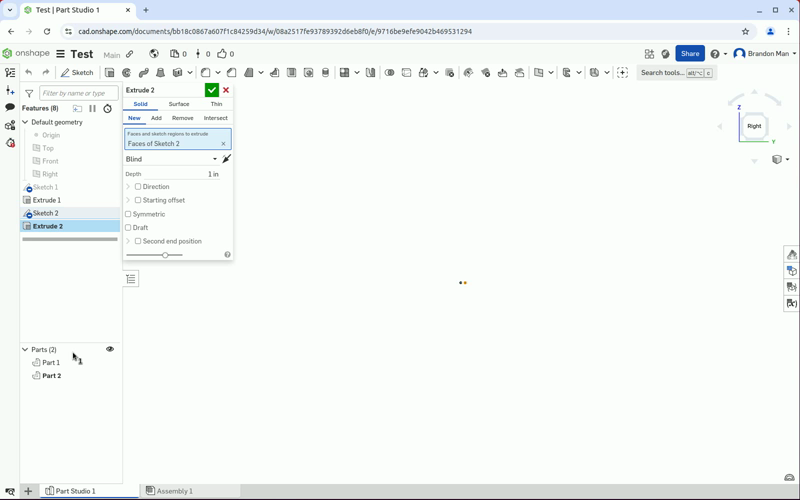
mouse_move(143, 106)
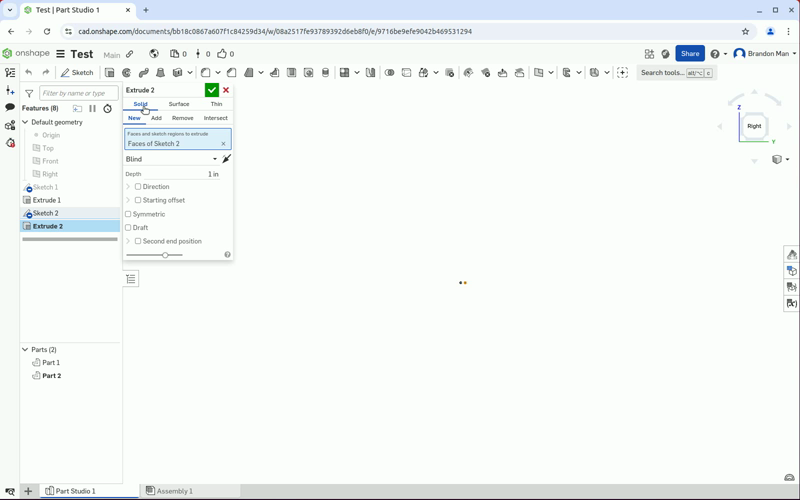
click(143, 106)
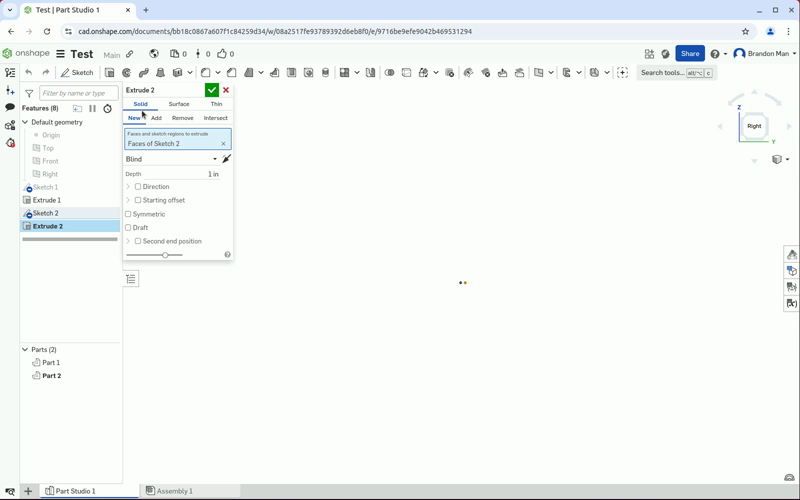
mouse_move(137, 120)
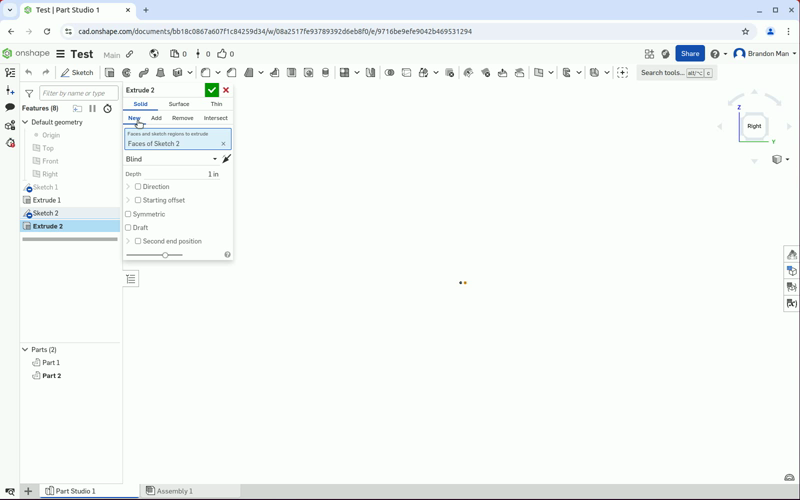
click(137, 120)
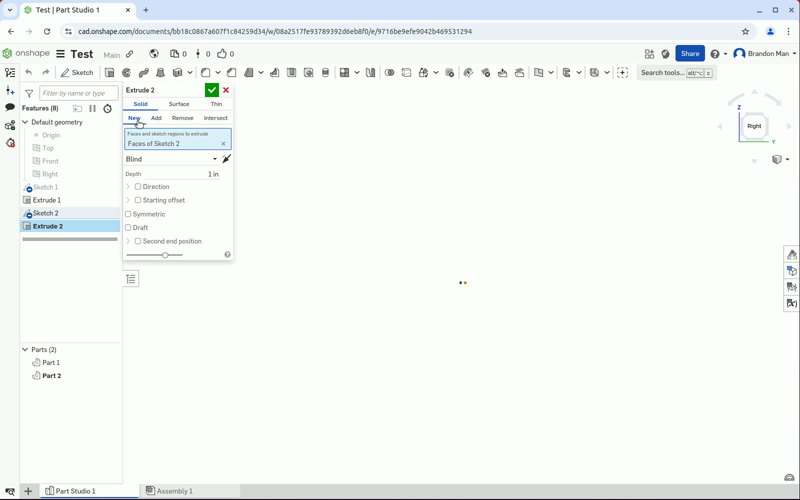
key(tab, 4)
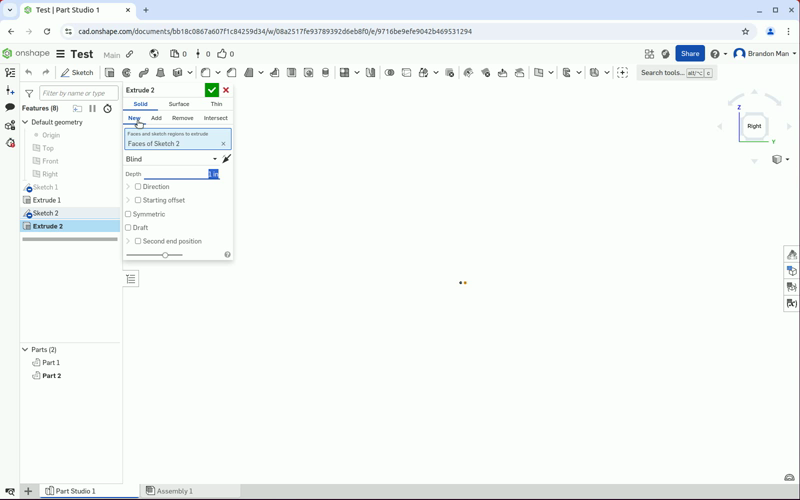
text(23.108)
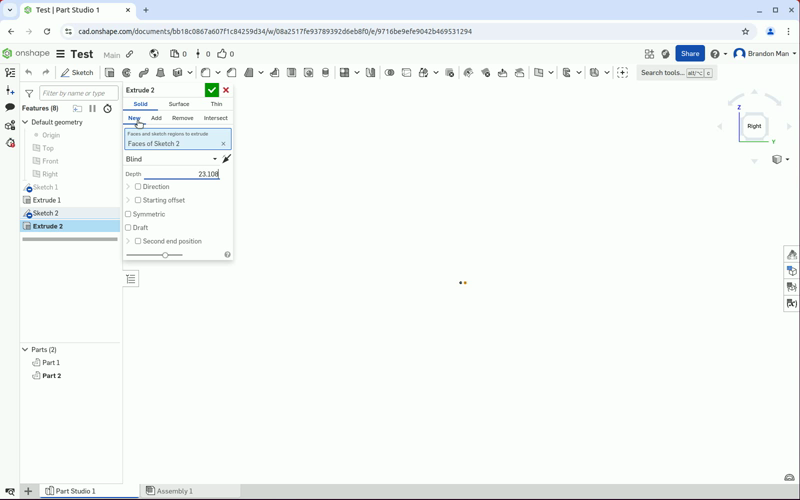
key(enter)
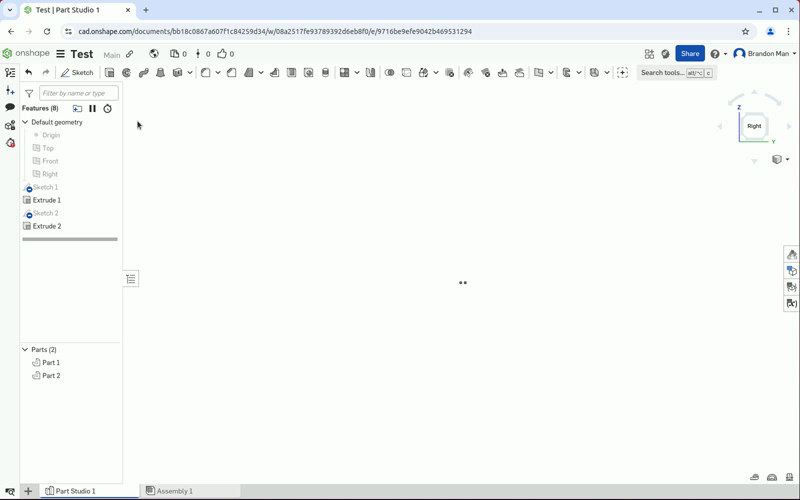
key(shift+h)
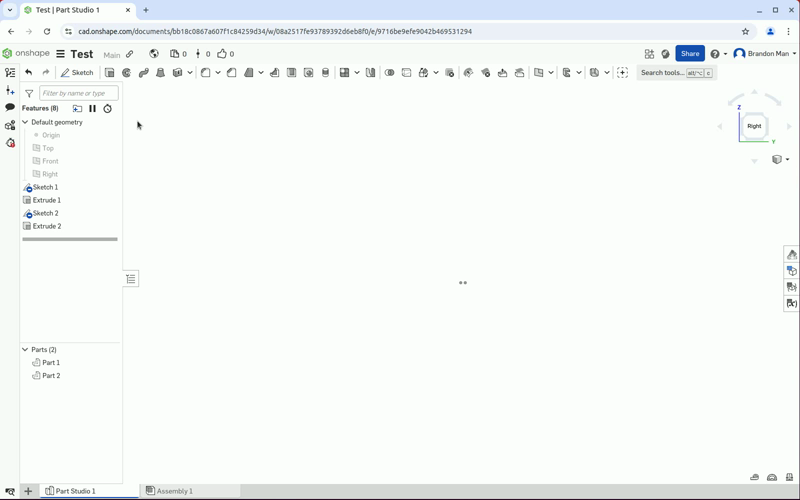
key(shift+h)
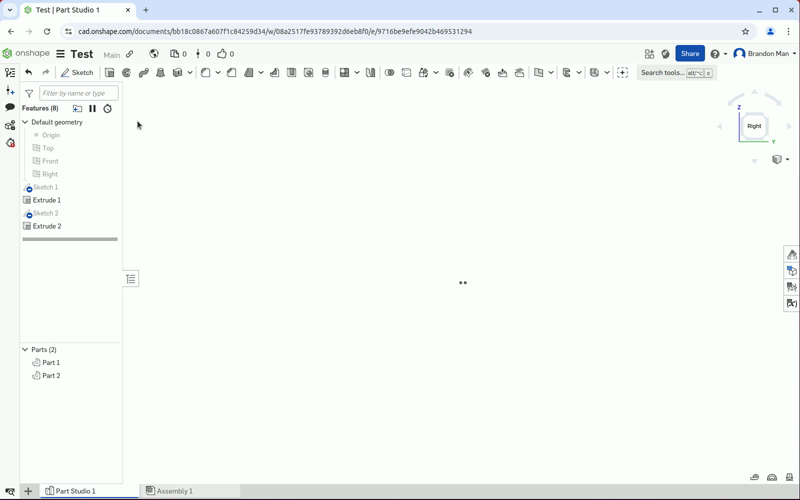
mouse_move(73, 189)
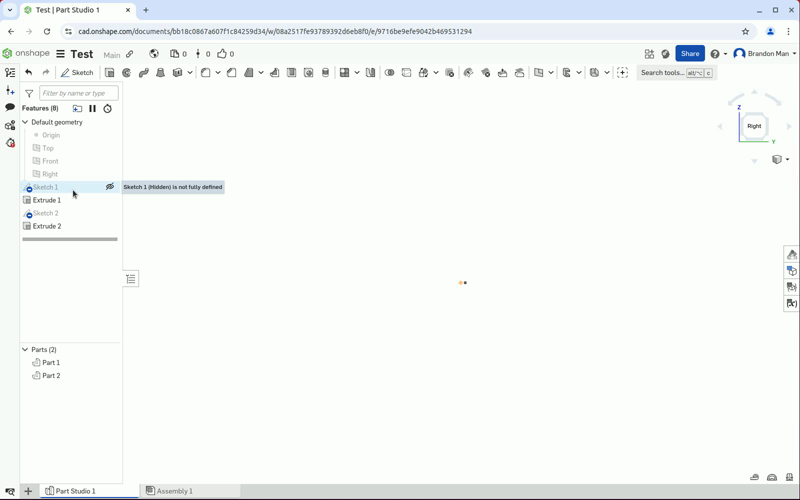
click(73, 189)
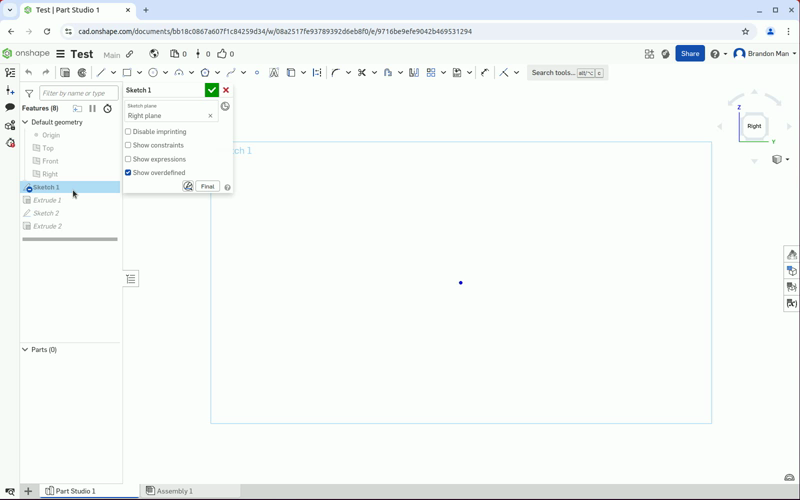
mouse_move(229, 92)
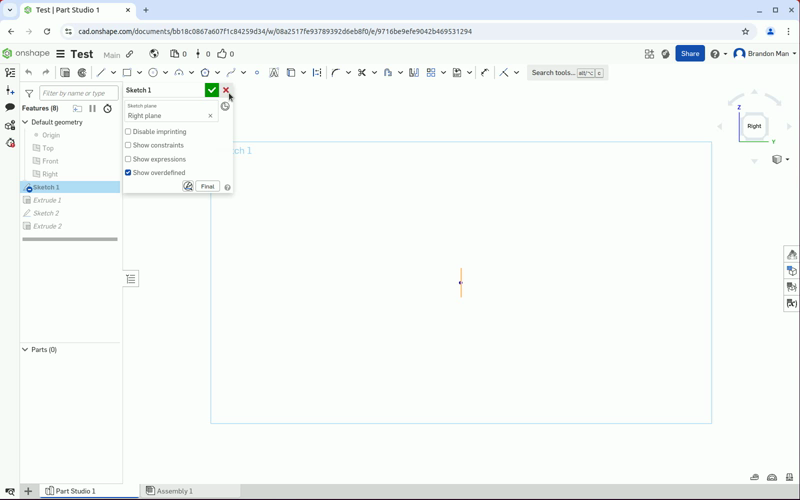
click(229, 92)
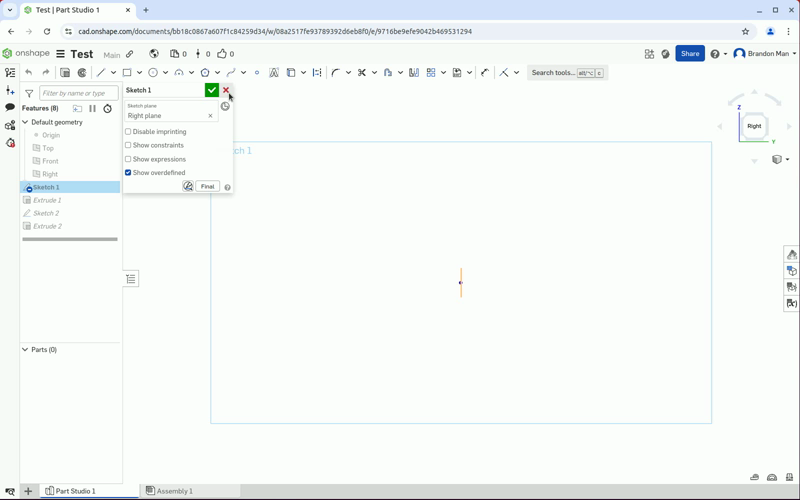
key(shift+s)
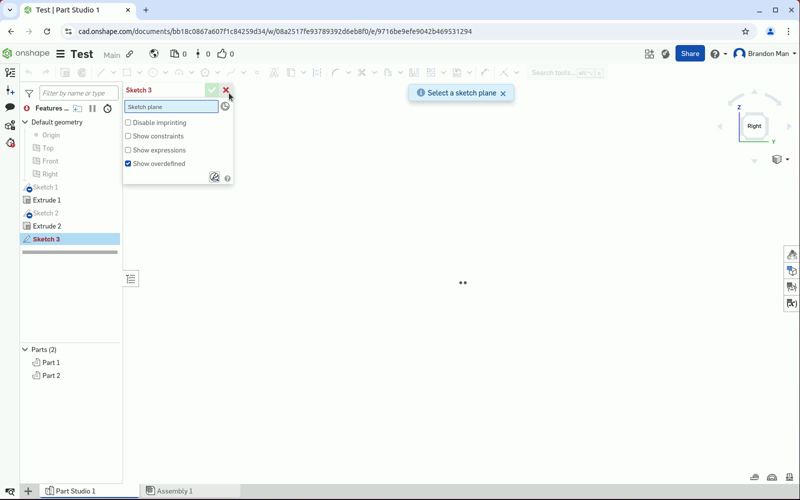
mouse_move(73, 176)
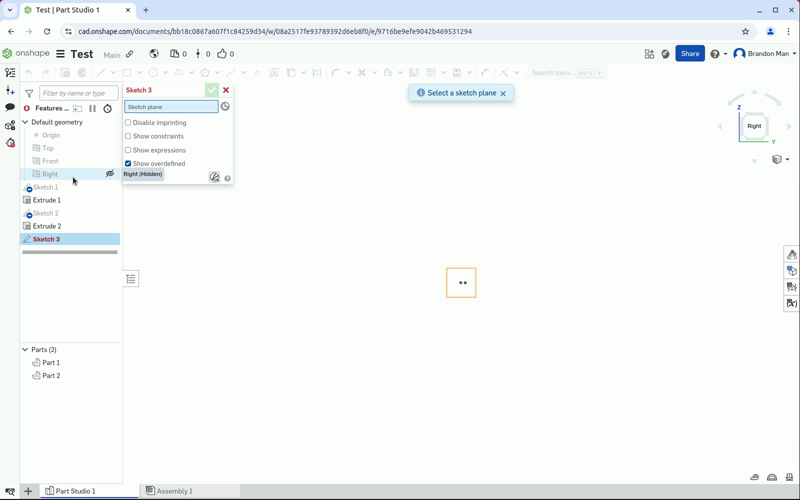
click(73, 176)
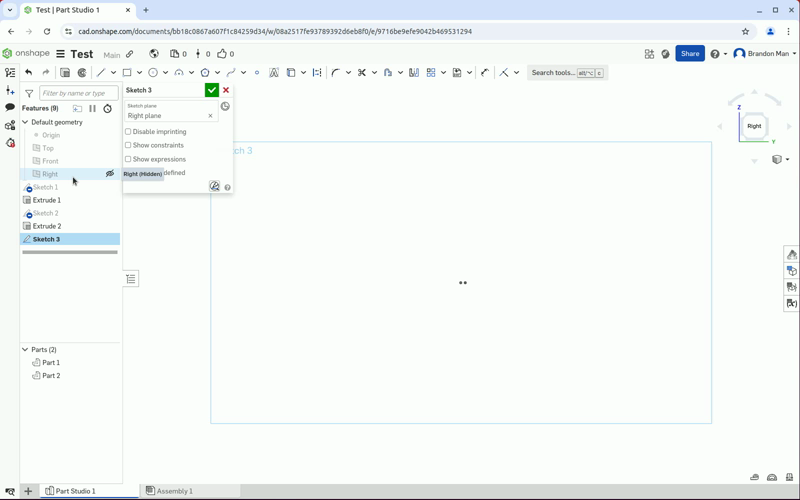
mouse_move(73, 352)
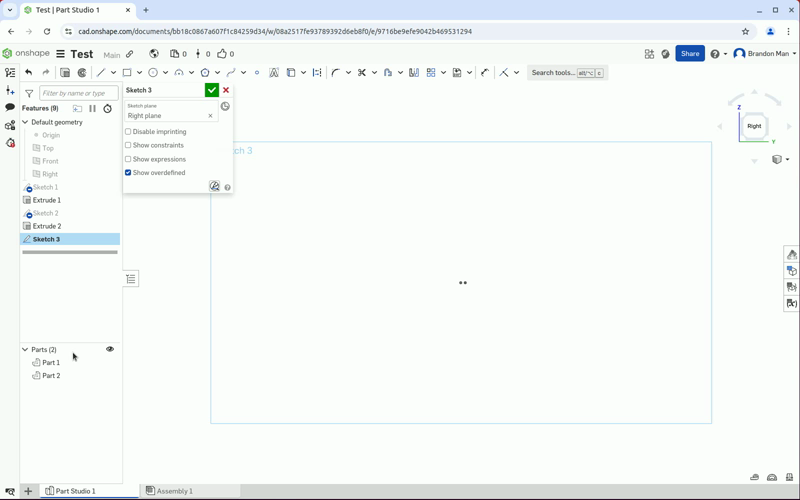
key(y)
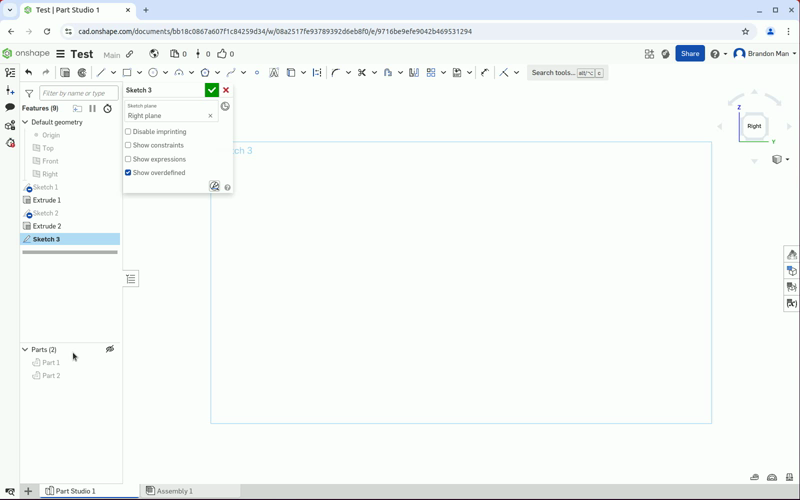
key(c)
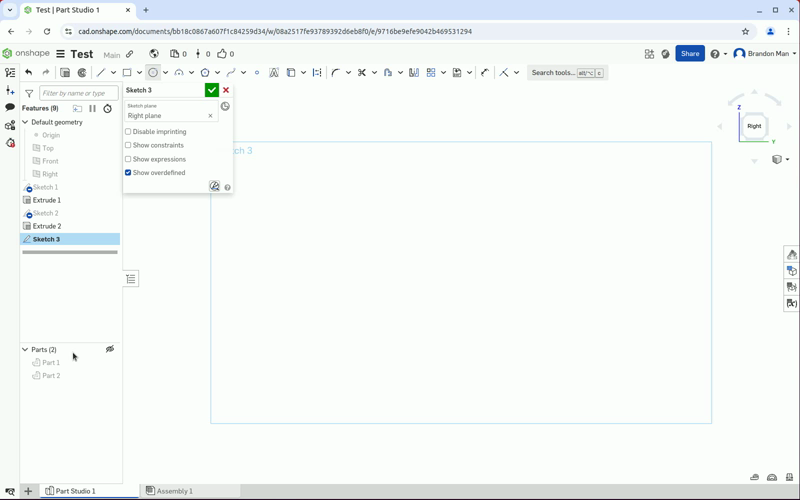
key_down(shift)
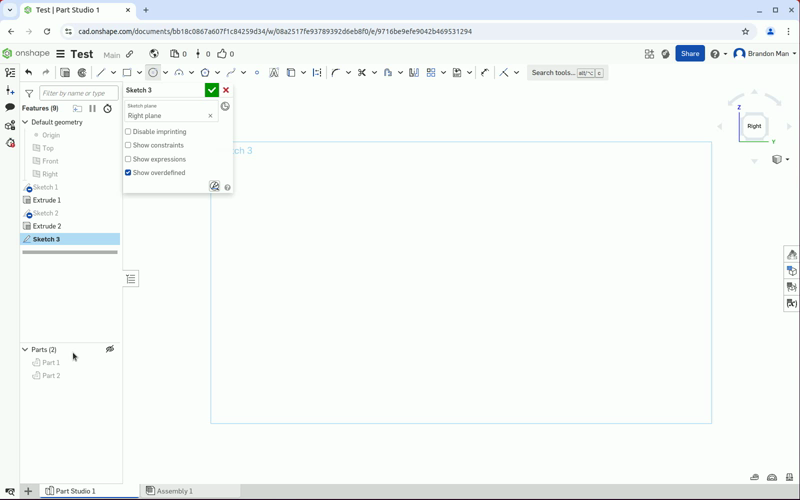
mouse_move(463, 287)
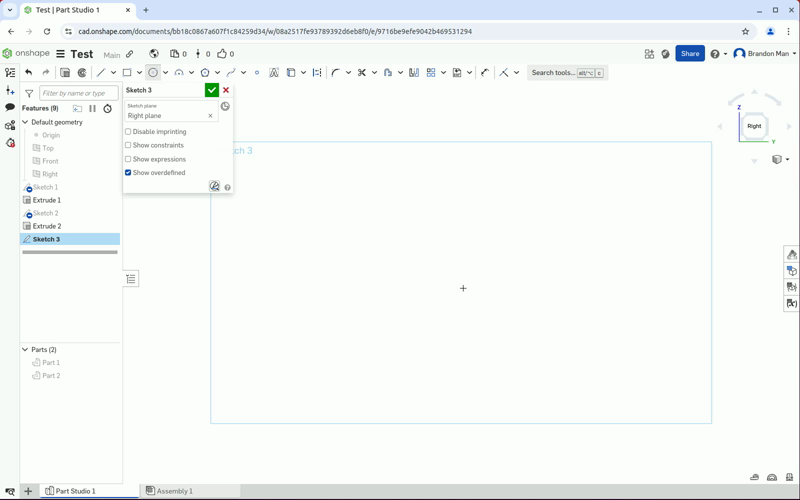
click(463, 287)
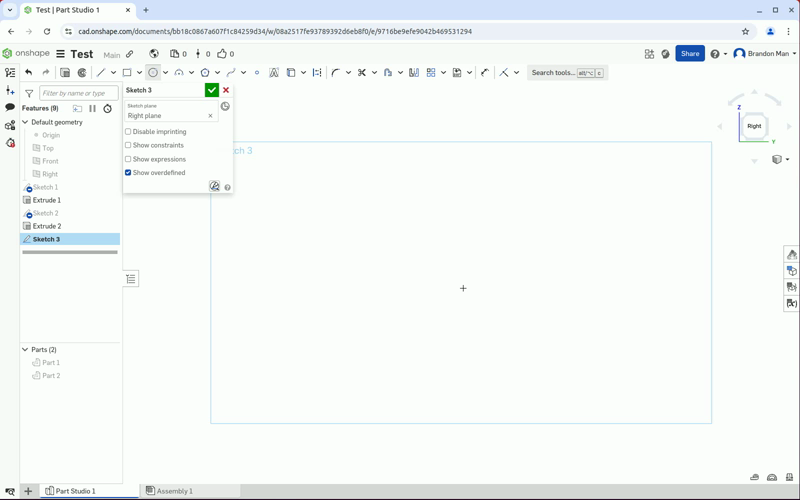
key_up(shift)
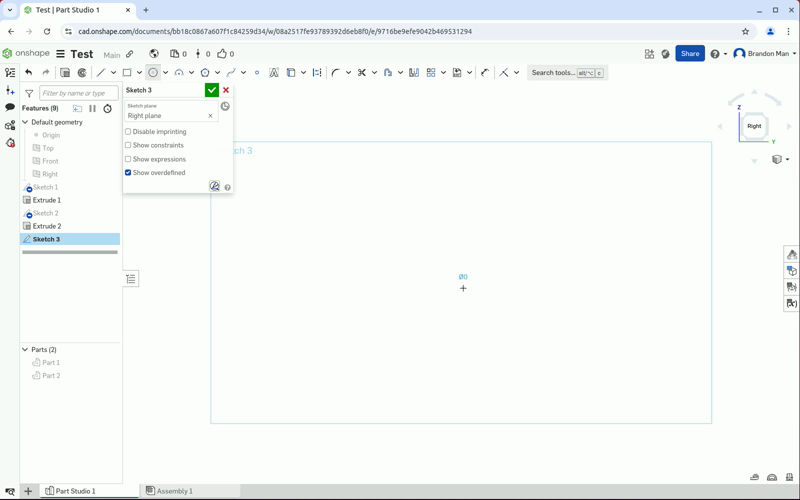
mouse_move(464, 287)
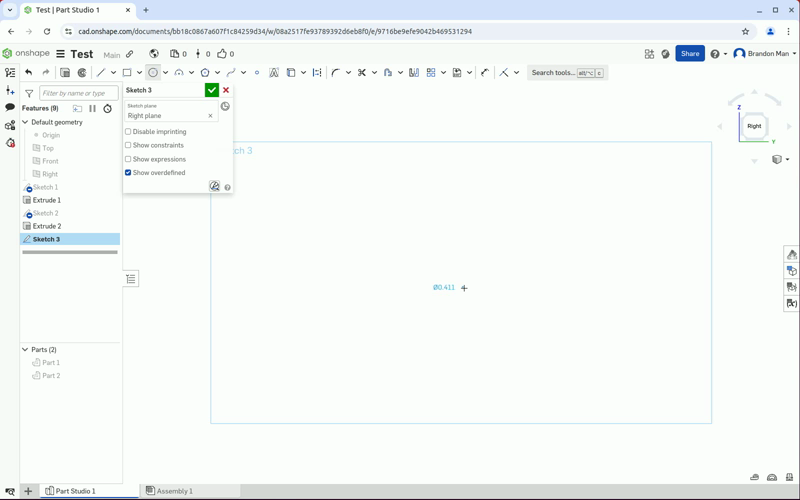
scroll(6)
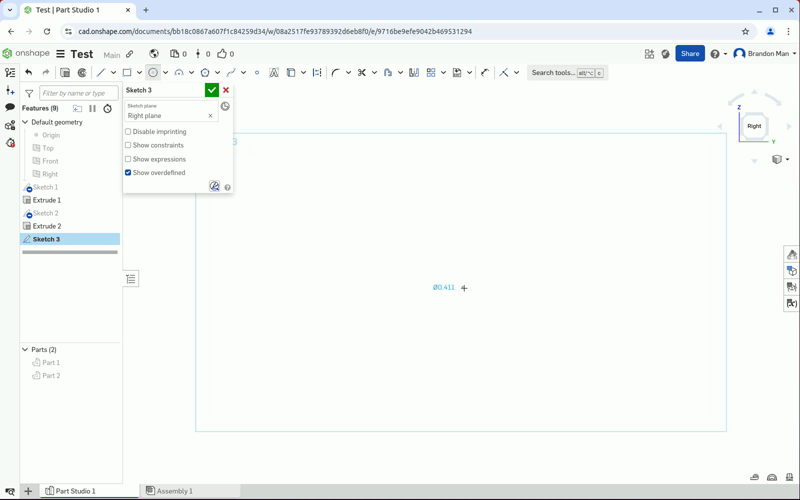
scroll(6)
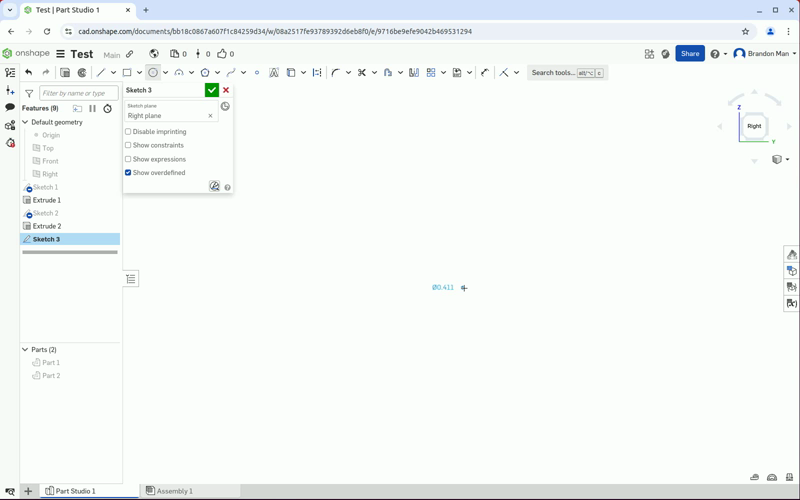
scroll(6)
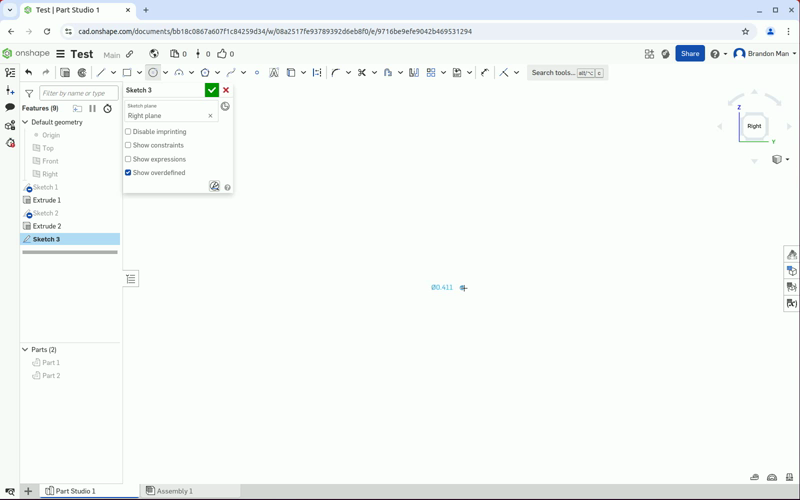
scroll(6)
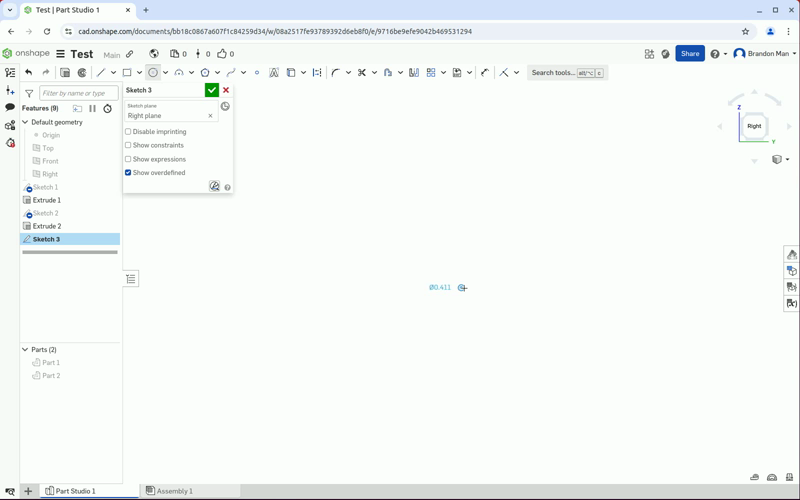
scroll(6)
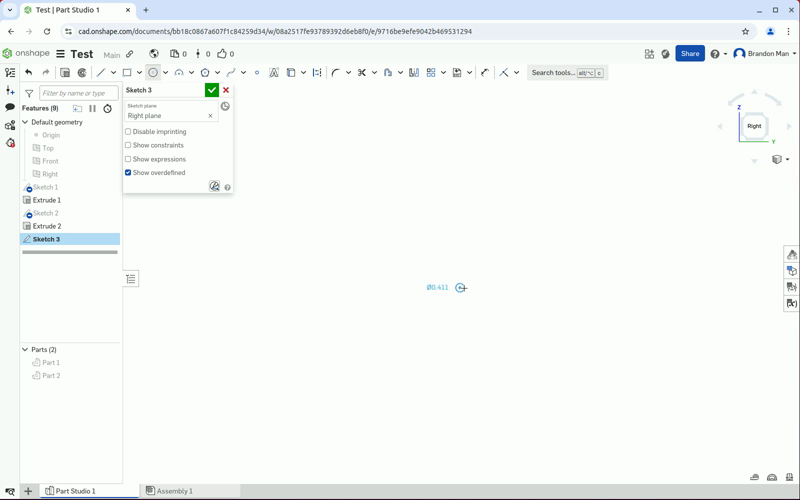
scroll(6)
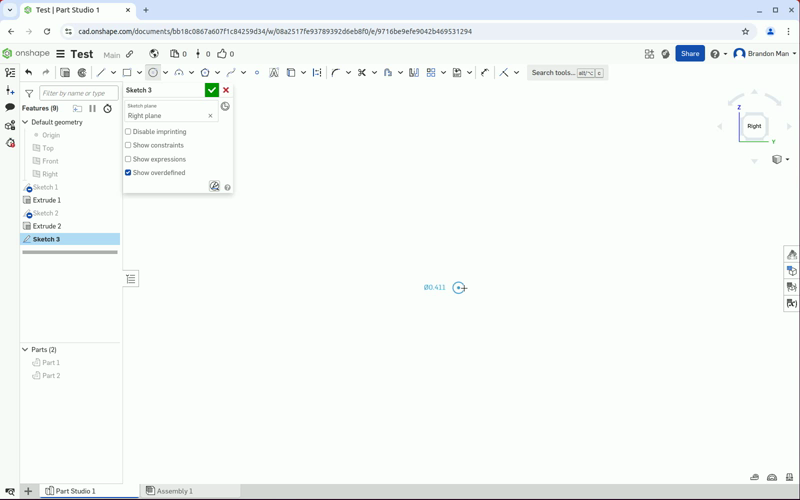
scroll(6)
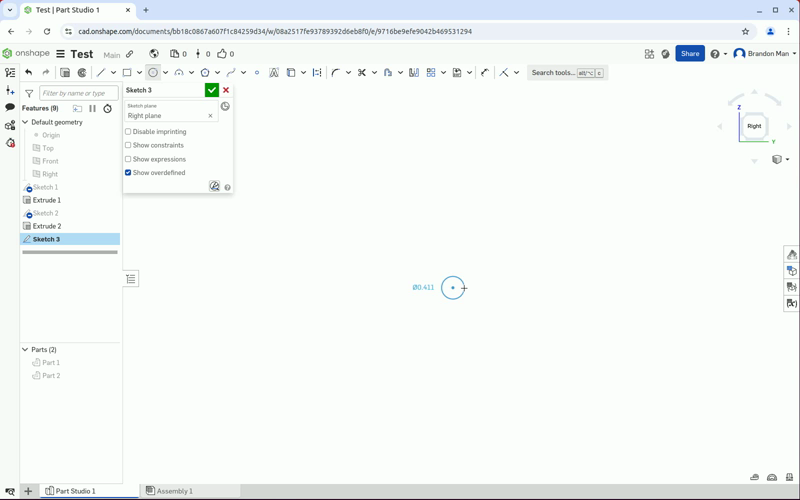
click(464, 287)
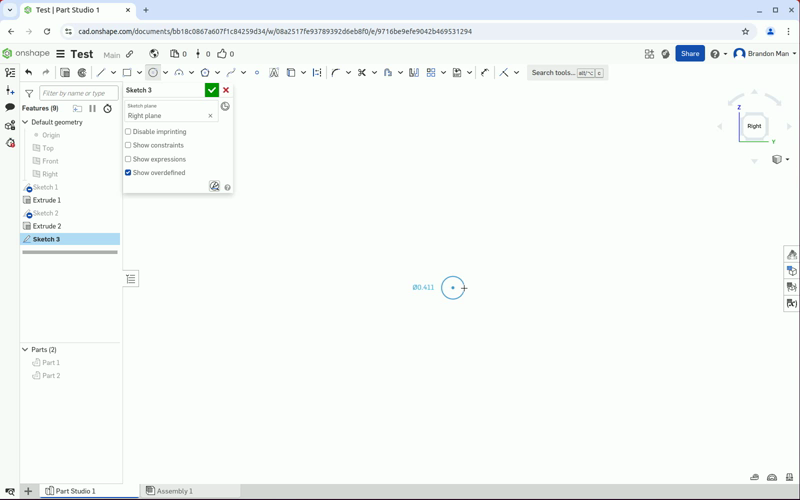
scroll(-6)
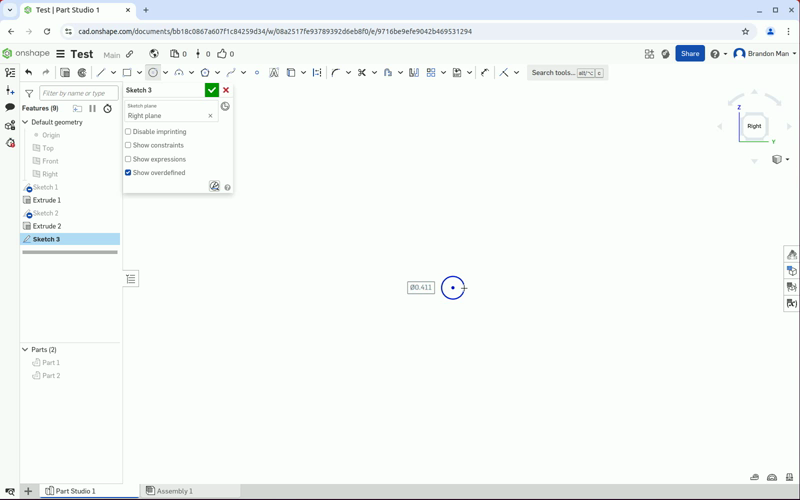
scroll(-6)
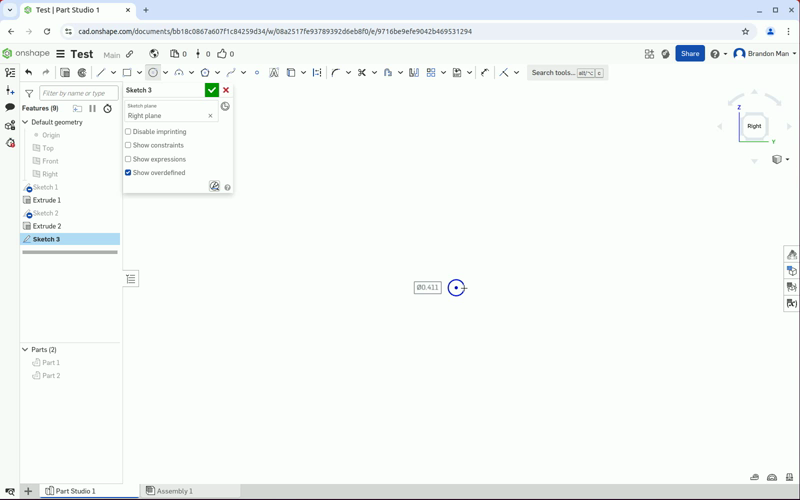
scroll(-6)
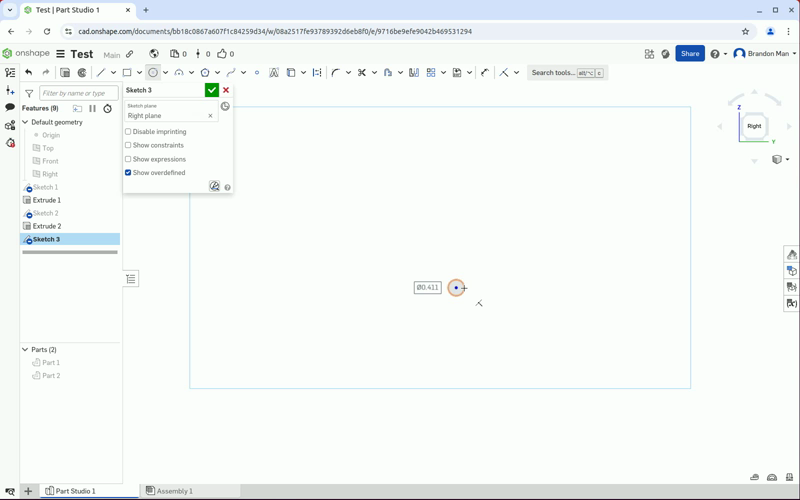
scroll(-6)
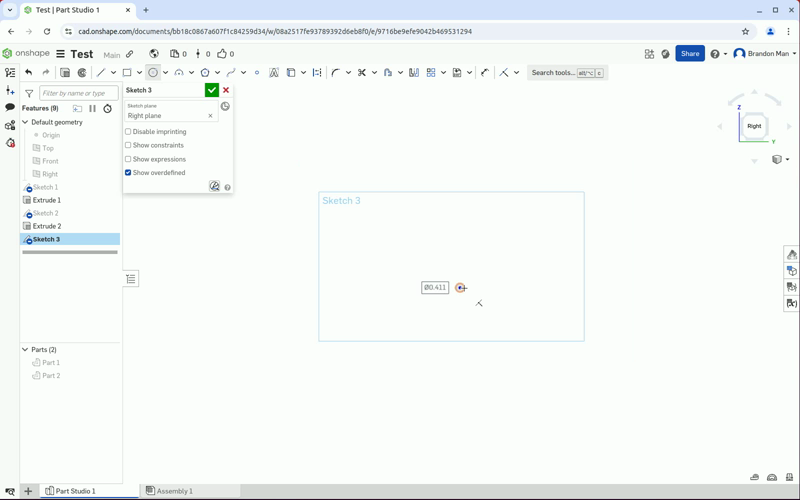
scroll(-6)
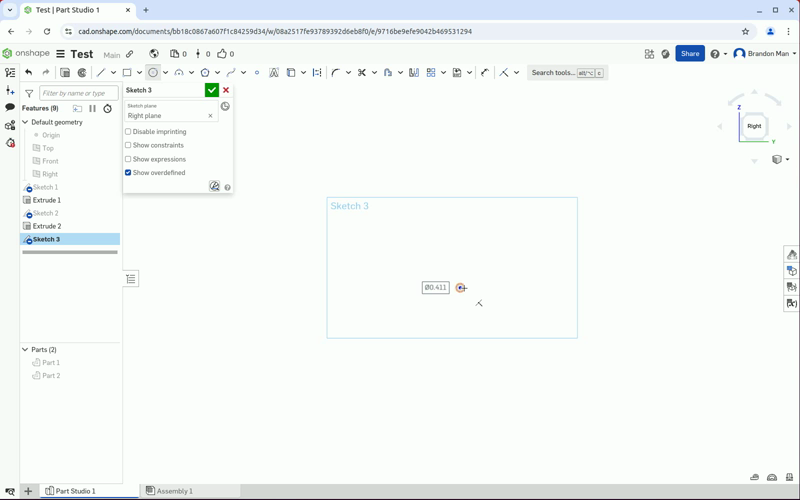
scroll(-6)
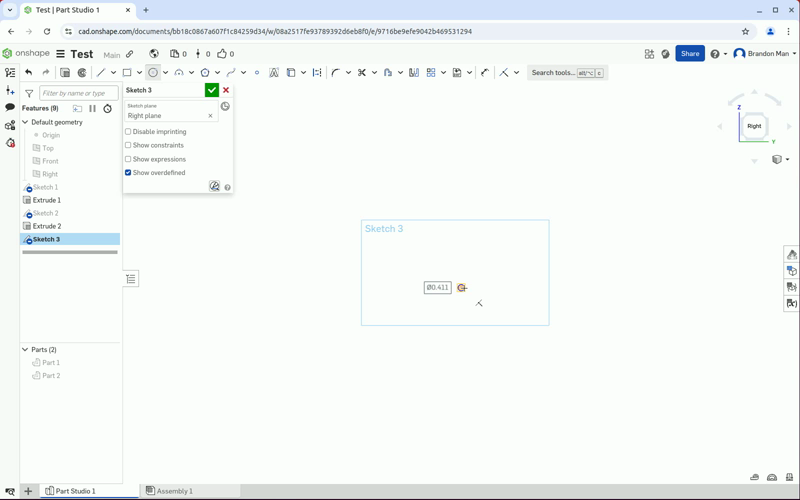
scroll(-6)
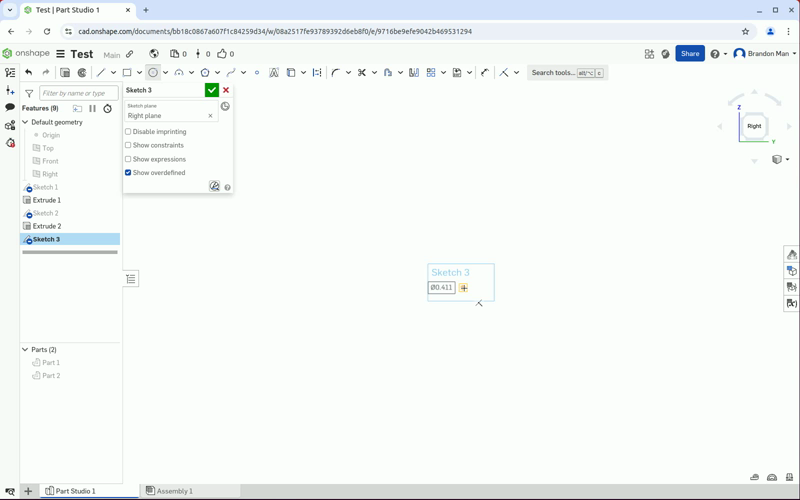
key(esc)
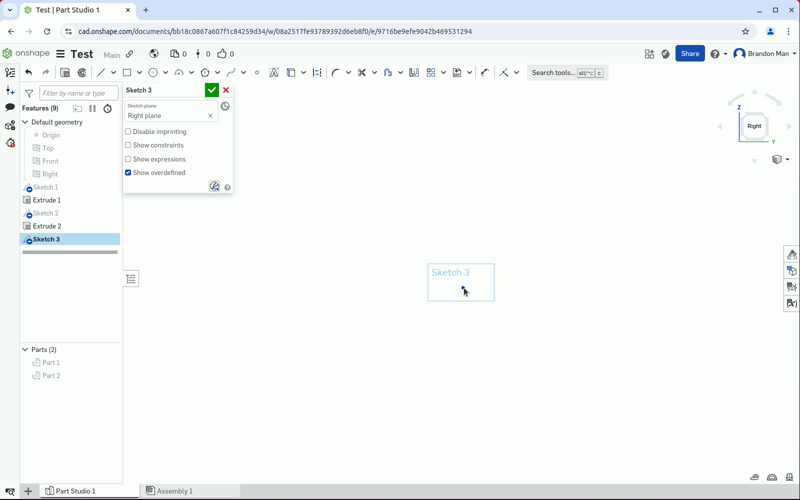
key(c)
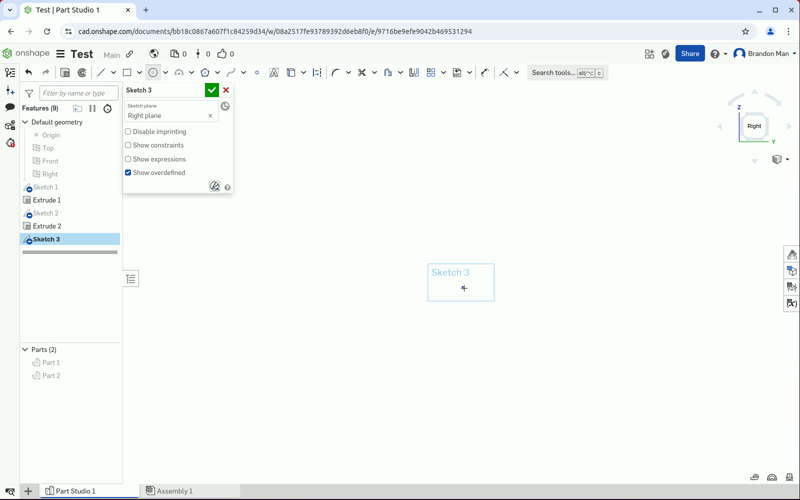
key_down(shift)
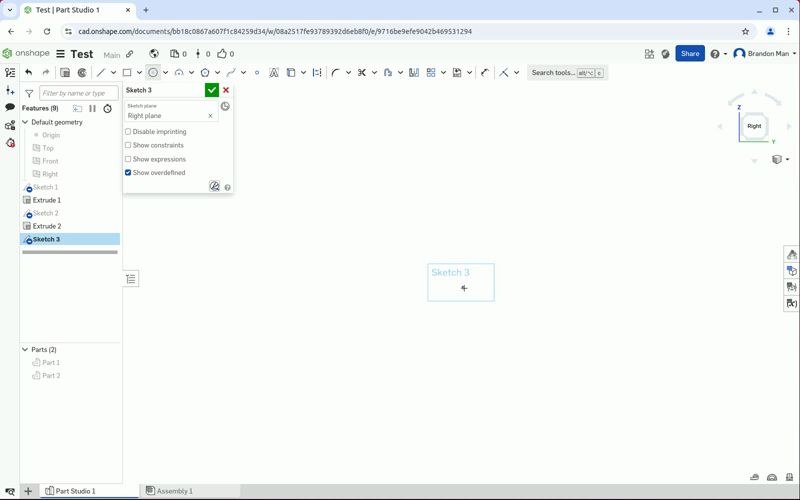
mouse_move(463, 287)
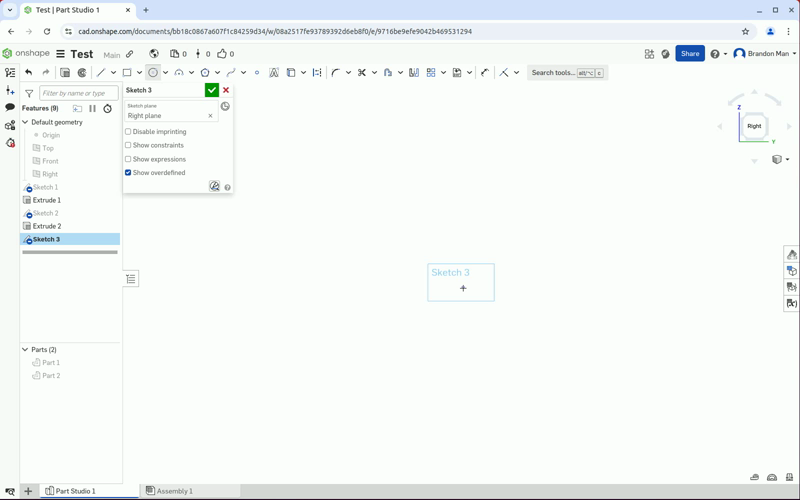
scroll(6)
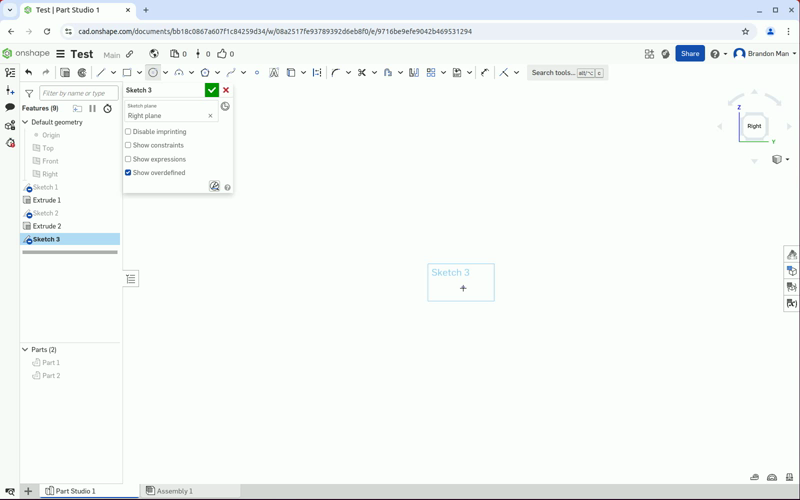
scroll(6)
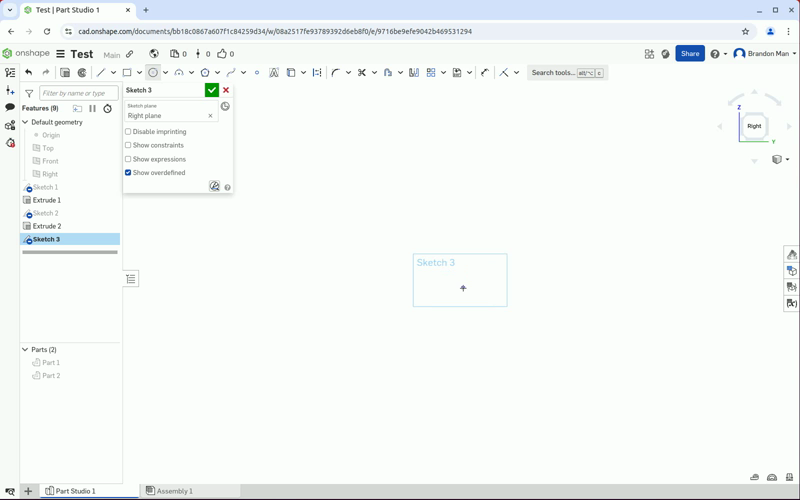
scroll(6)
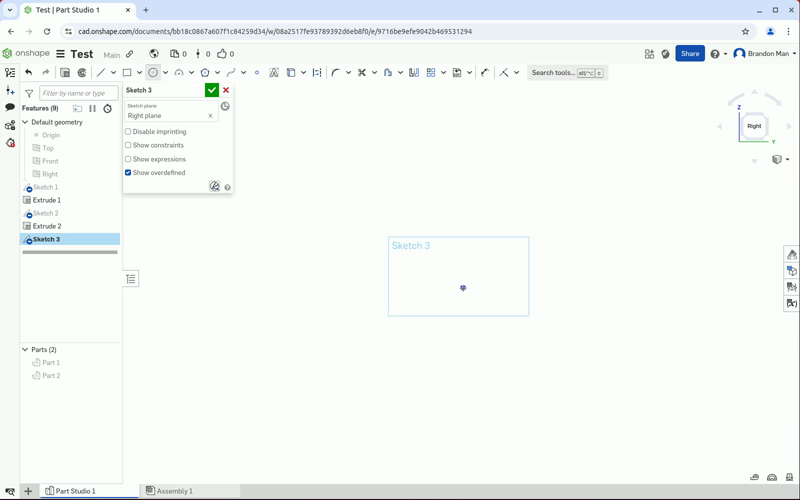
scroll(6)
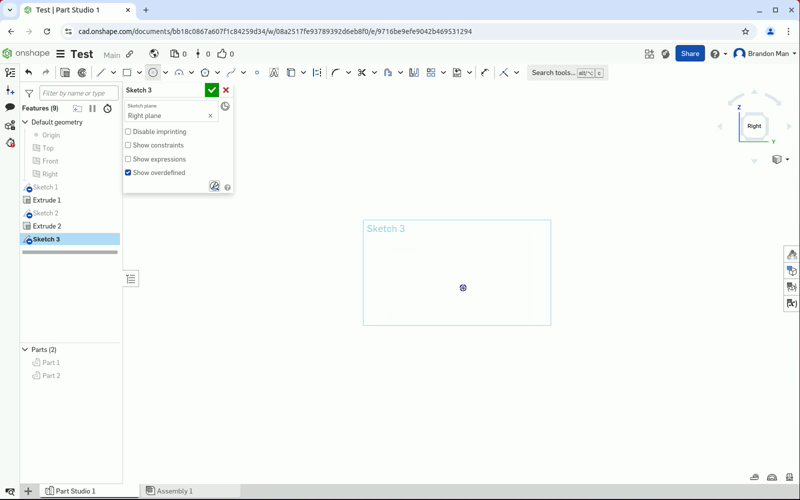
scroll(6)
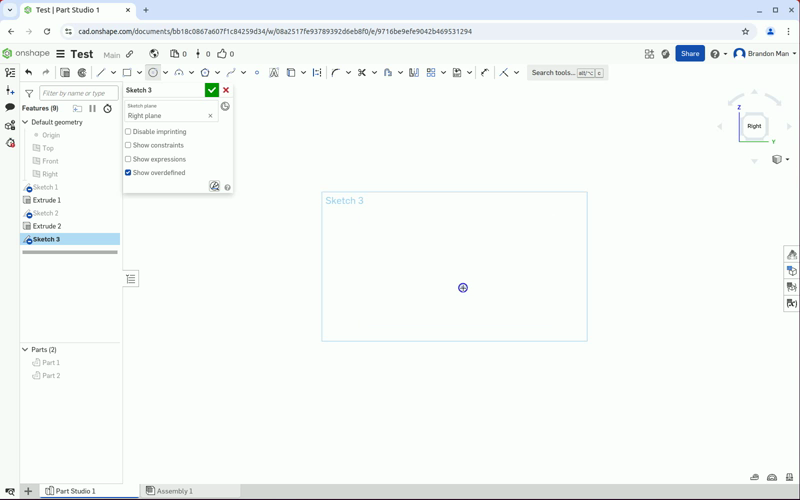
scroll(6)
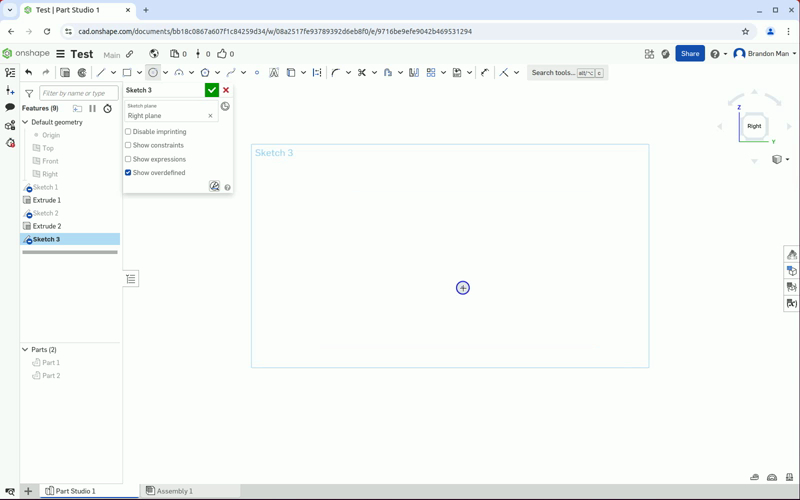
scroll(6)
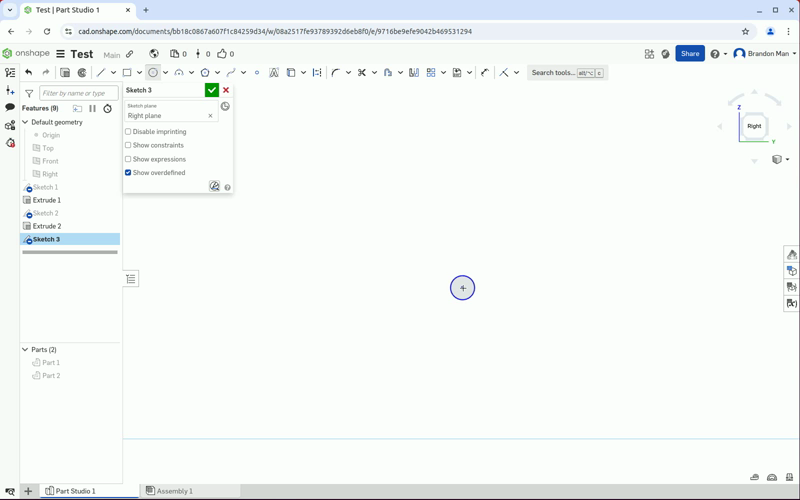
click(463, 287)
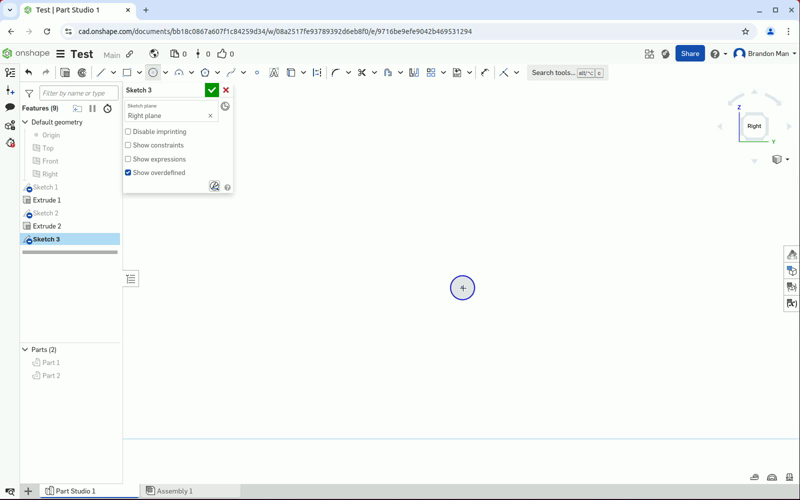
scroll(-6)
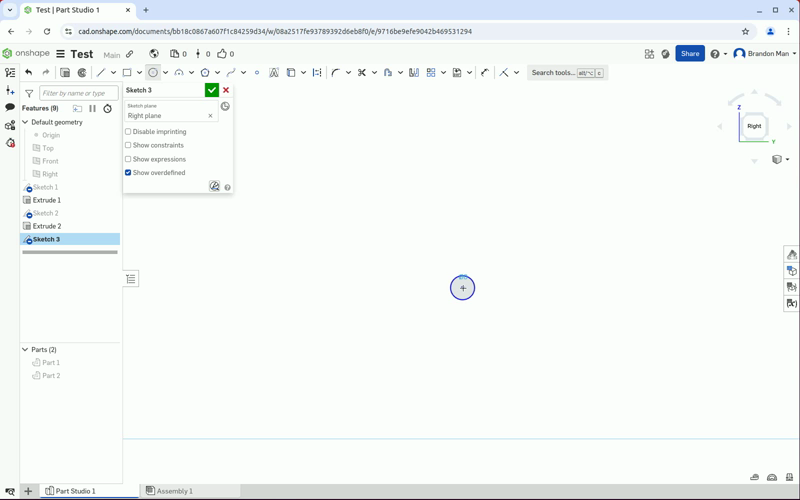
scroll(-6)
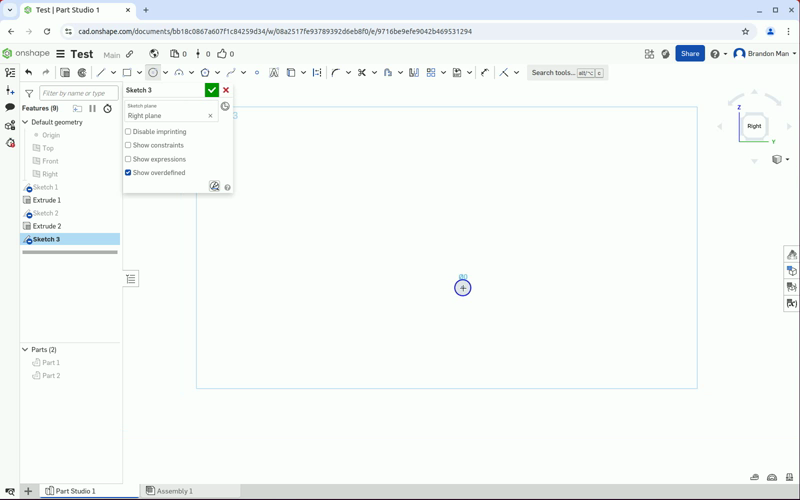
scroll(-6)
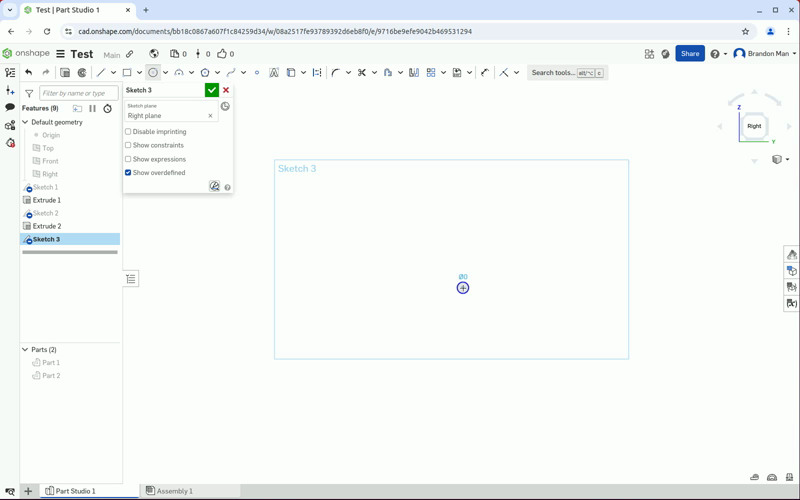
scroll(-6)
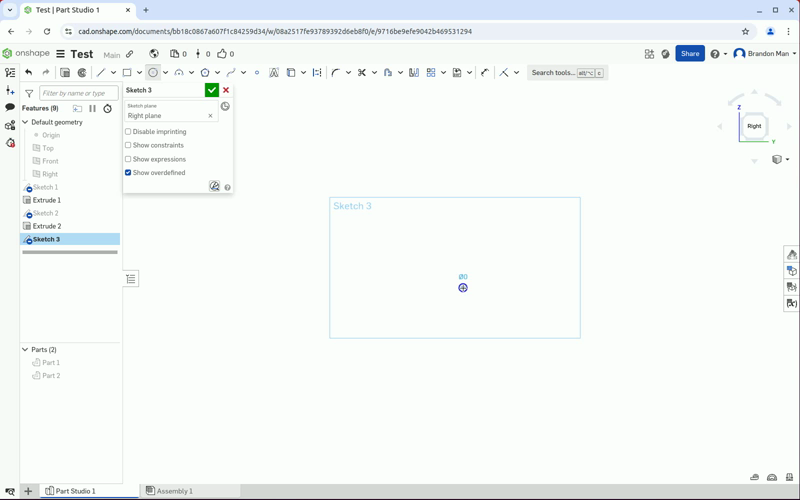
scroll(-6)
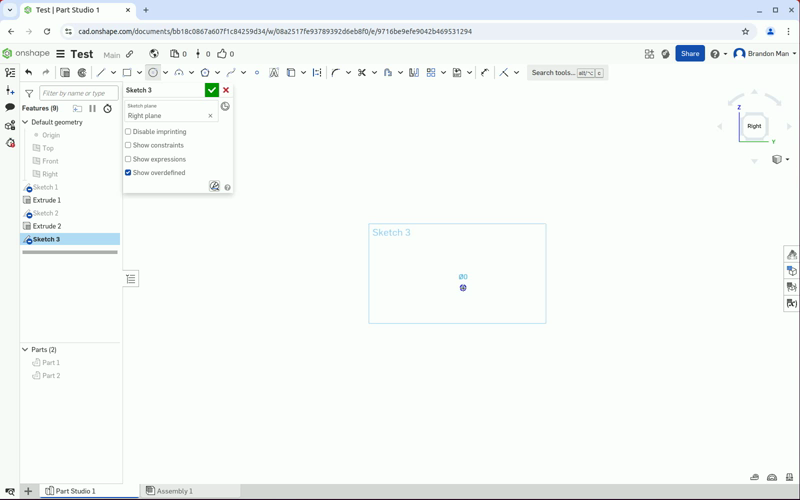
scroll(-6)
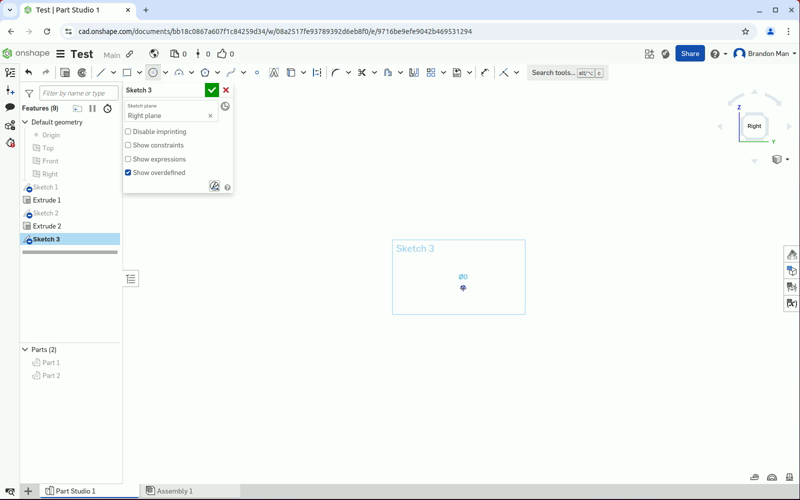
scroll(-6)
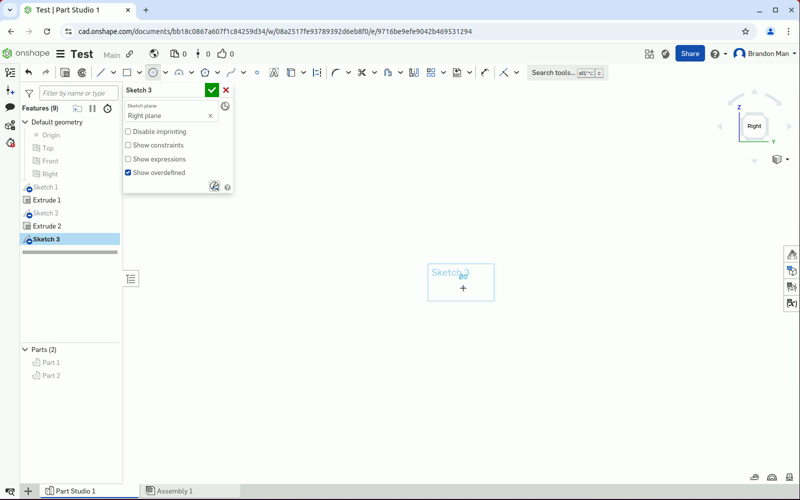
key_up(shift)
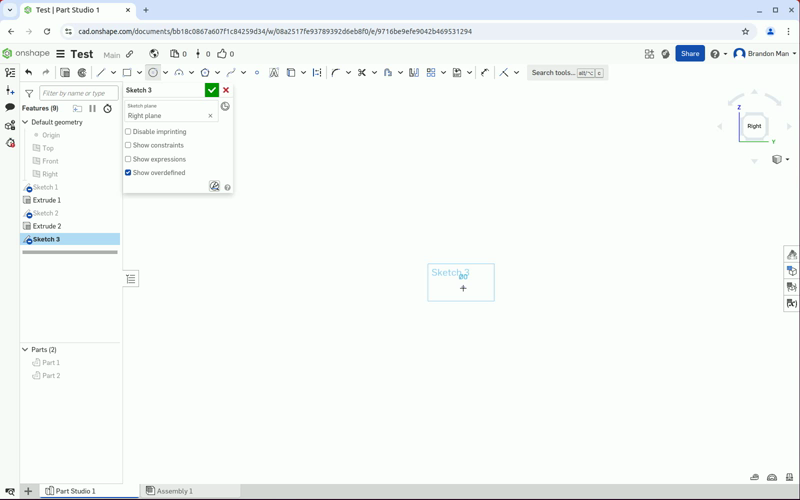
mouse_move(464, 287)
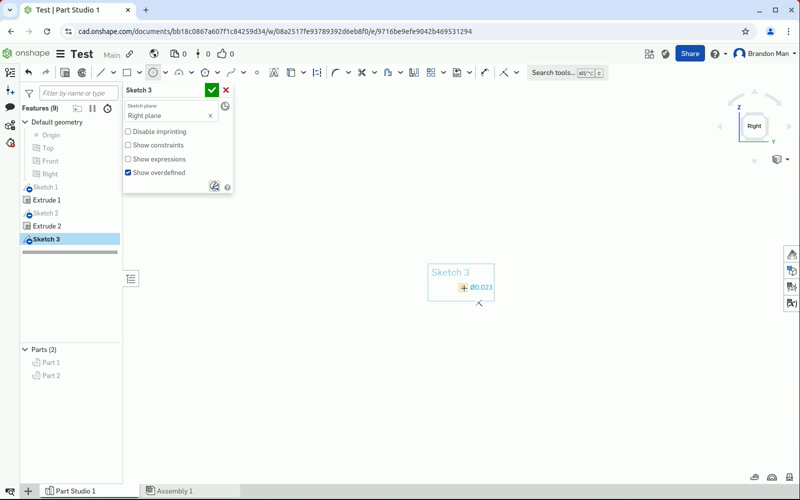
scroll(6)
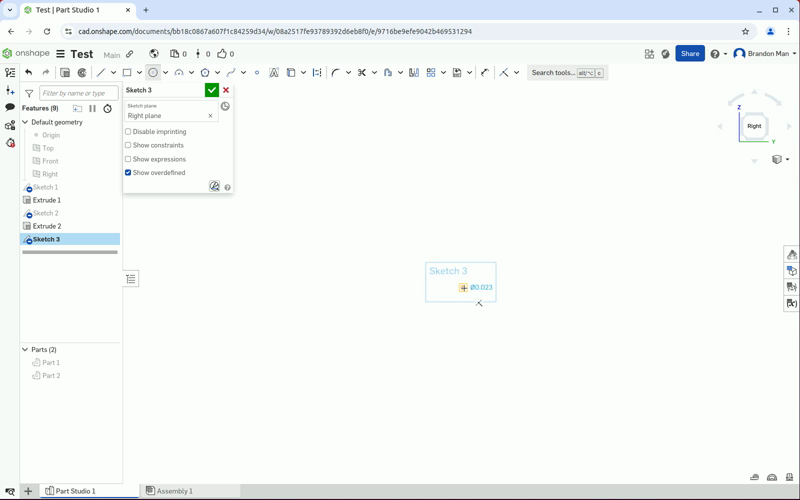
scroll(6)
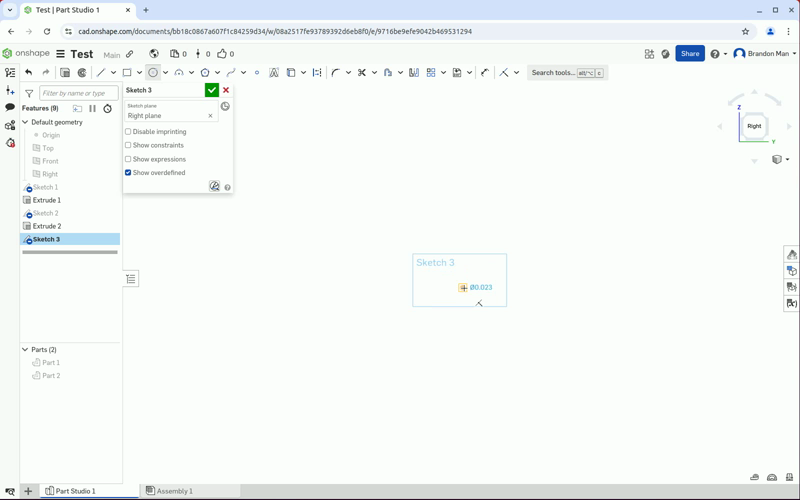
scroll(6)
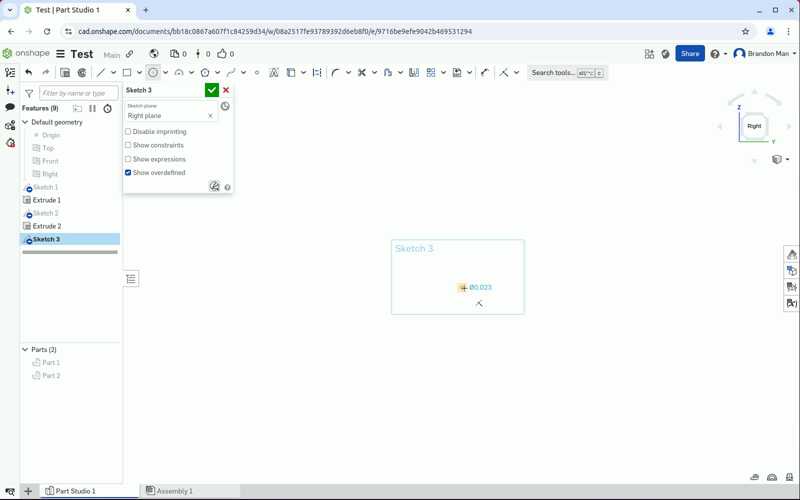
scroll(6)
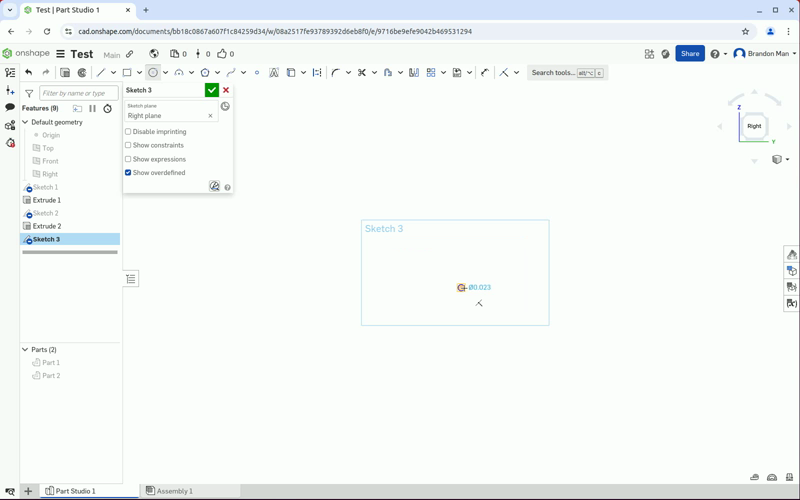
scroll(6)
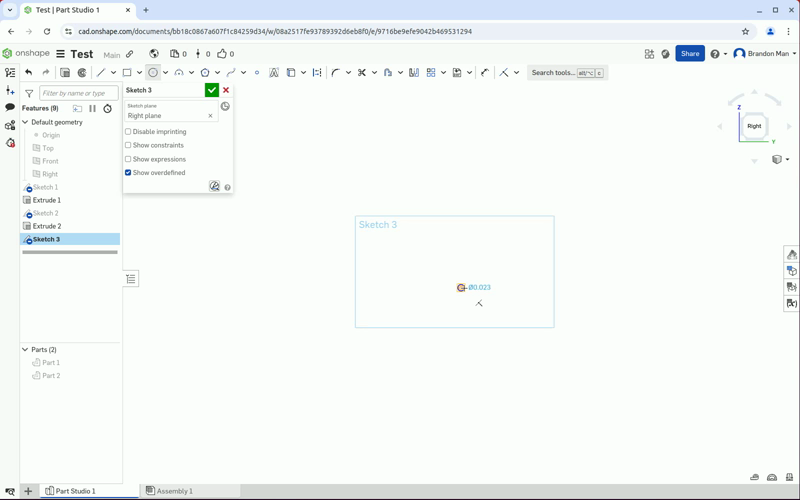
scroll(6)
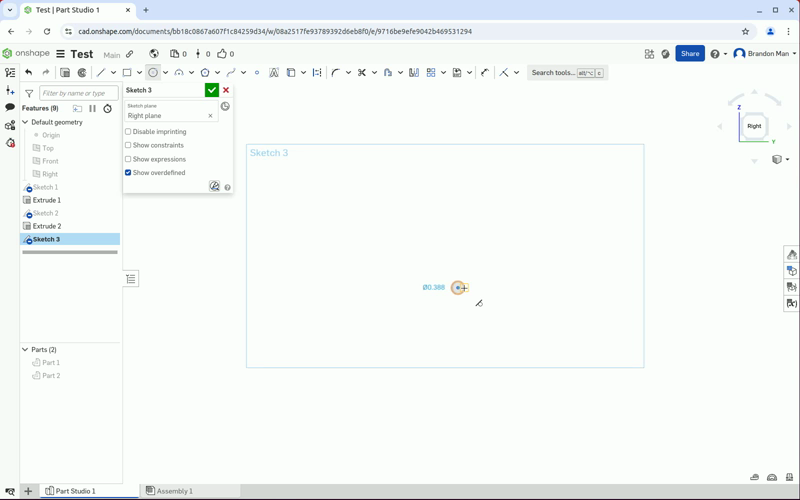
scroll(6)
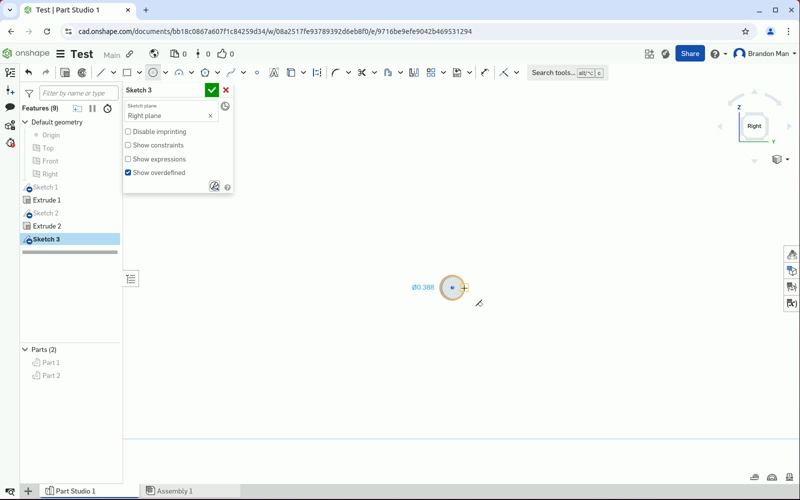
click(464, 287)
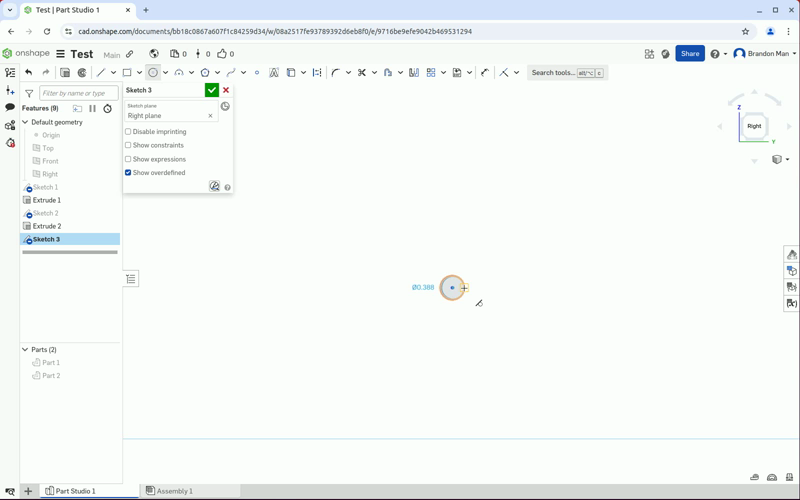
scroll(-6)
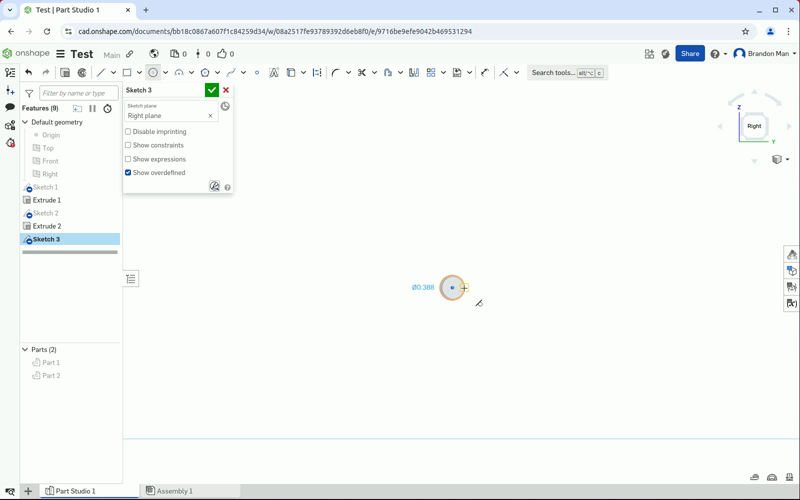
scroll(-6)
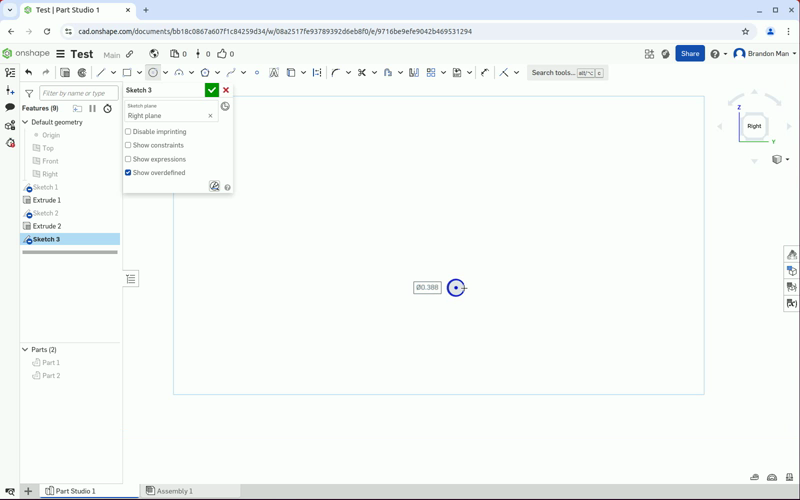
scroll(-6)
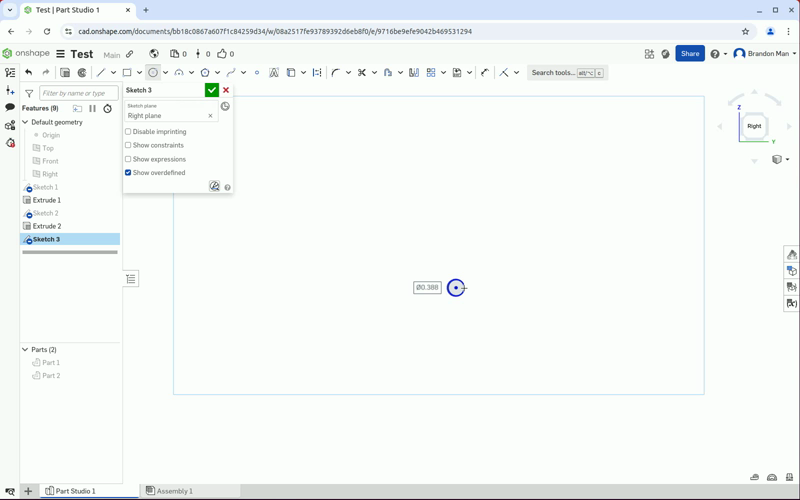
scroll(-6)
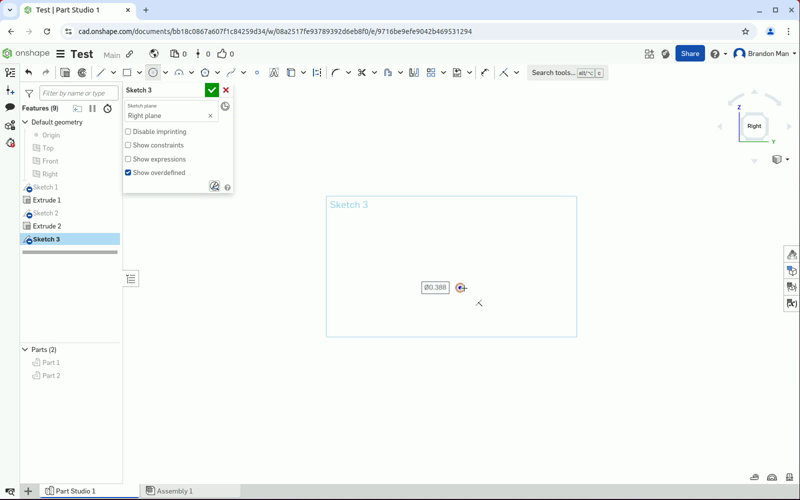
scroll(-6)
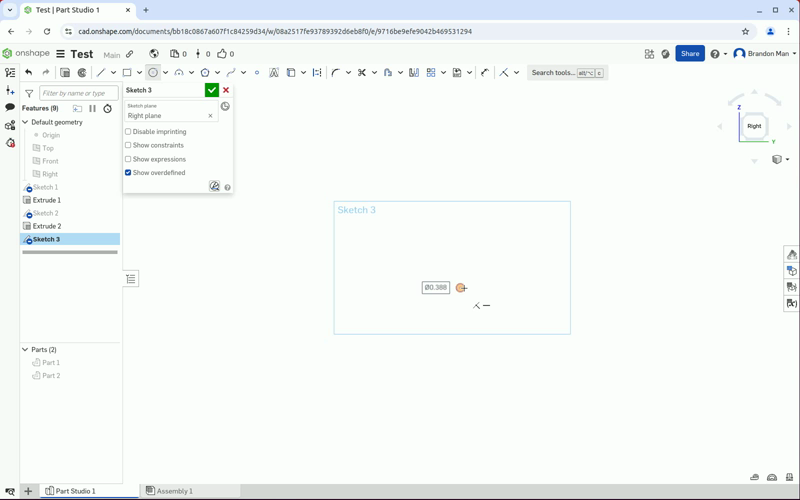
scroll(-6)
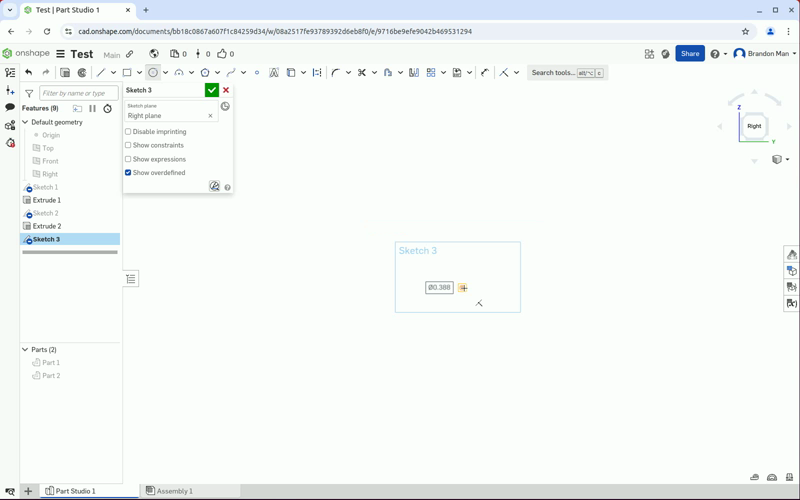
scroll(-6)
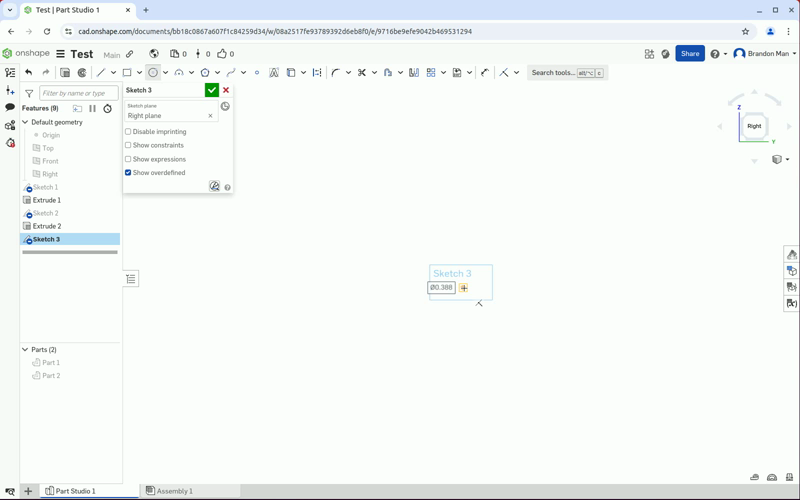
key(esc)
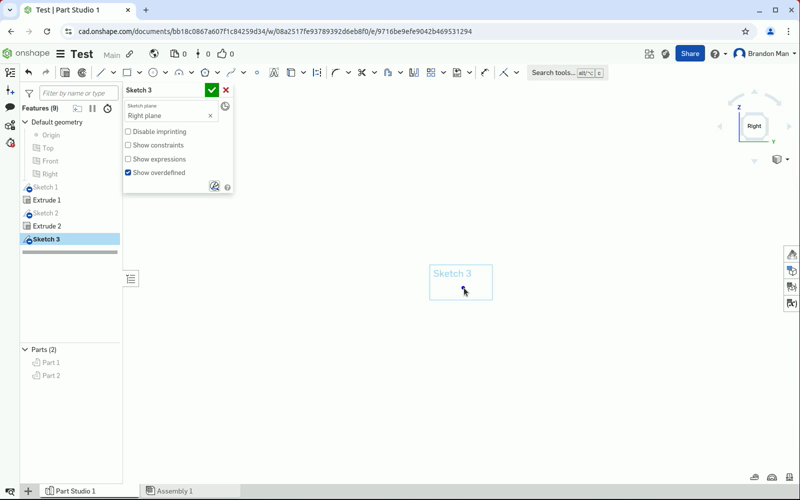
mouse_move(462, 287)
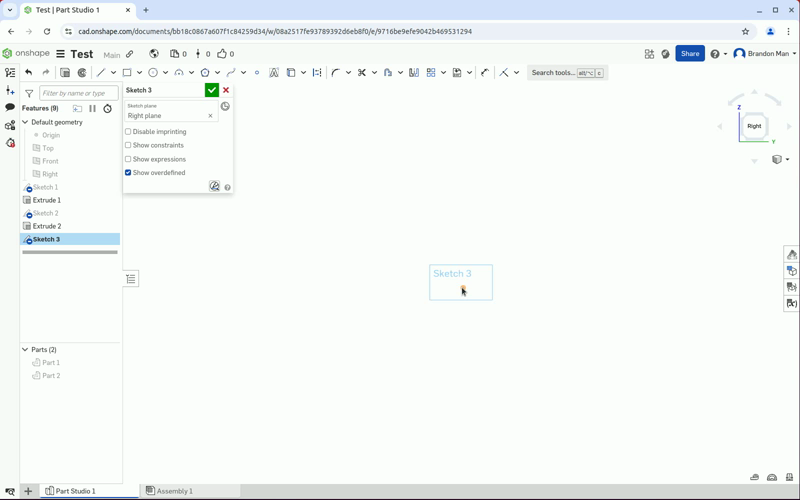
scroll(6)
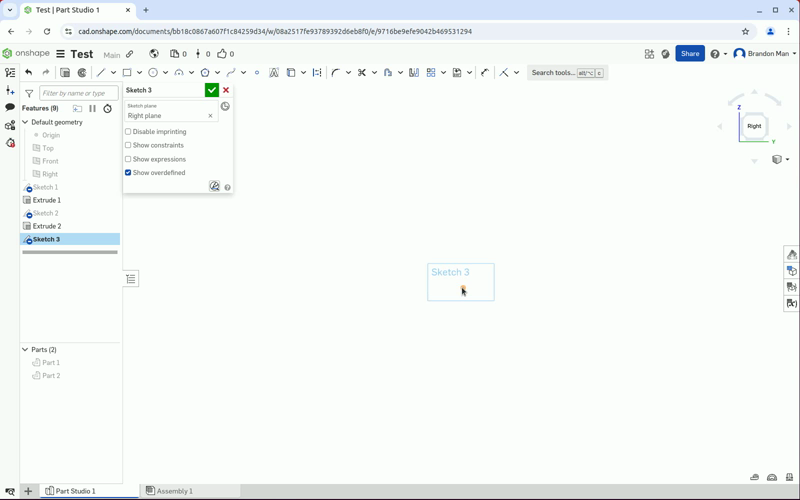
scroll(6)
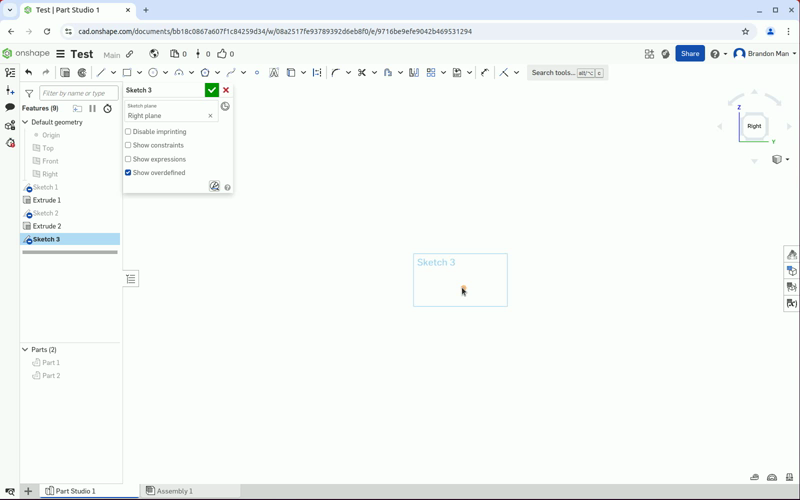
scroll(6)
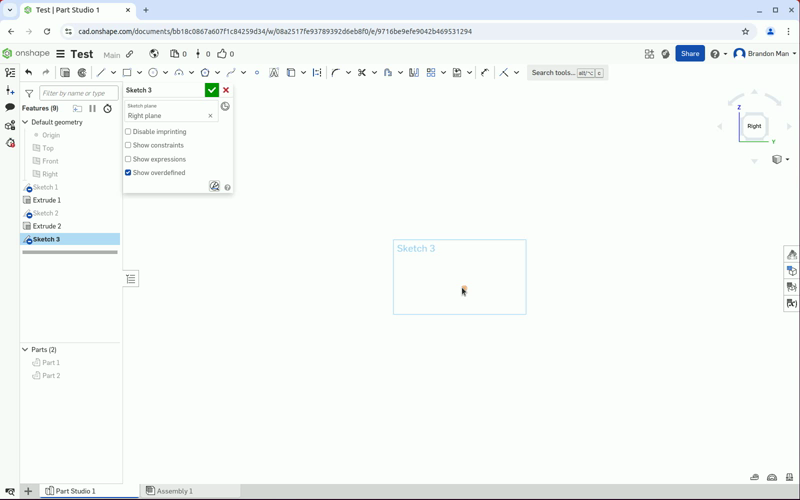
scroll(6)
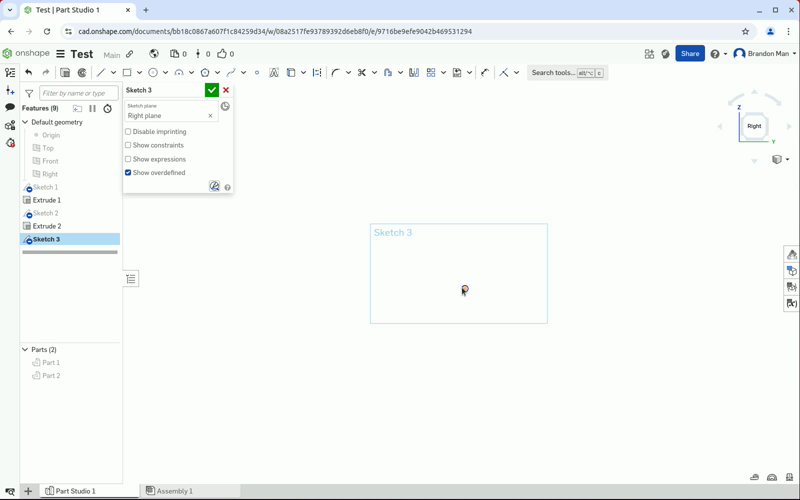
scroll(6)
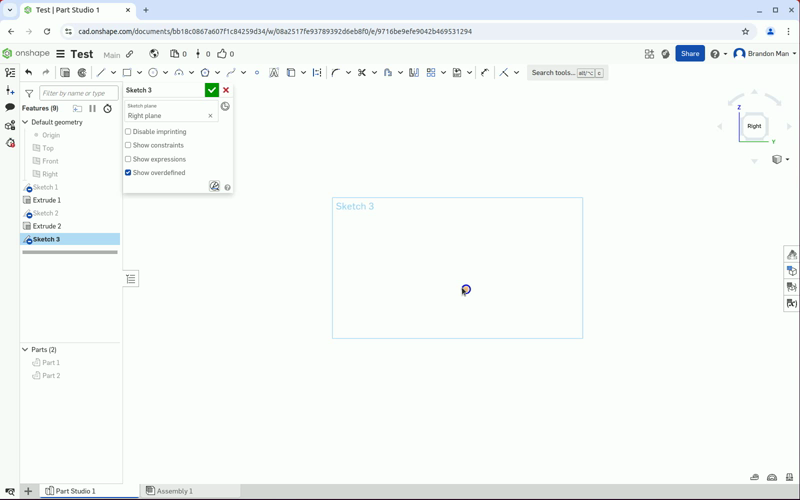
scroll(6)
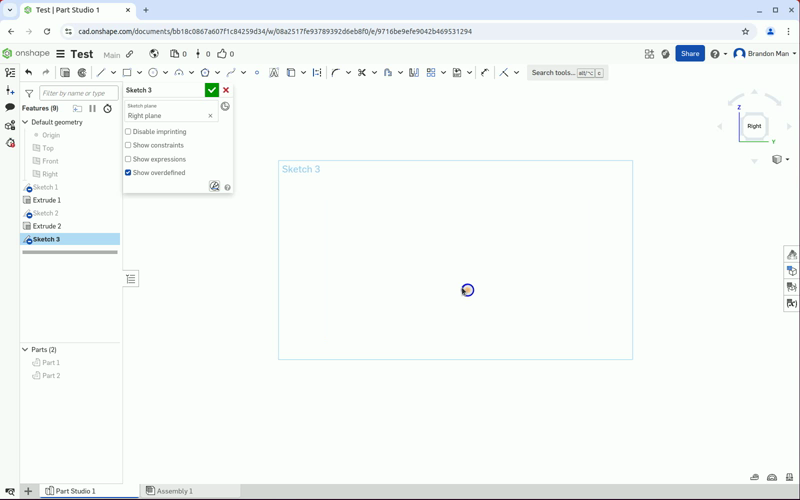
scroll(6)
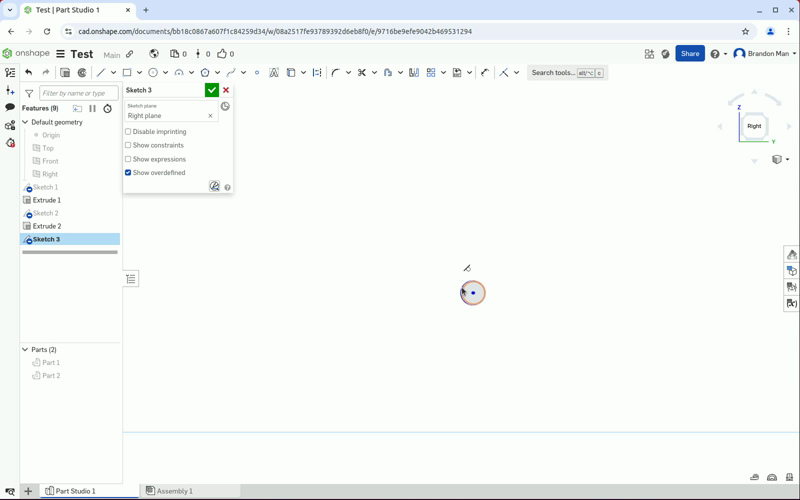
click(462, 287)
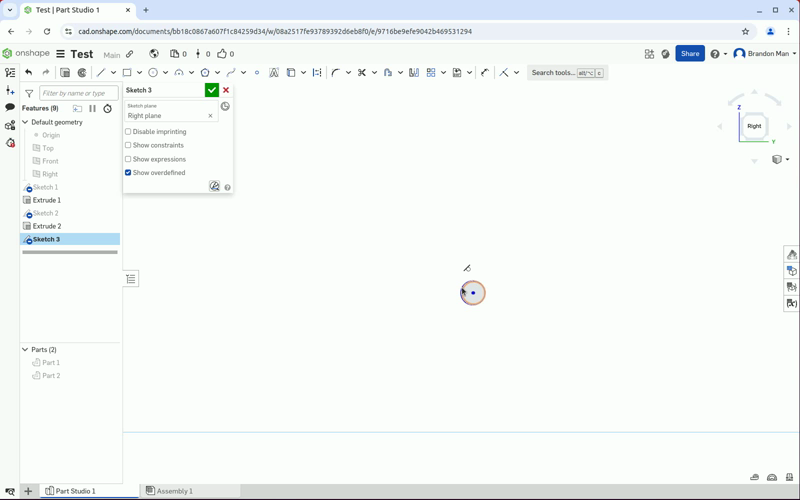
scroll(-6)
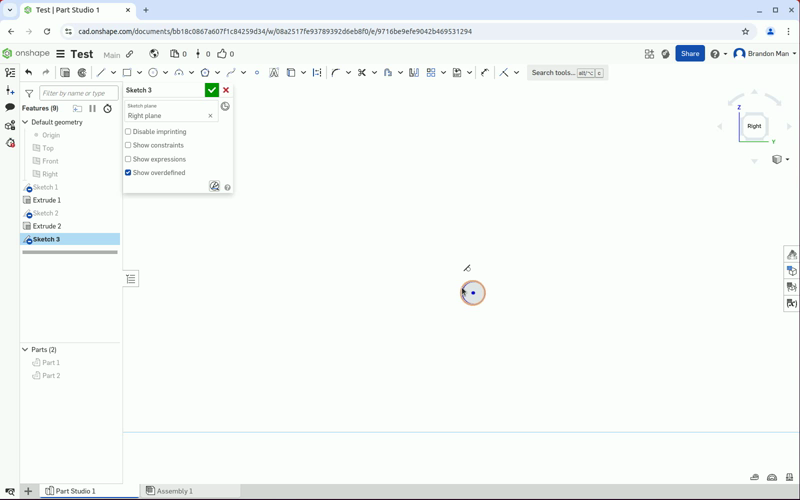
scroll(-6)
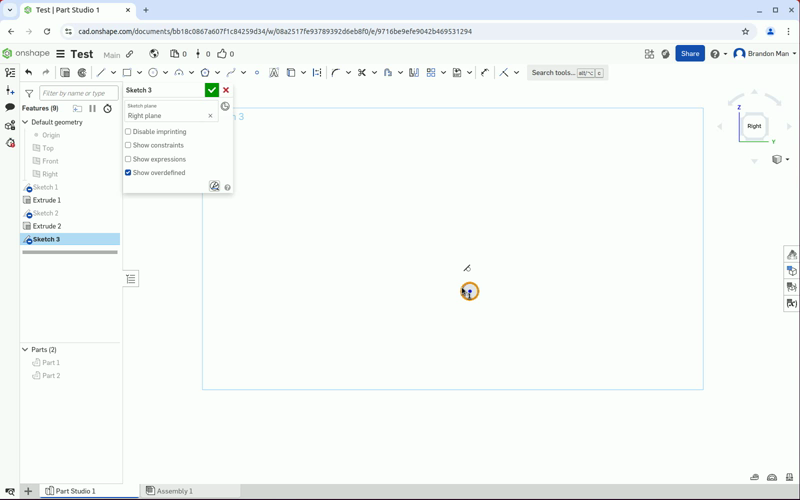
scroll(-6)
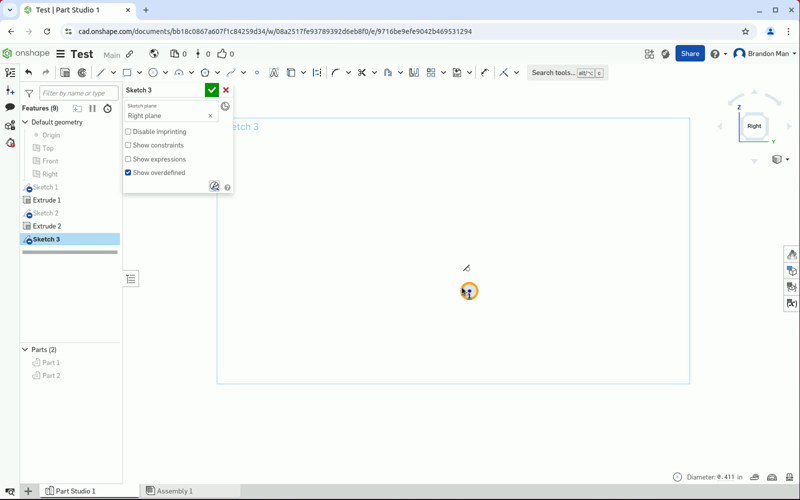
scroll(-6)
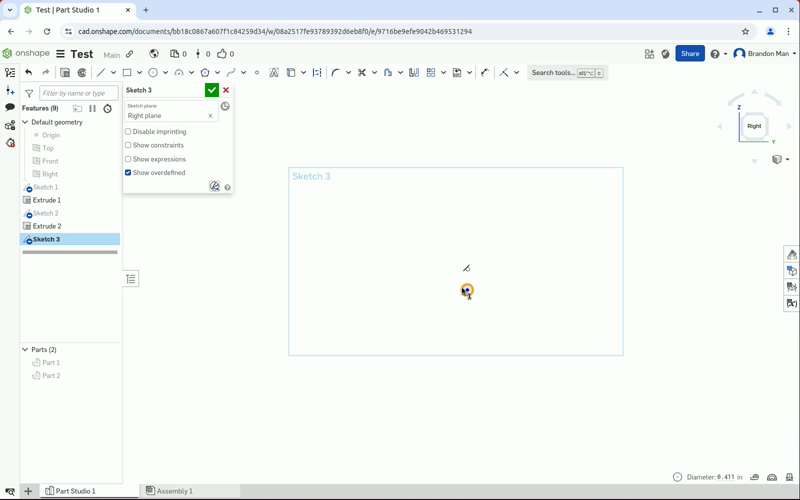
scroll(-6)
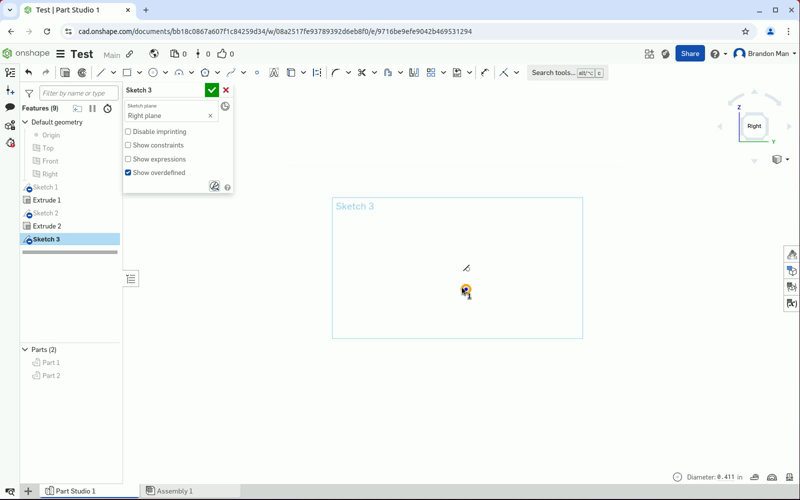
scroll(-6)
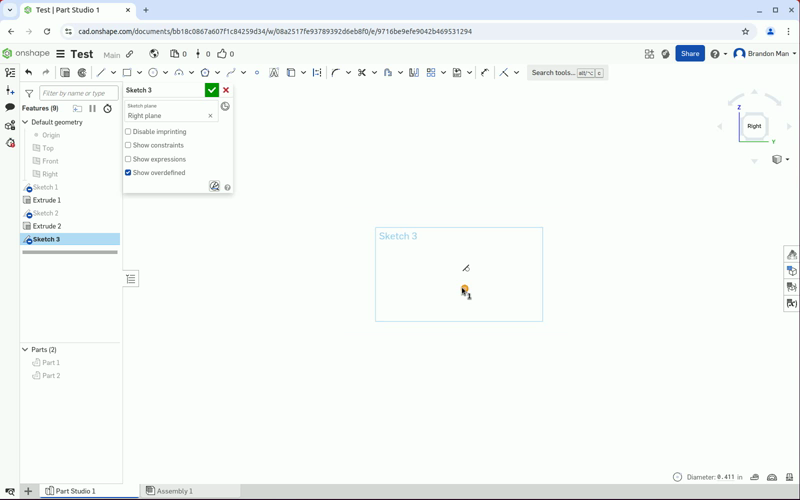
scroll(-6)
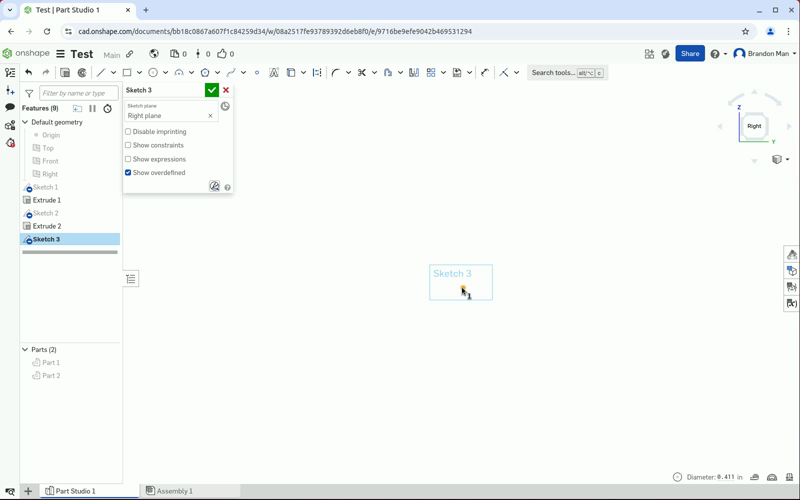
mouse_move(73, 352)
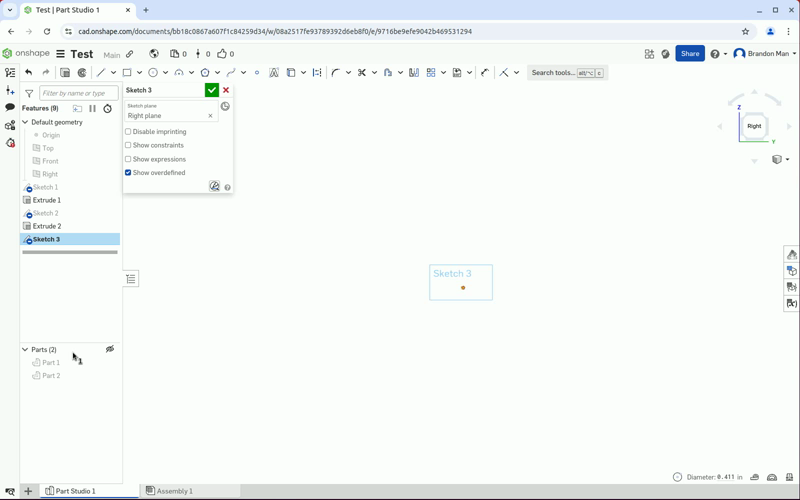
key(shift+y)
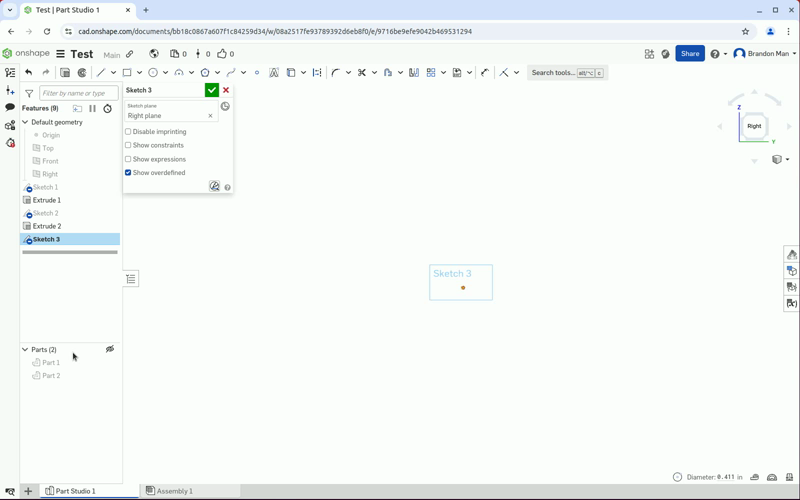
key(shift+e)
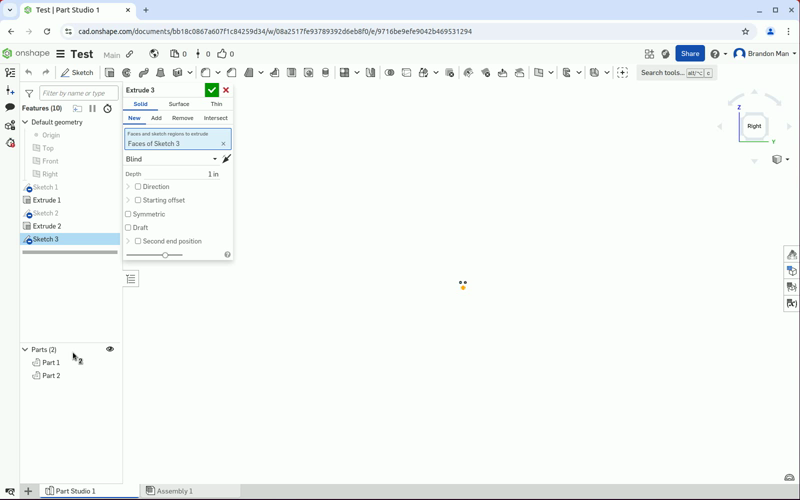
mouse_move(143, 106)
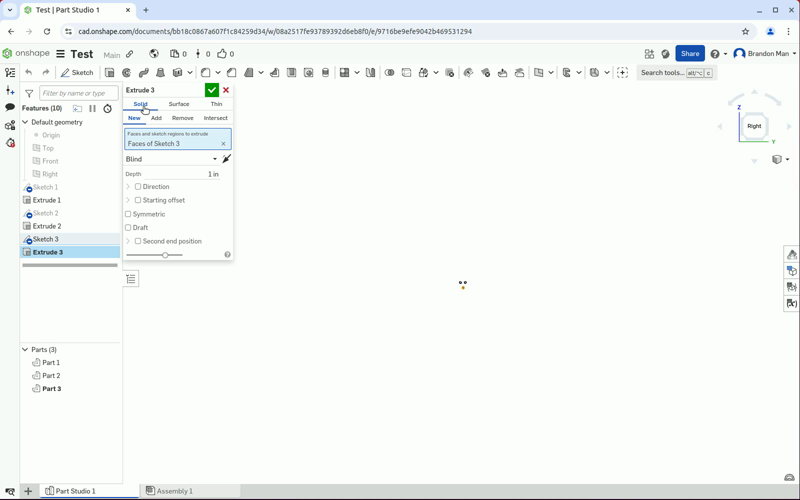
click(143, 106)
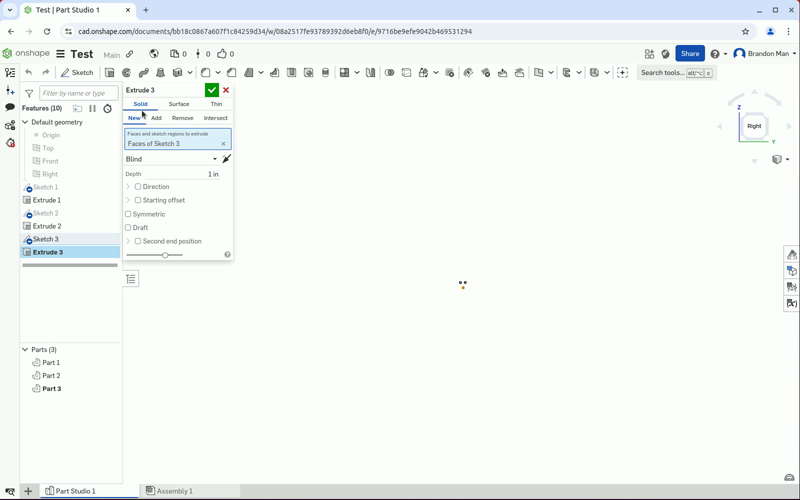
mouse_move(137, 120)
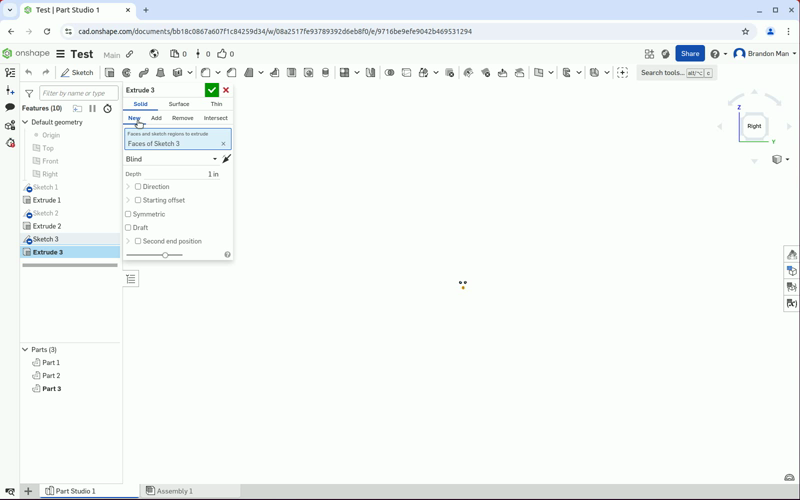
click(137, 120)
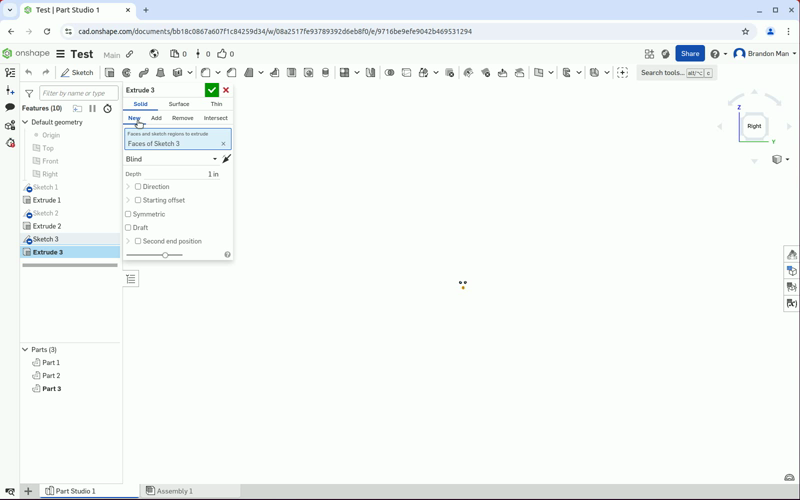
key(tab, 4)
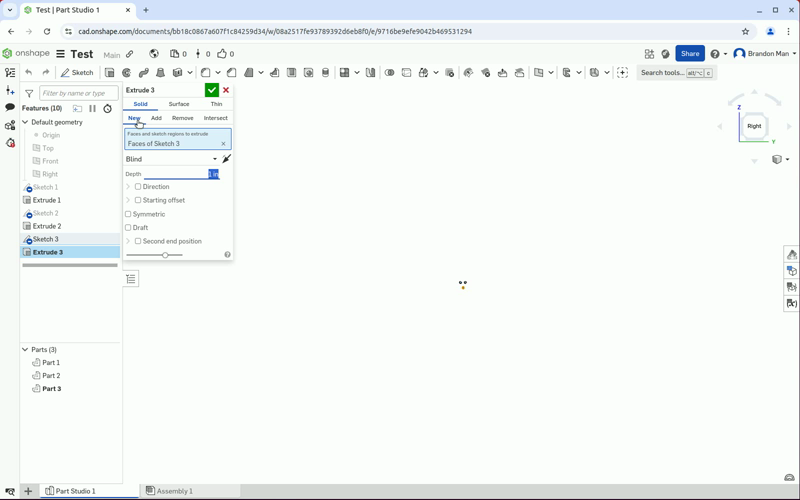
text(23.108)
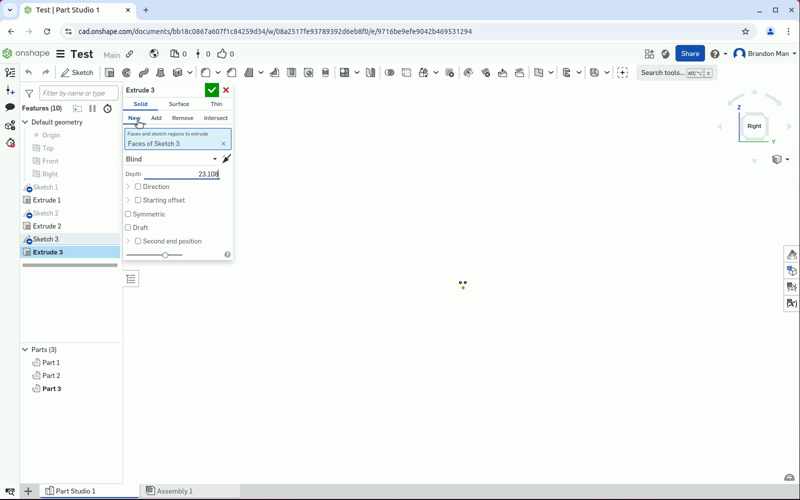
key(enter)
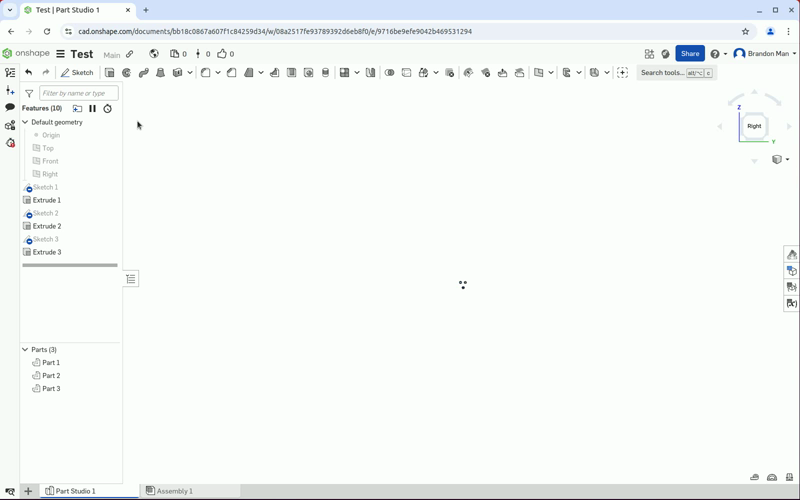
key(shift+h)
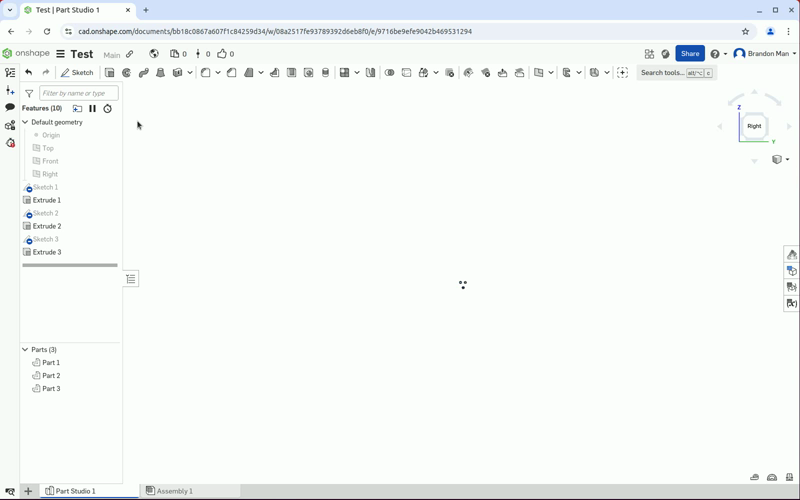
key(shift+h)
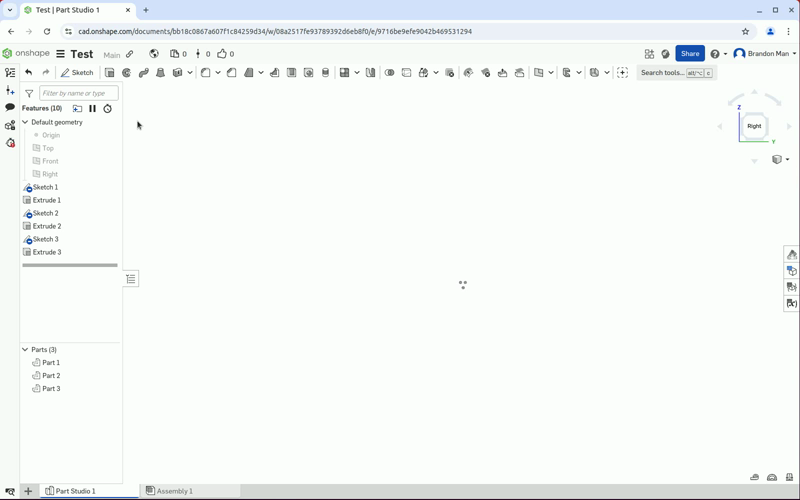
key(shift+7)
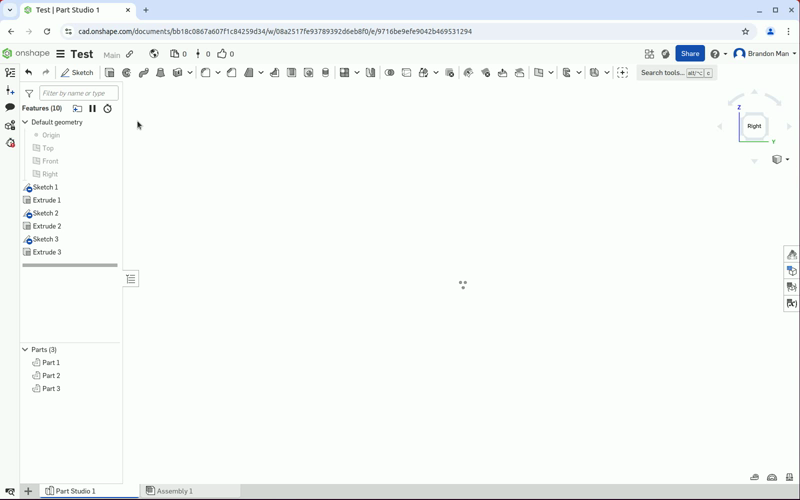
key(right, 2)
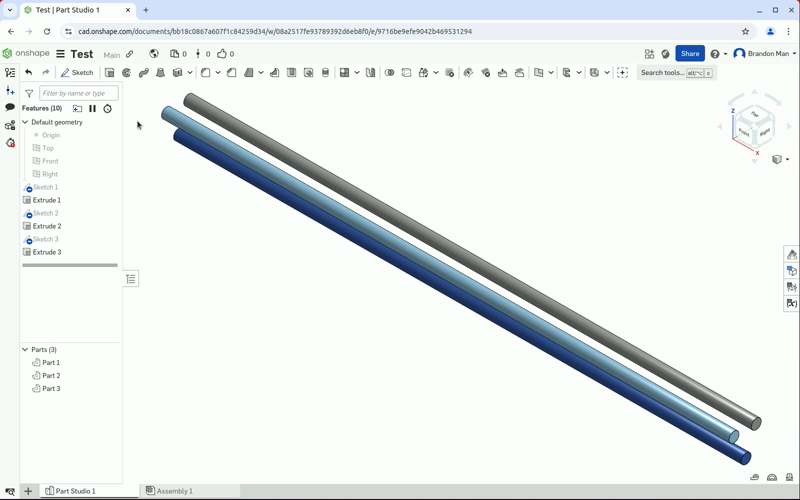
key(down, 2)
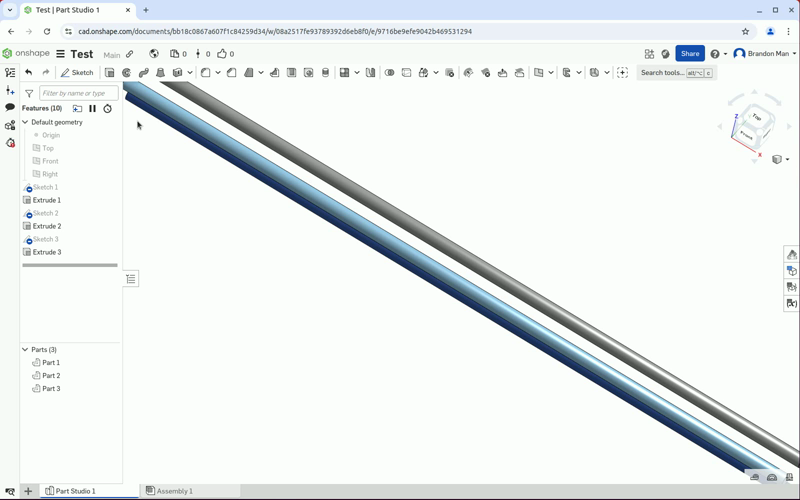
key(up, 2)
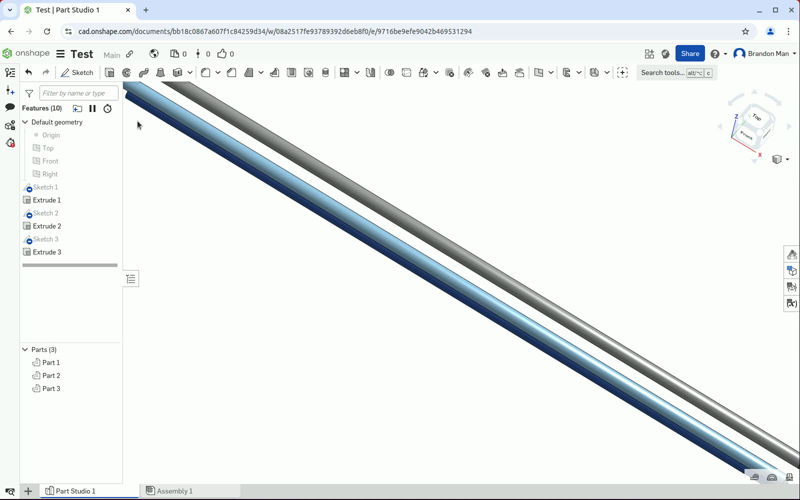
key(left, 2)
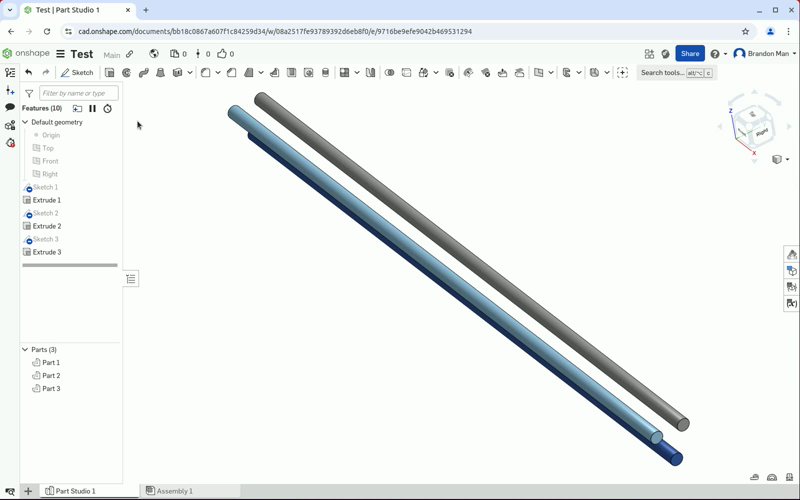
mouse_move(73, 189)
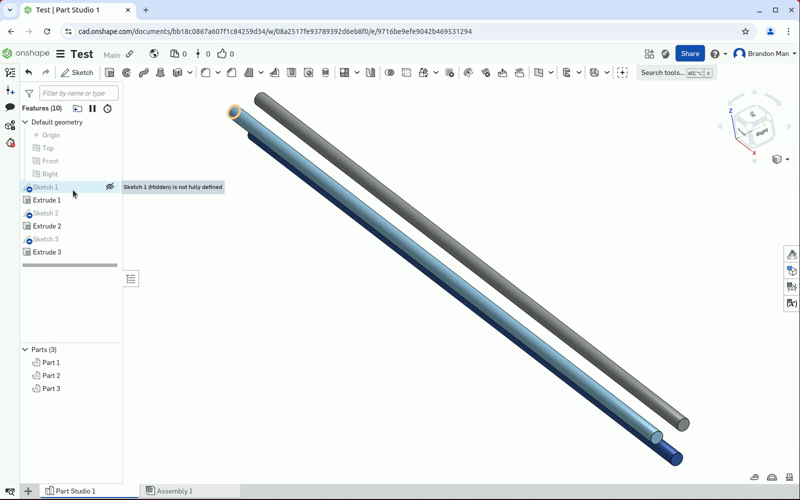
click(73, 189)